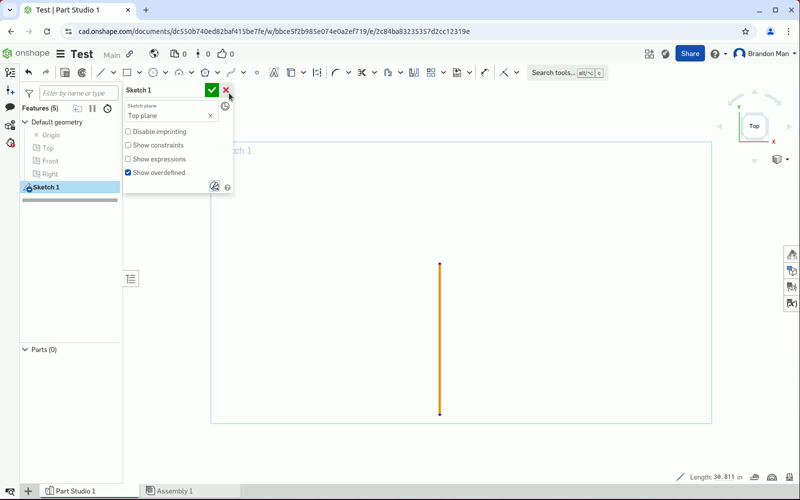
key(shift+h)
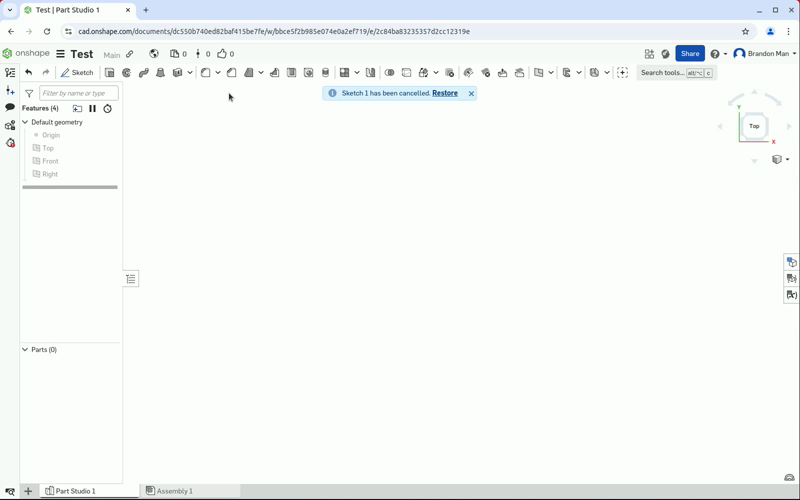
mouse_move(73, 352)
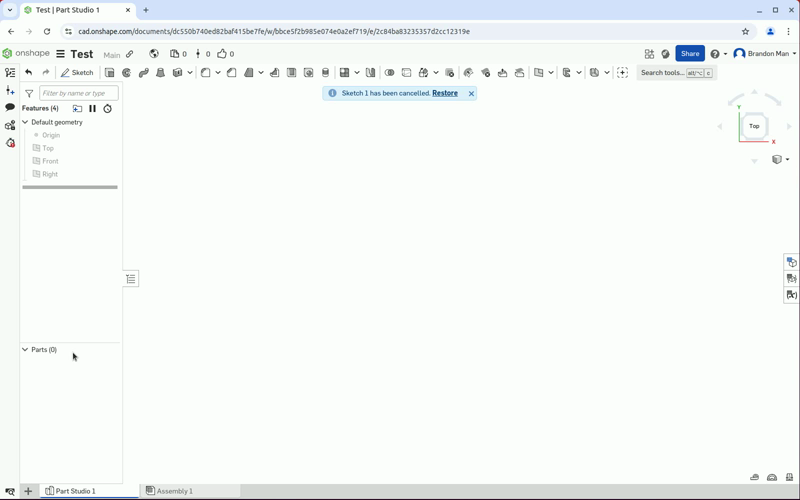
key(y)
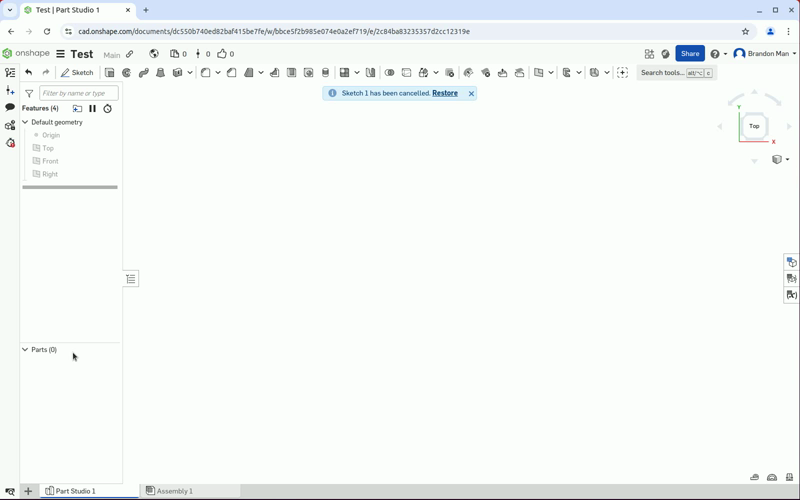
key(shift+p)
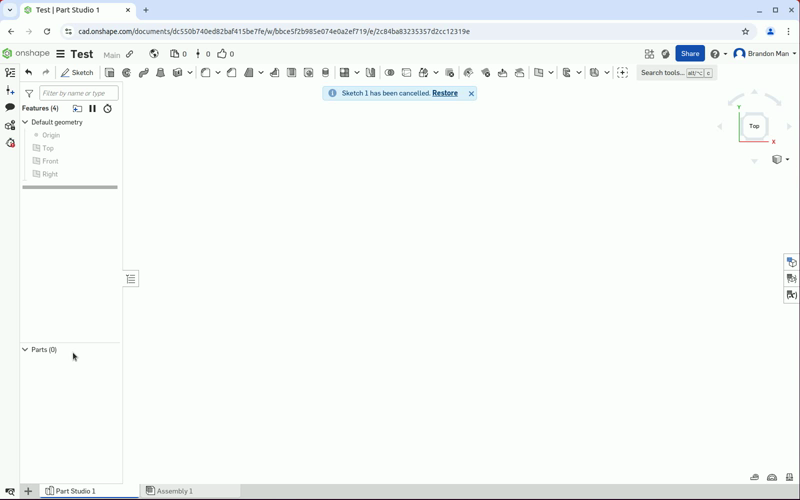
key(space)
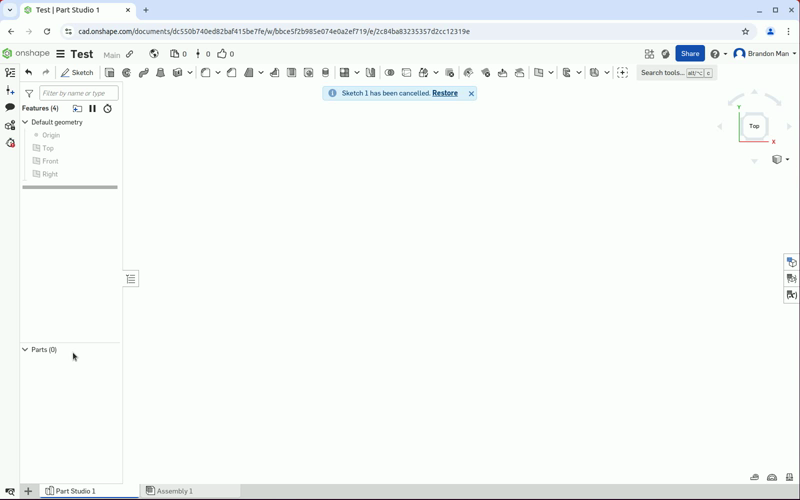
key_down(shift)
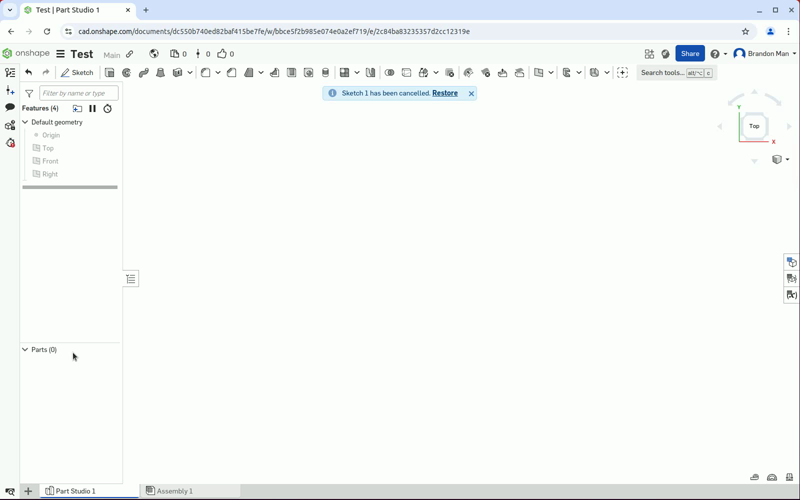
key(up)
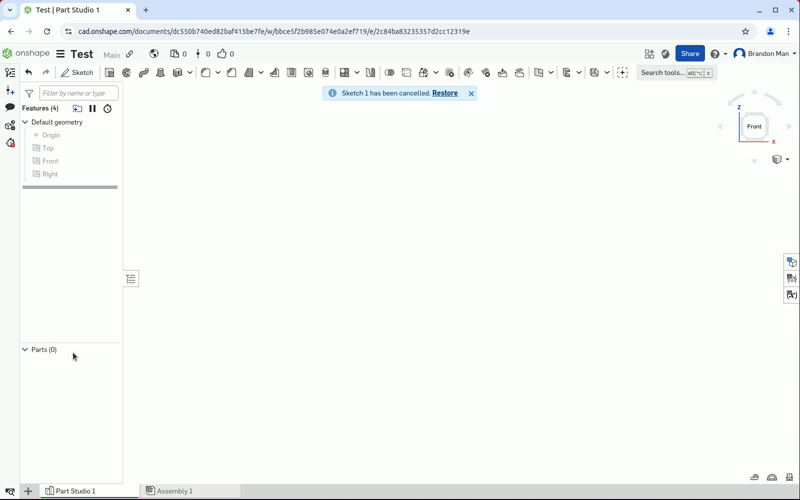
key_up(shift)
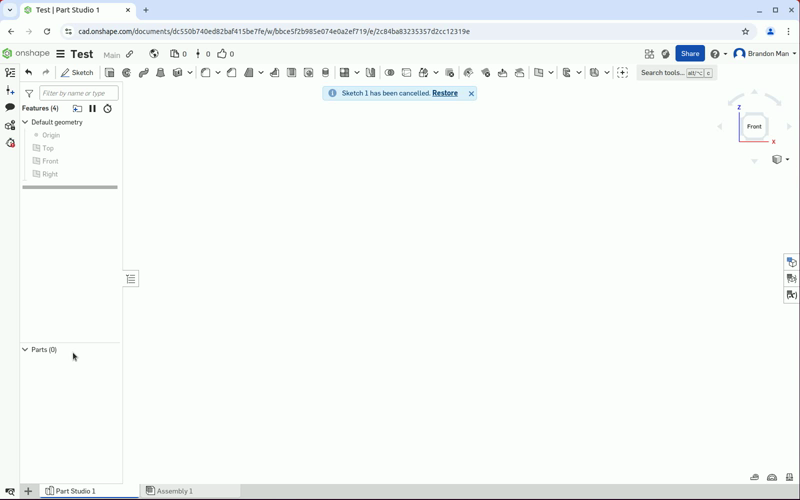
mouse_move(73, 352)
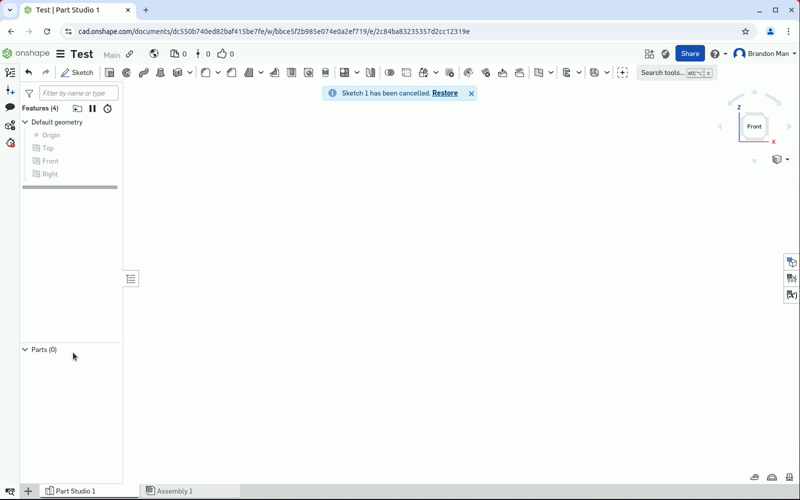
key(shift+y)
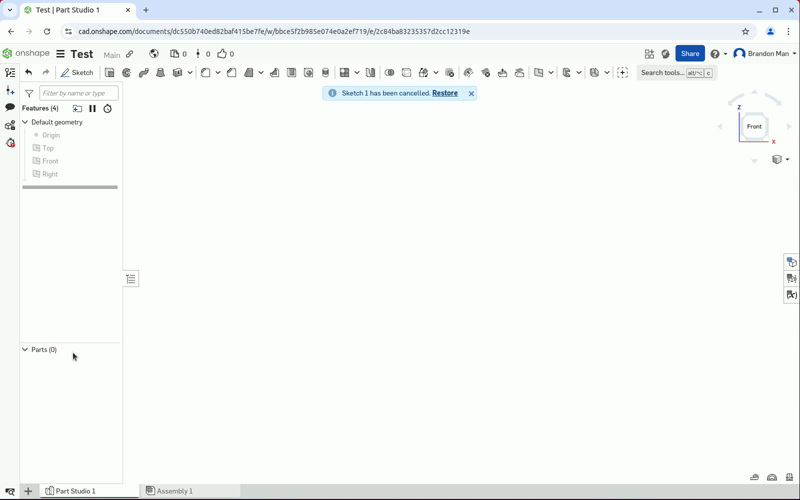
key(shift+s)
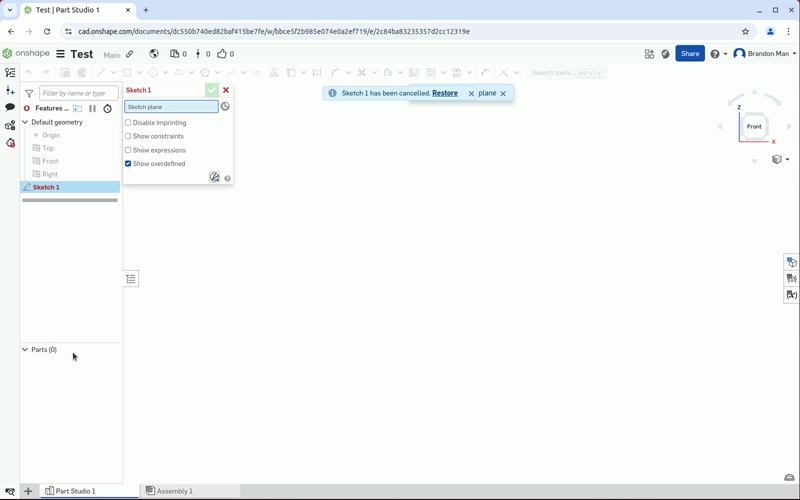
mouse_move(73, 163)
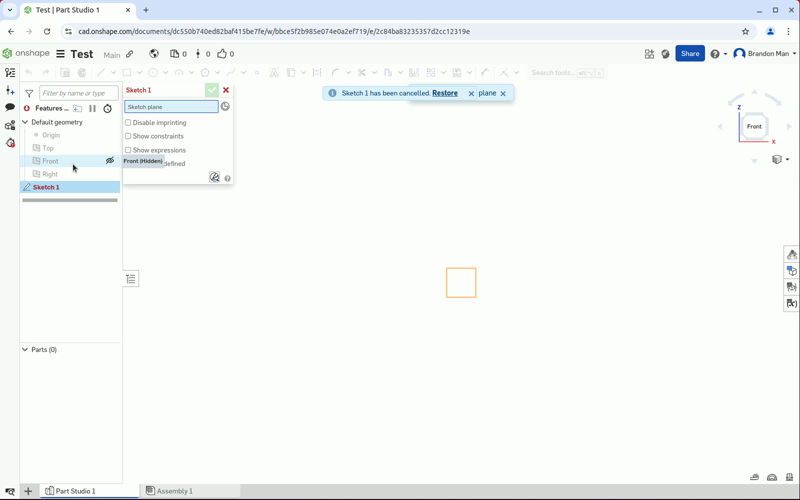
click(73, 163)
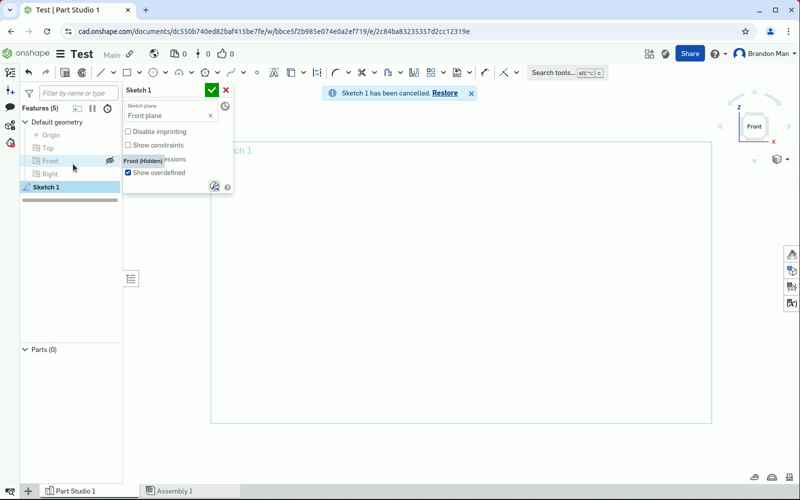
mouse_move(73, 352)
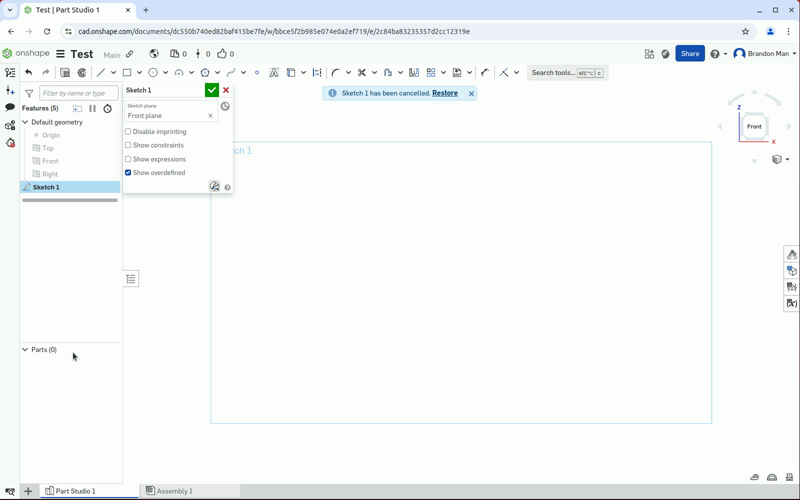
key(y)
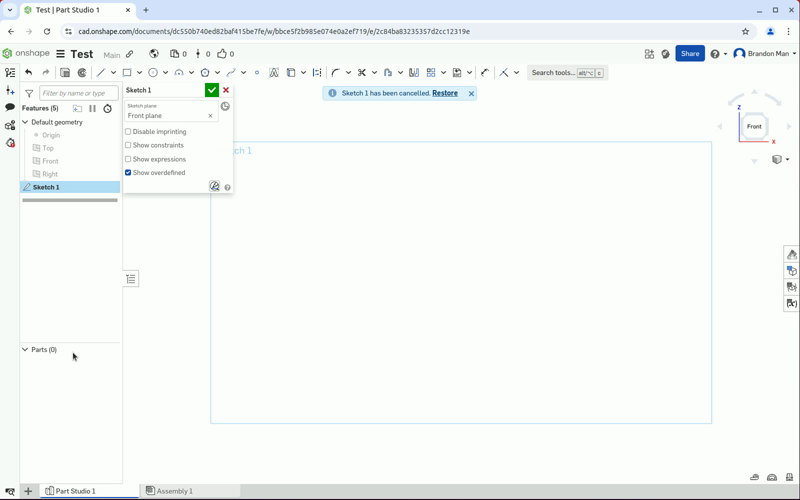
key(l)
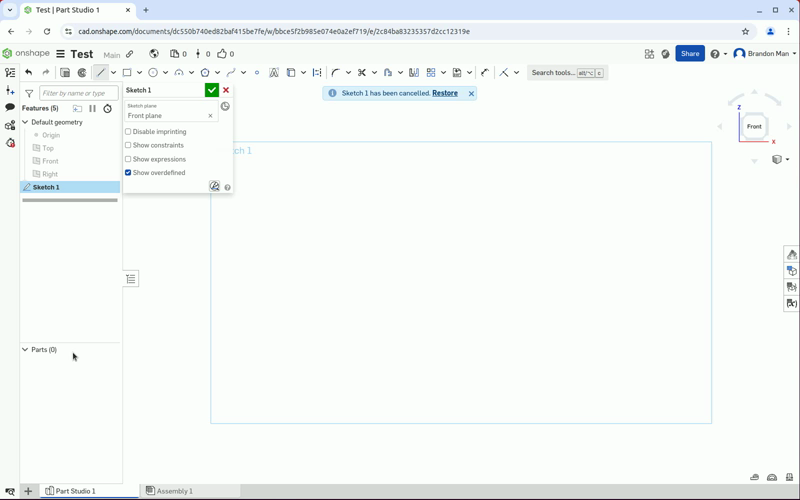
key_down(shift)
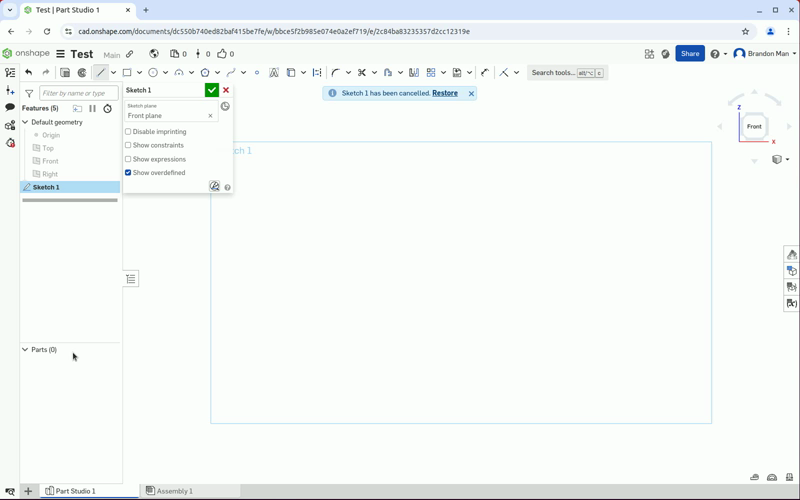
mouse_move(388, 318)
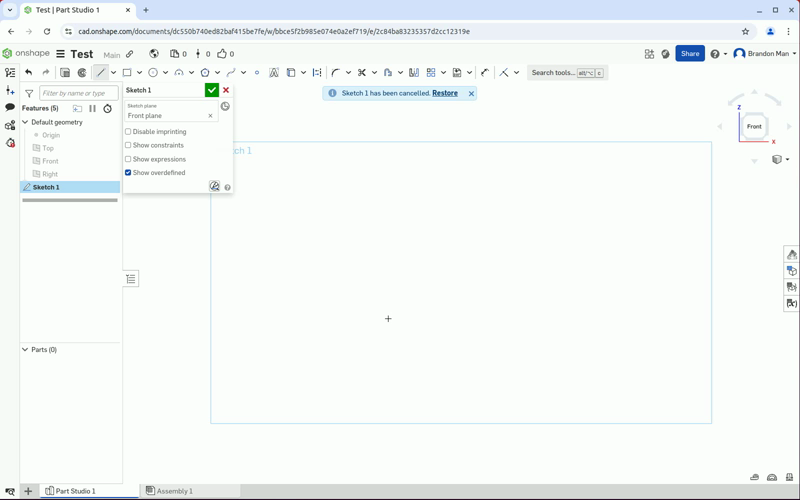
click(388, 318)
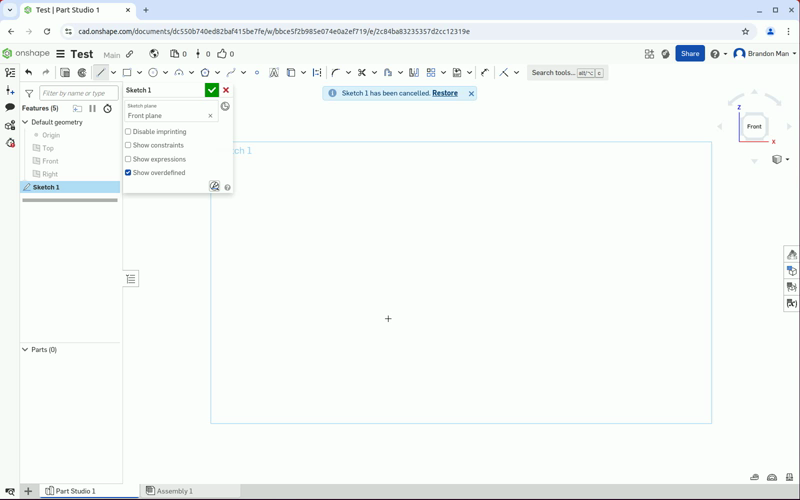
key_up(shift)
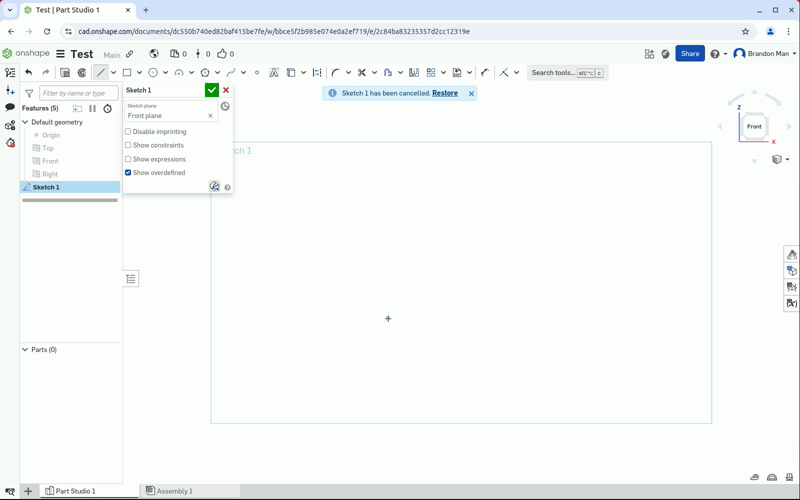
key_down(shift)
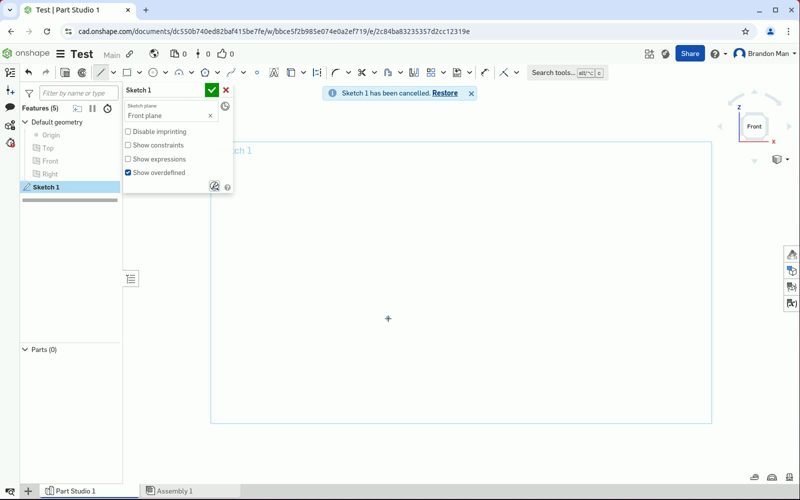
mouse_move(418, 318)
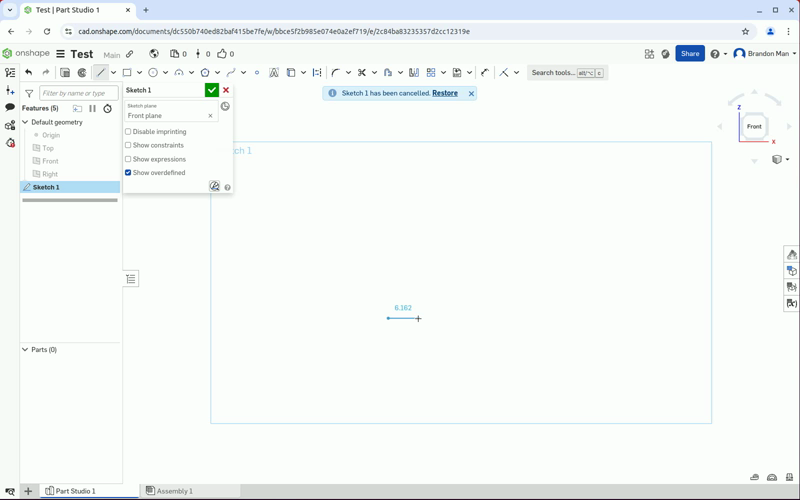
mouse_move(443, 318)
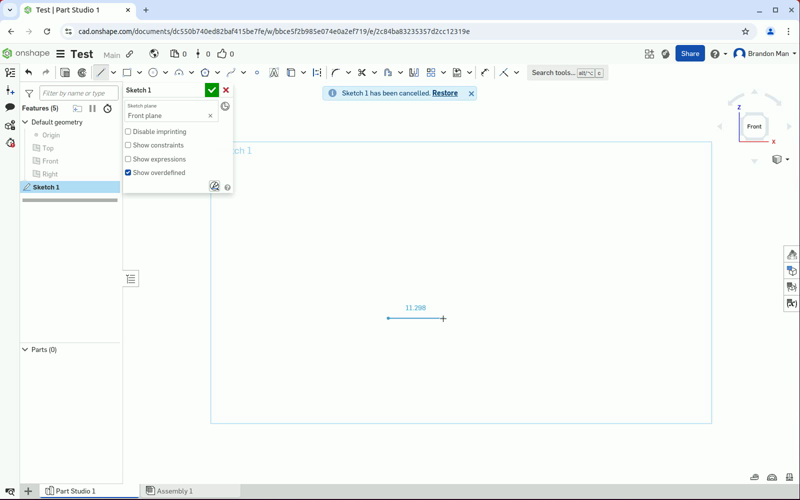
click(443, 318)
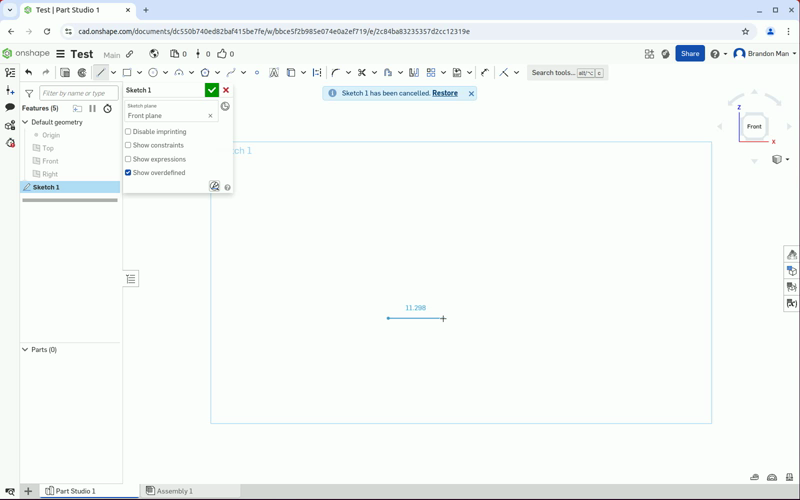
key_up(shift)
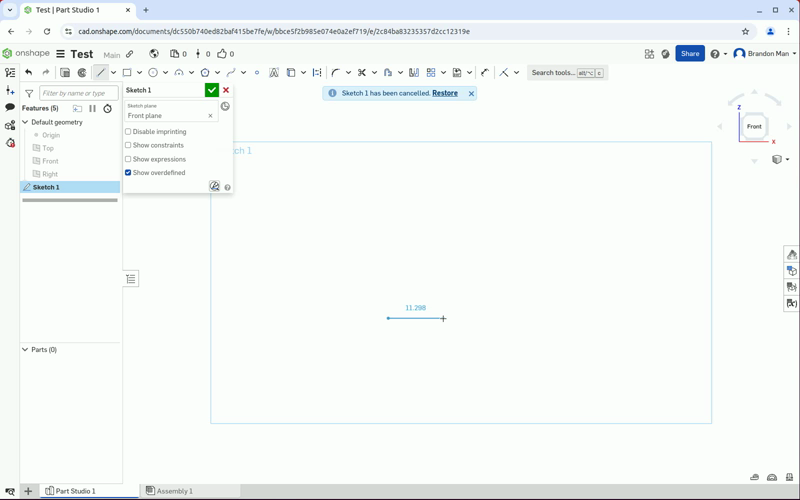
key_down(shift)
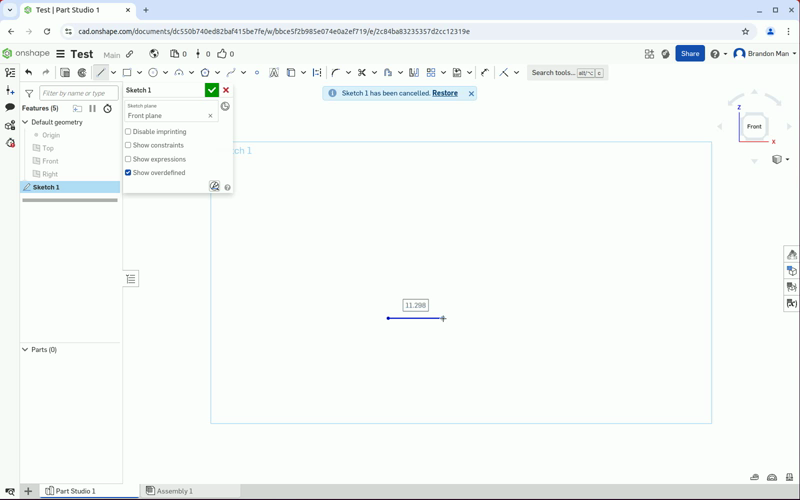
mouse_move(473, 318)
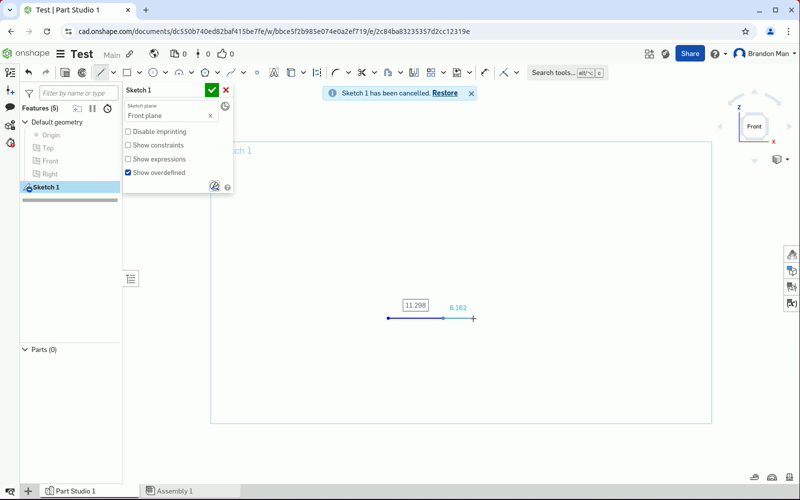
mouse_move(478, 318)
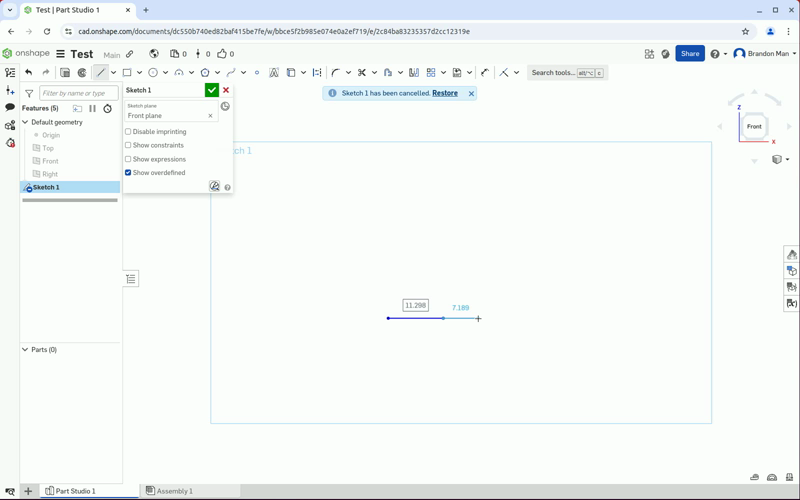
click(478, 318)
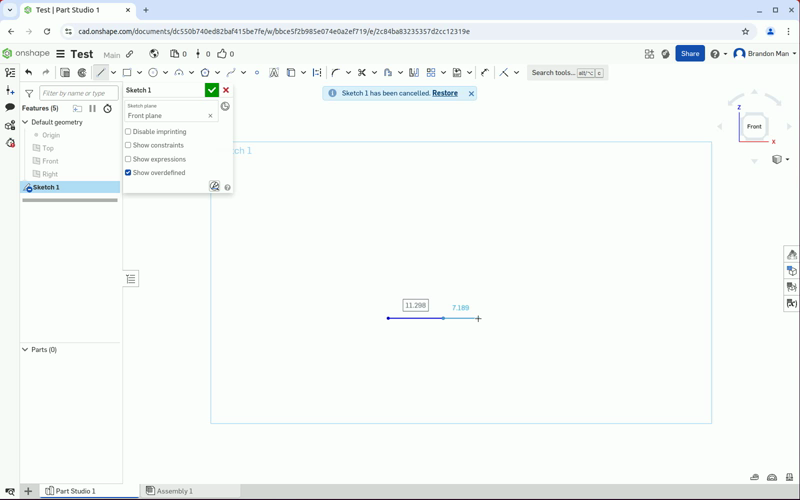
key_up(shift)
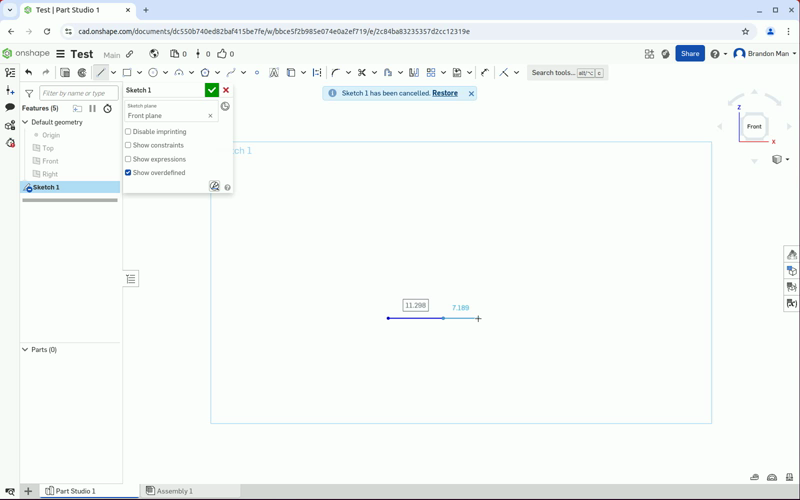
key_down(shift)
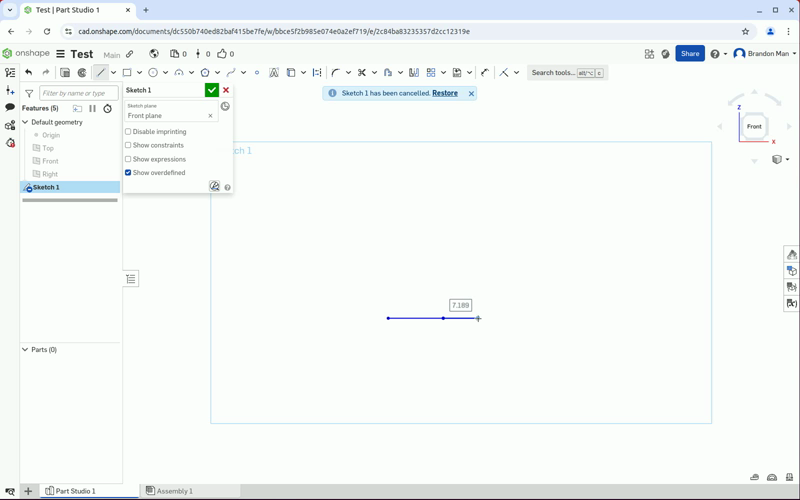
mouse_move(508, 318)
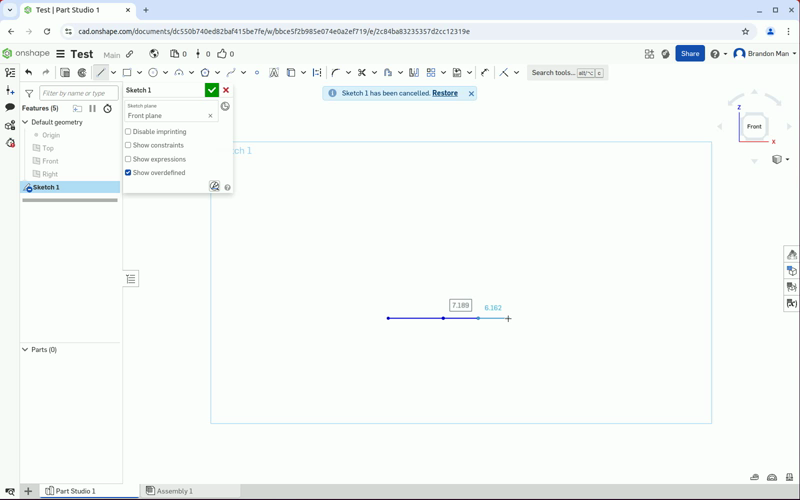
mouse_move(533, 318)
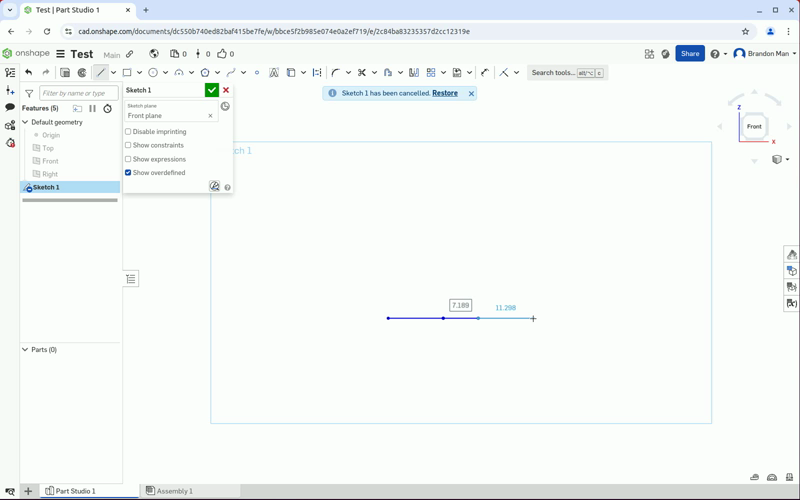
click(533, 318)
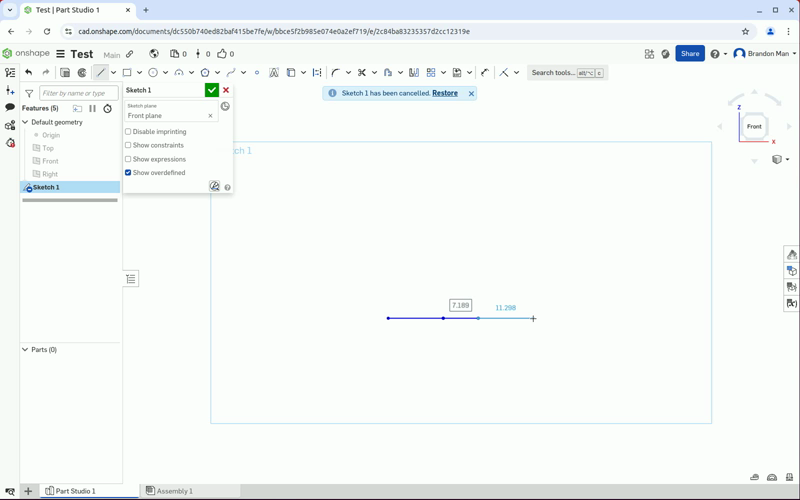
key_up(shift)
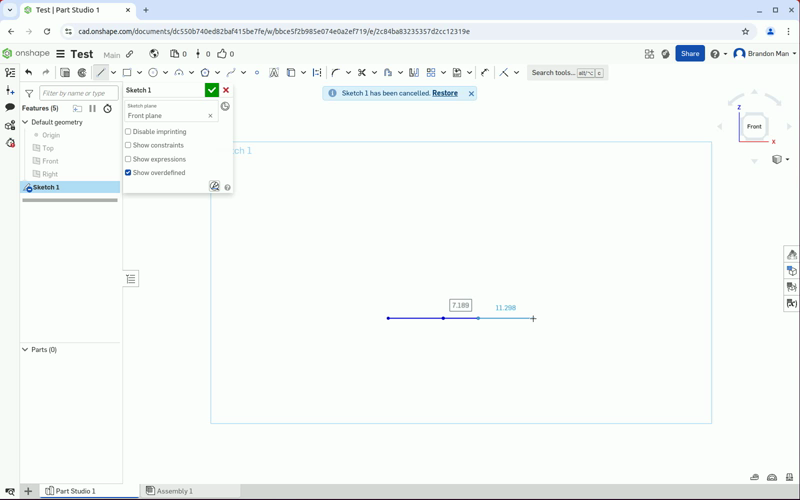
key_down(shift)
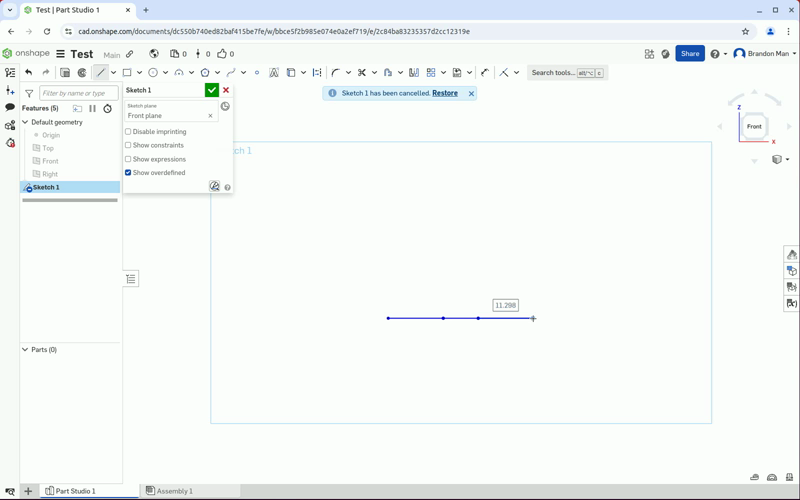
mouse_move(533, 247)
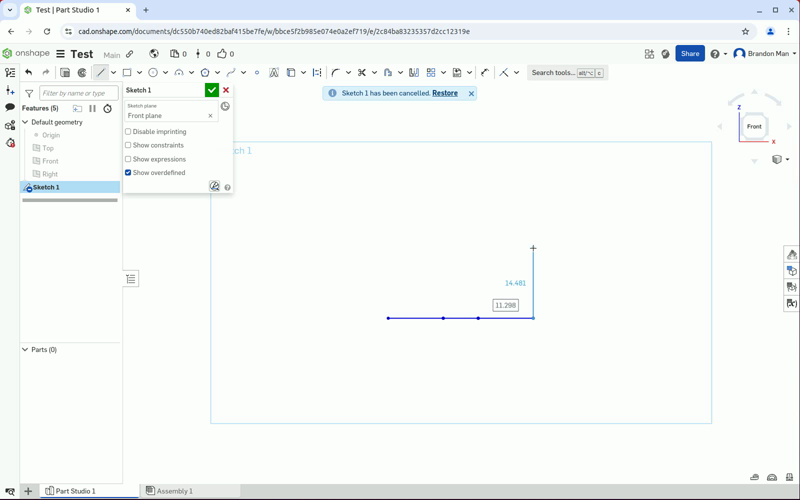
click(533, 247)
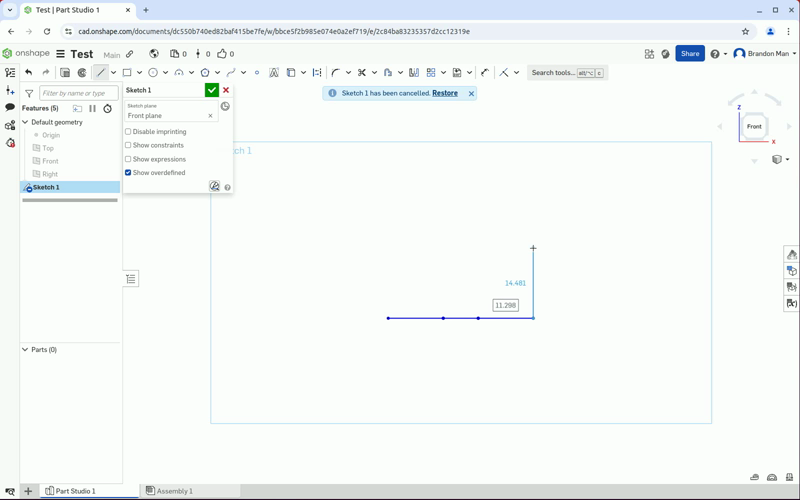
key_up(shift)
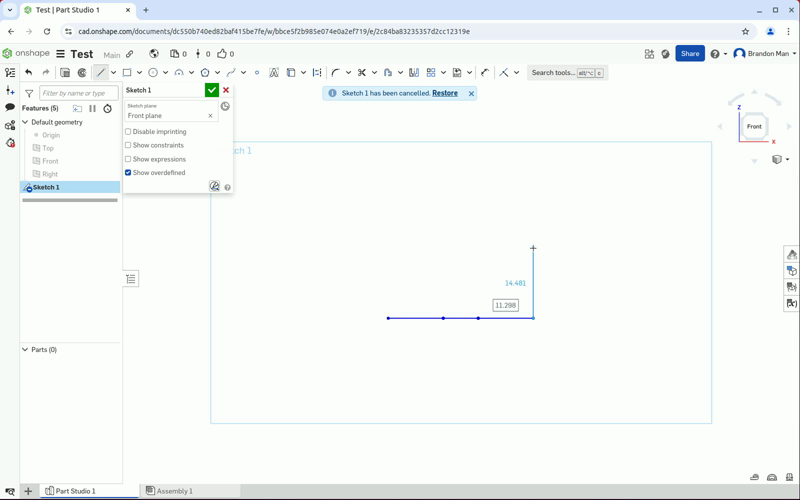
key_down(shift)
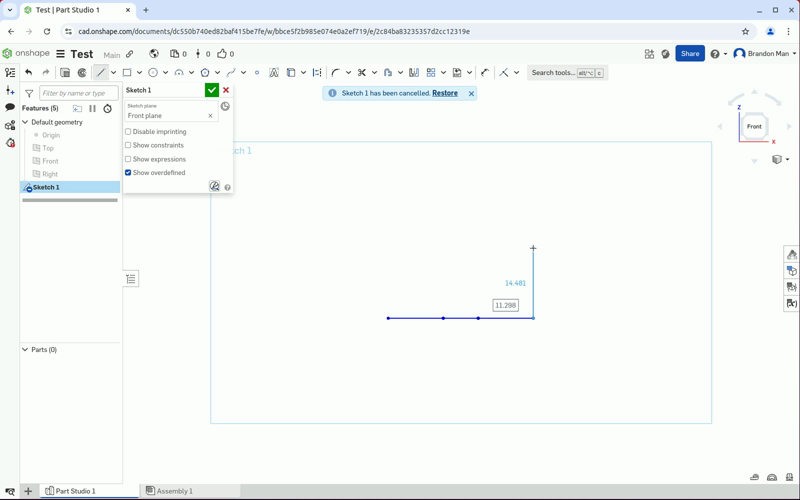
mouse_move(563, 247)
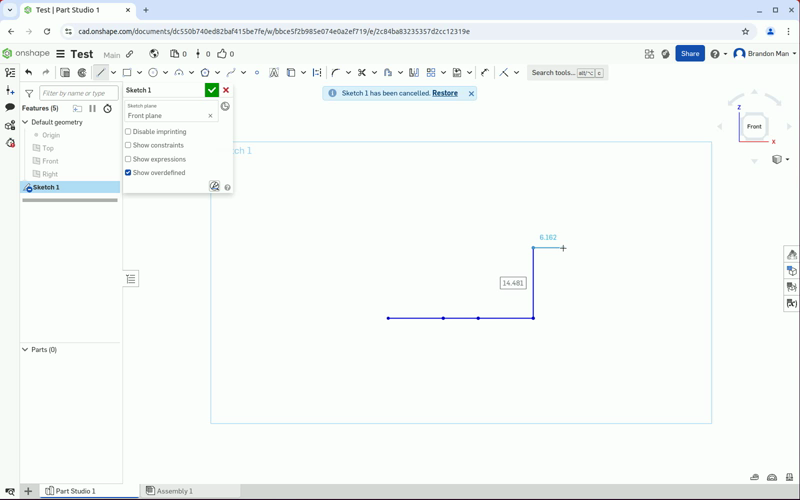
mouse_move(478, 247)
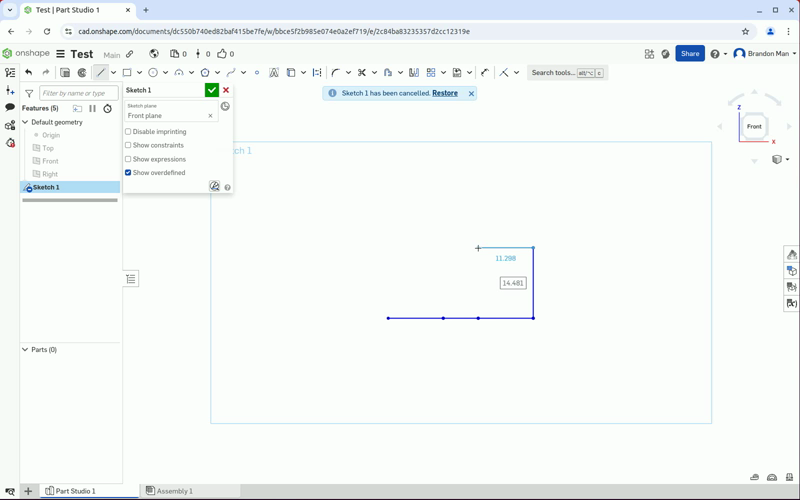
click(478, 247)
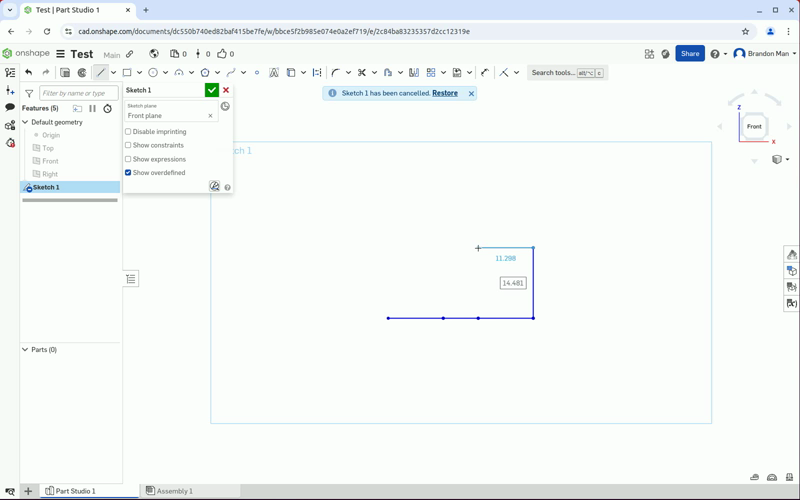
key_up(shift)
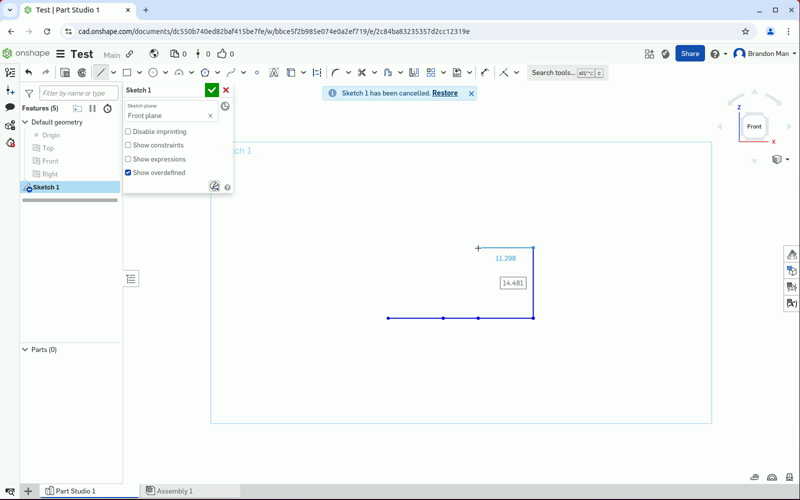
key_down(shift)
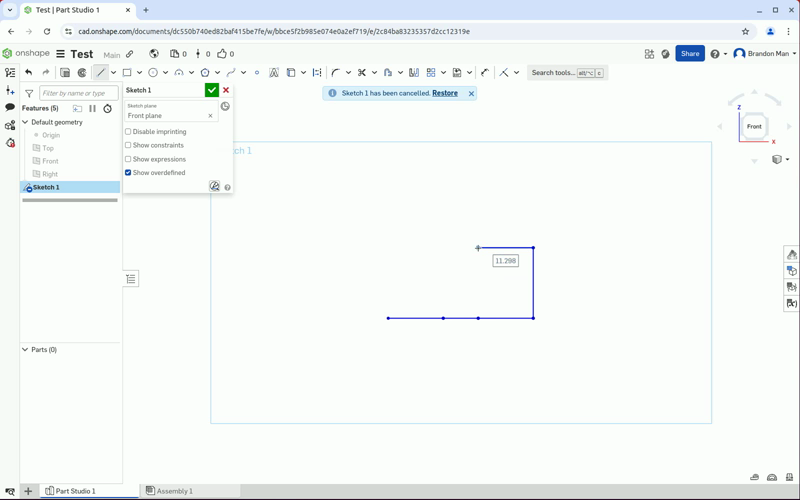
mouse_move(508, 247)
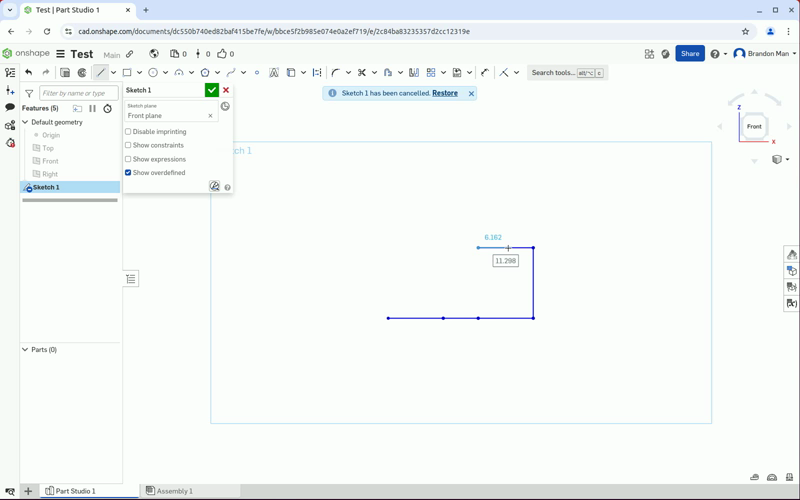
mouse_move(443, 247)
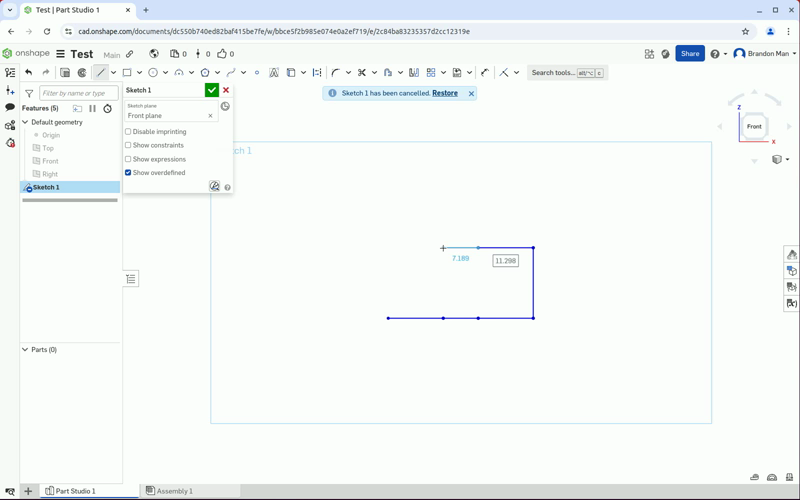
click(443, 247)
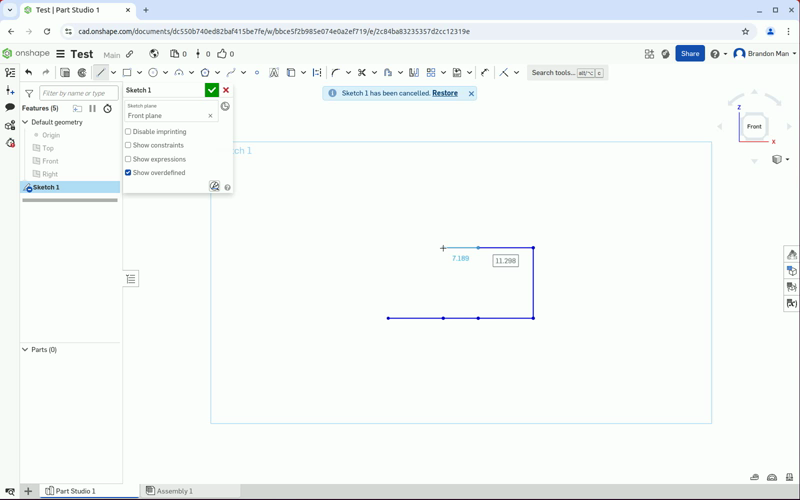
key_up(shift)
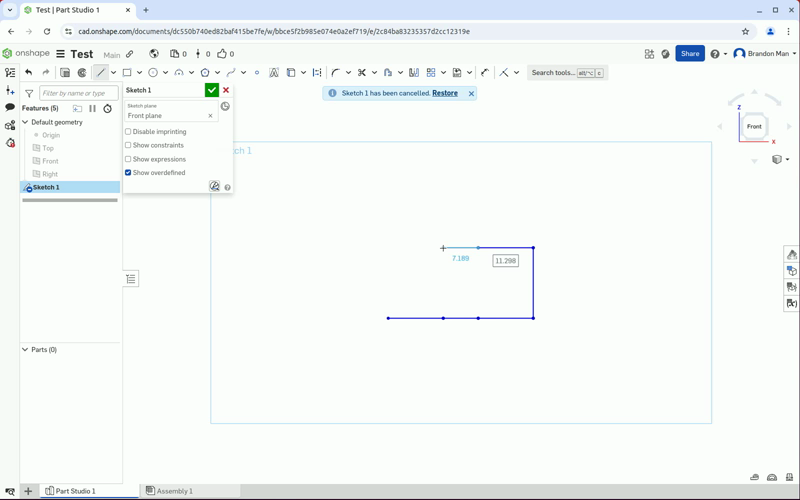
key_down(shift)
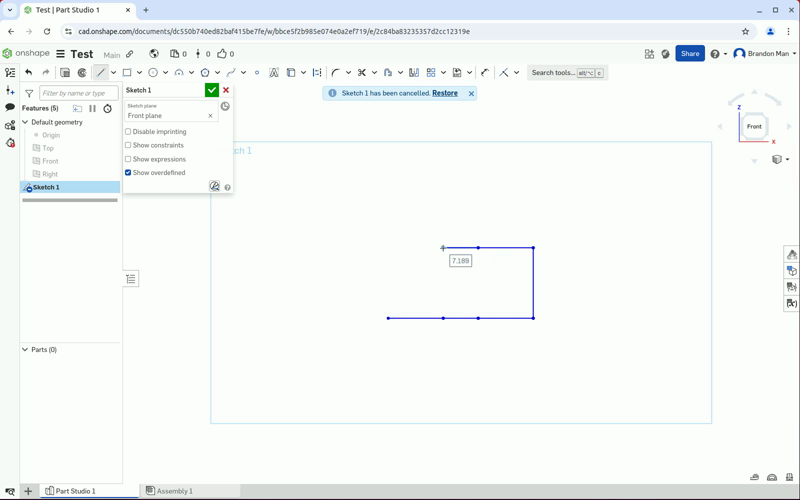
mouse_move(473, 247)
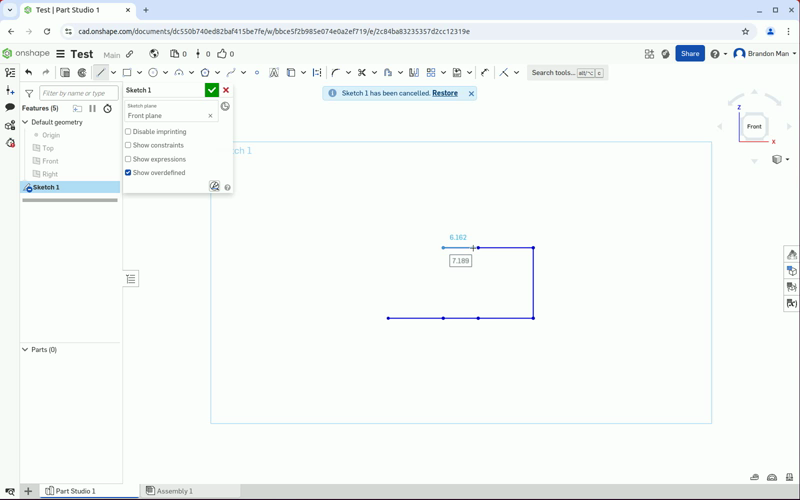
mouse_move(388, 247)
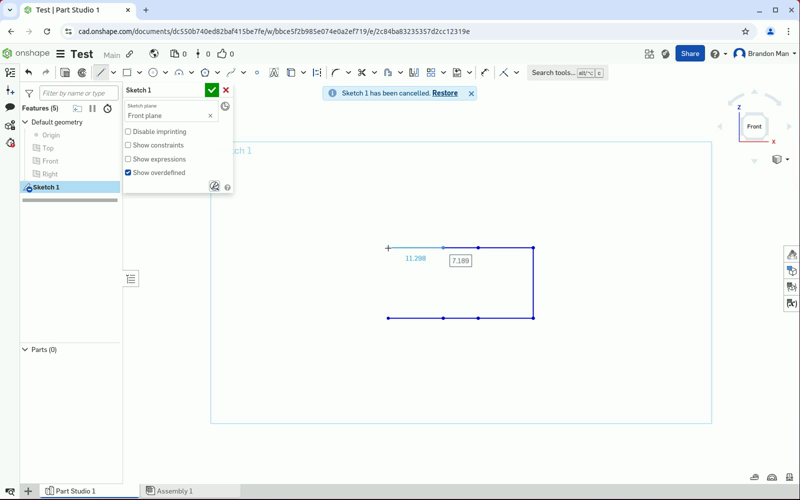
click(388, 247)
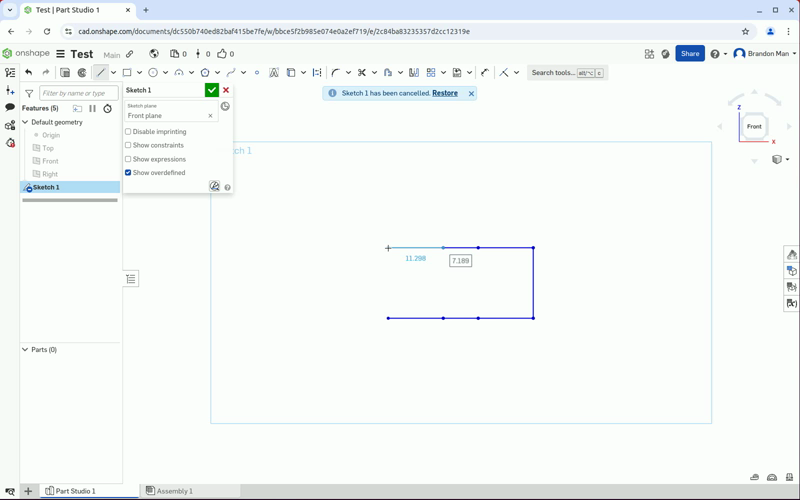
key_up(shift)
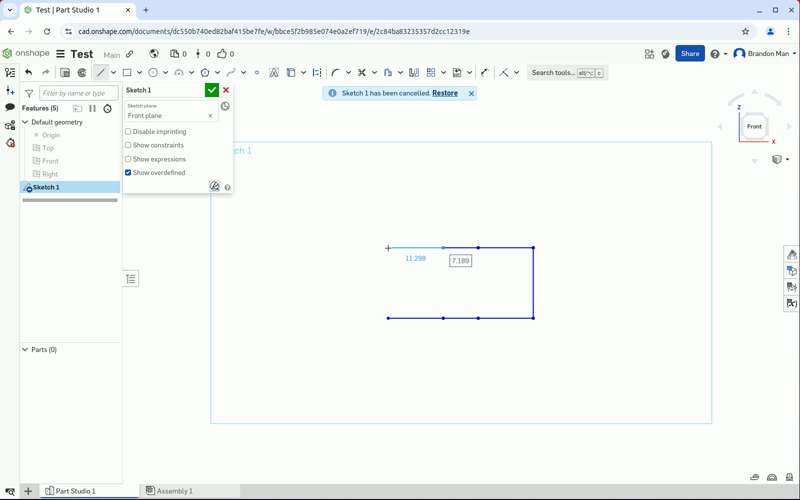
key_down(shift)
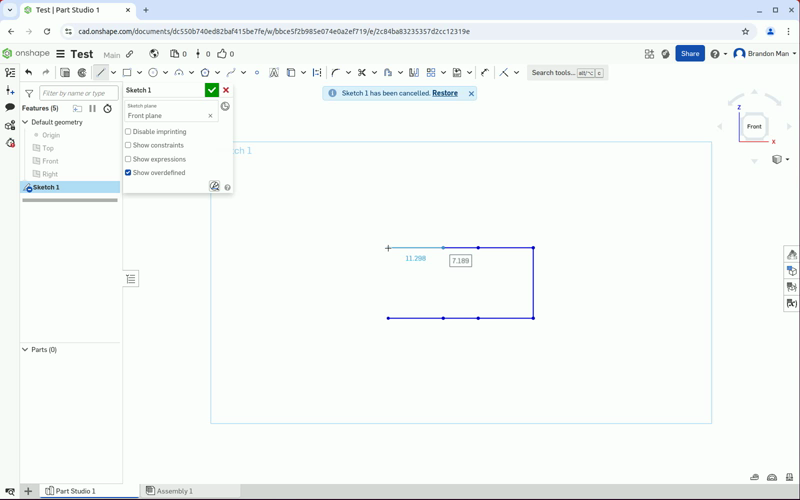
mouse_move(388, 318)
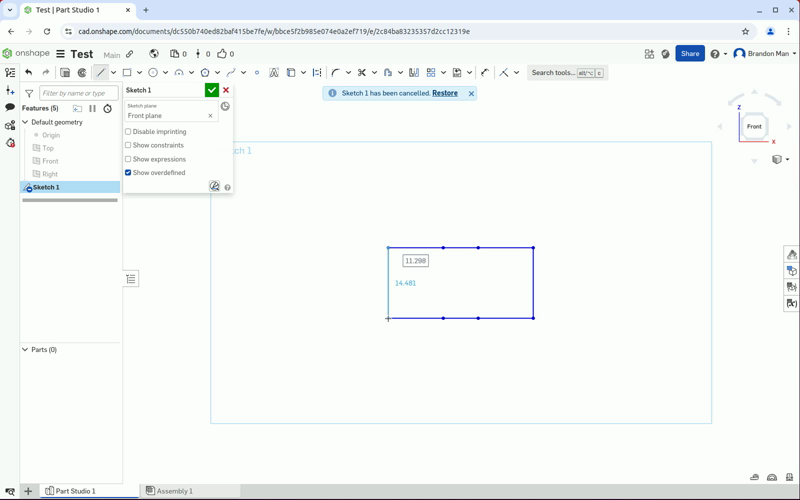
key_up(shift)
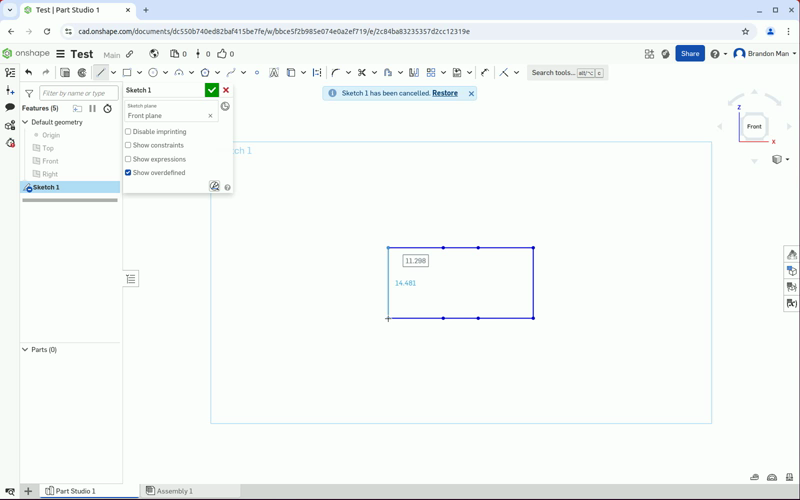
click(388, 318)
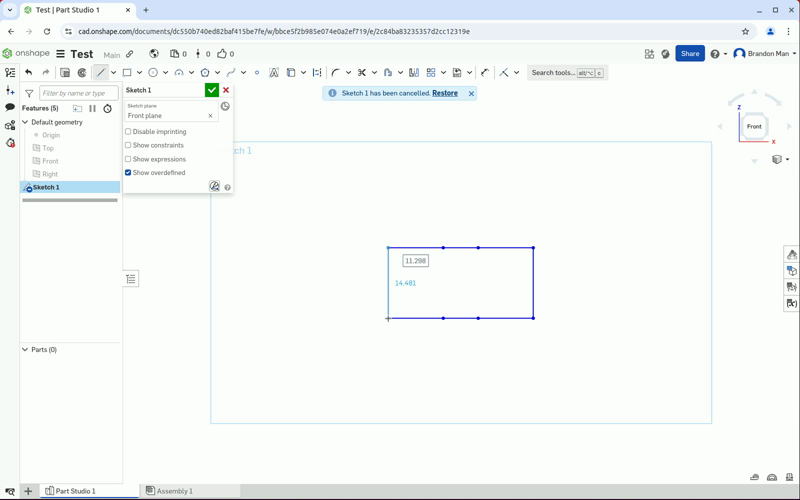
key(esc)
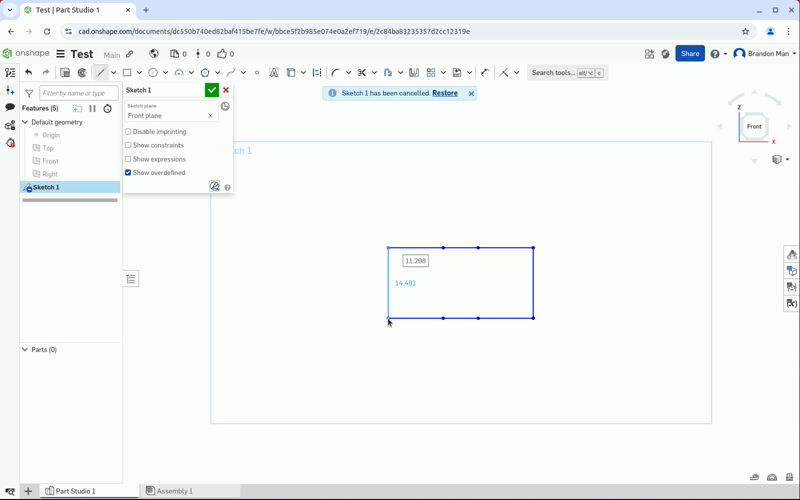
key(c)
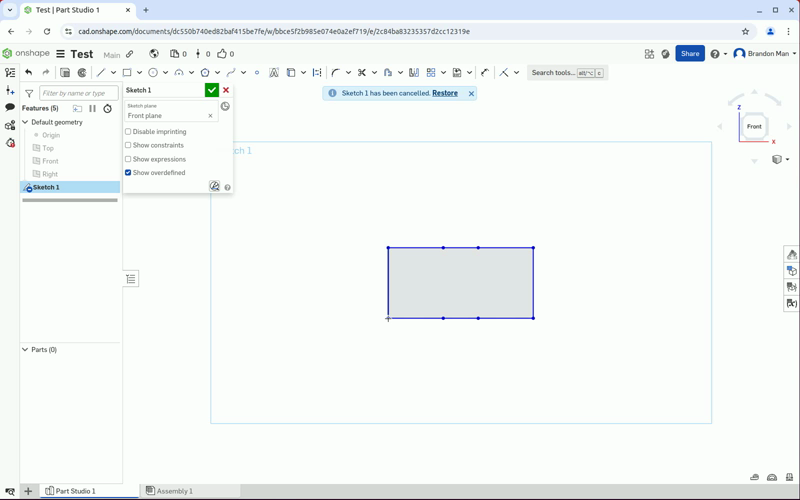
key_down(shift)
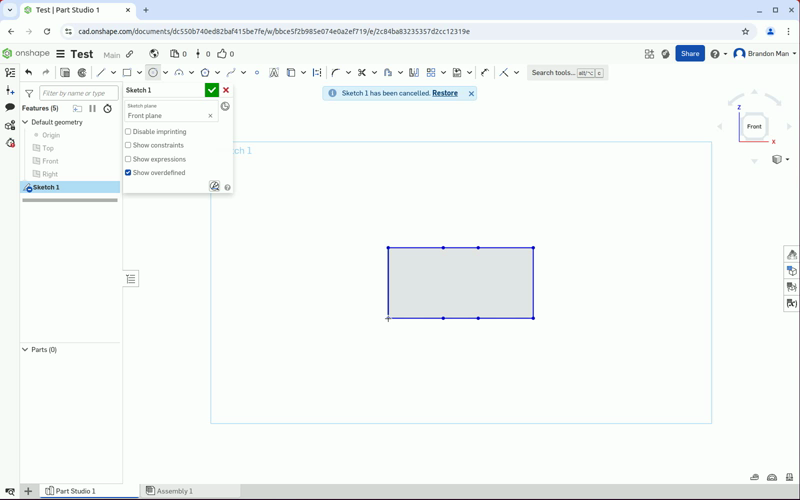
mouse_move(418, 282)
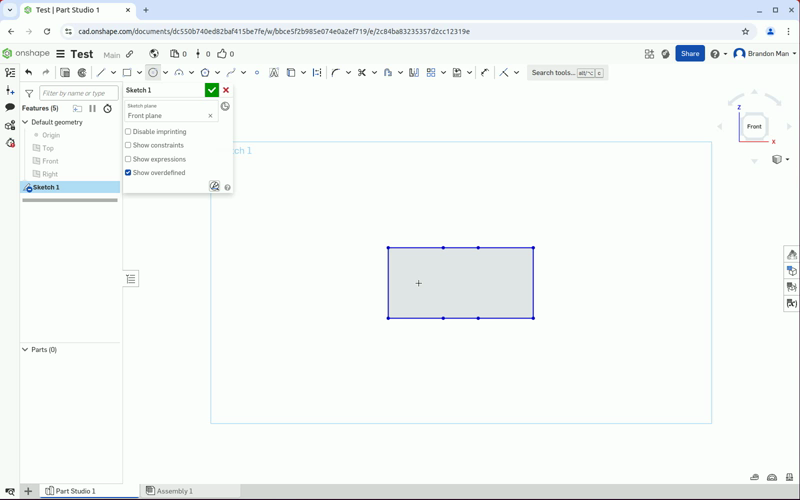
click(418, 282)
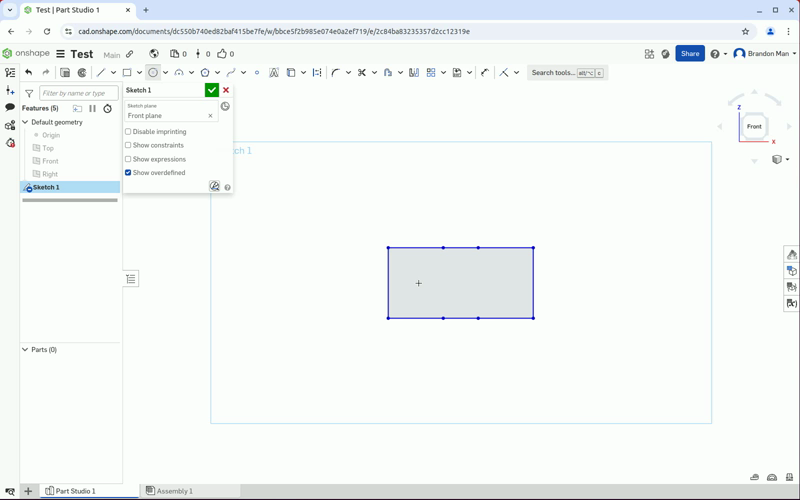
key_up(shift)
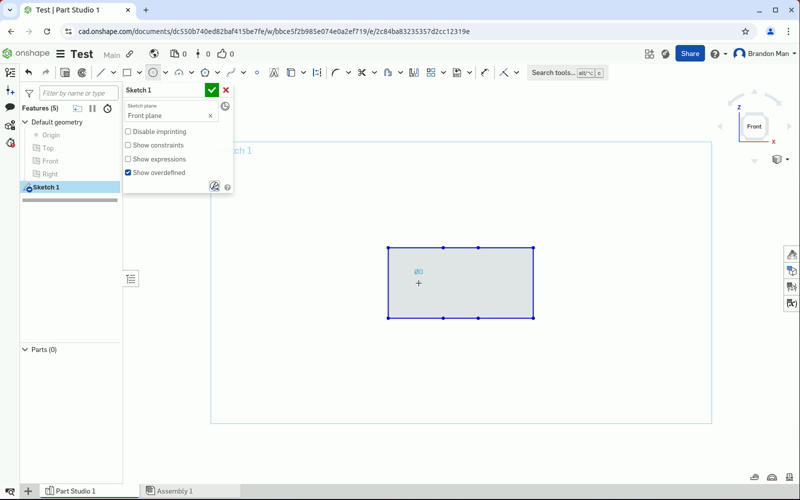
mouse_move(444, 282)
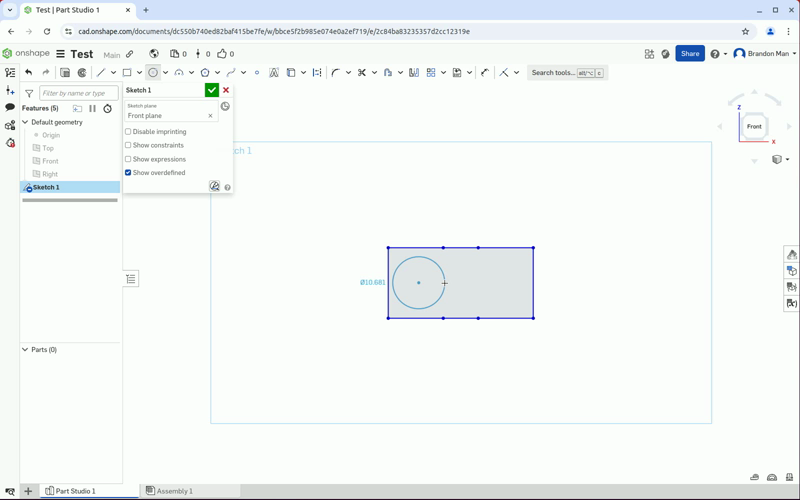
click(444, 282)
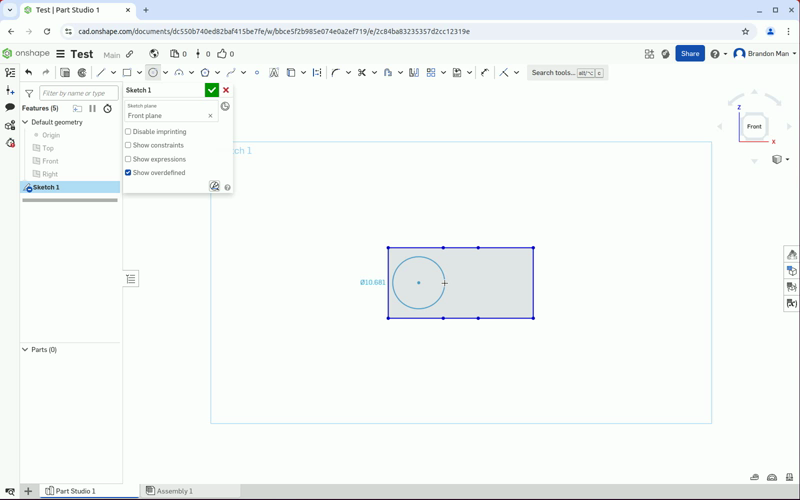
key(esc)
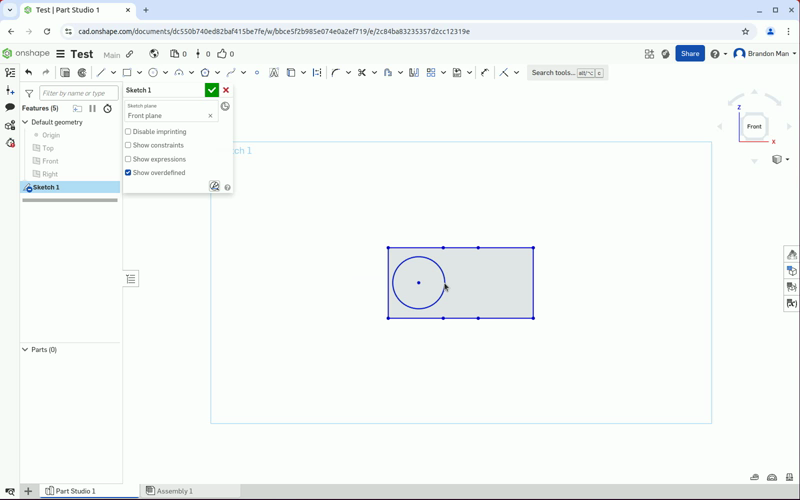
key(l)
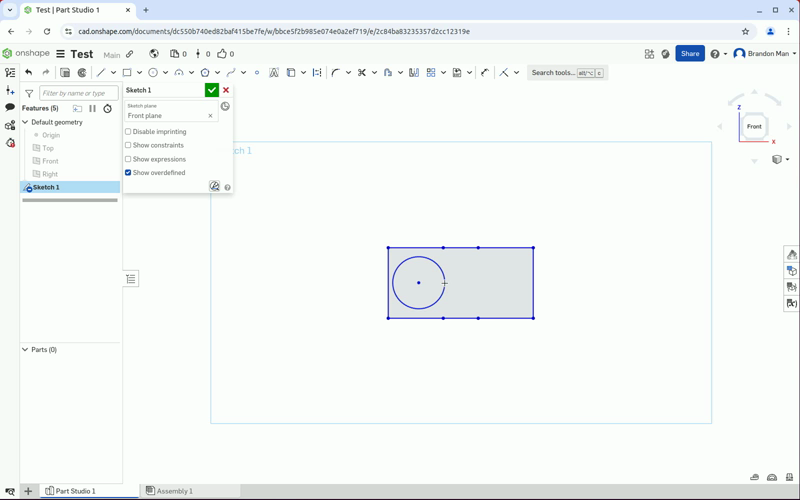
key_down(shift)
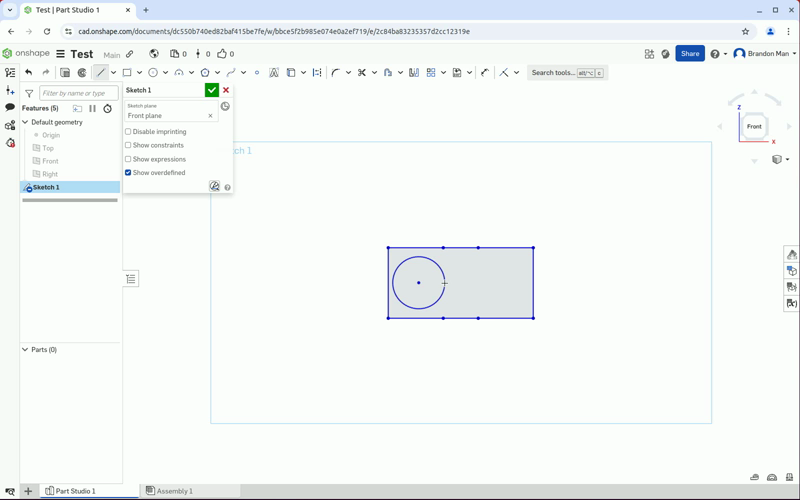
mouse_move(443, 315)
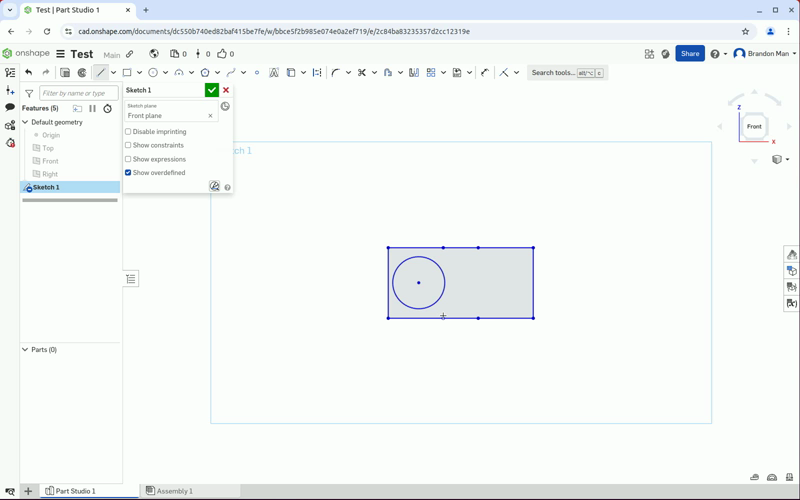
scroll(6)
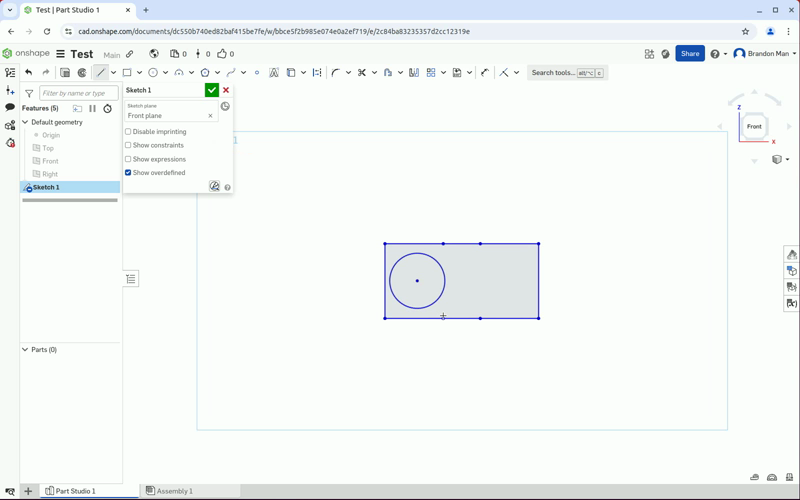
scroll(6)
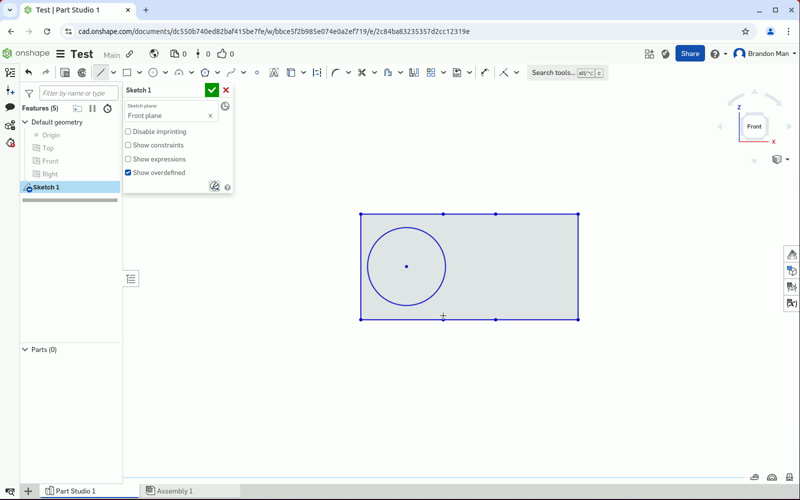
scroll(6)
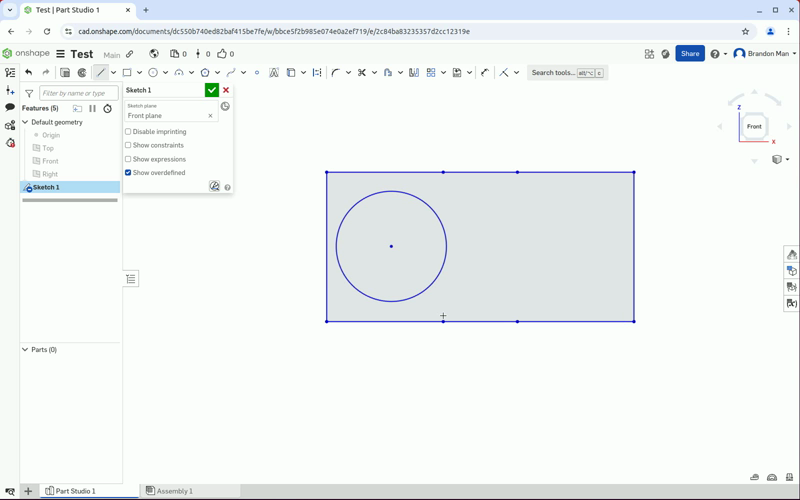
scroll(6)
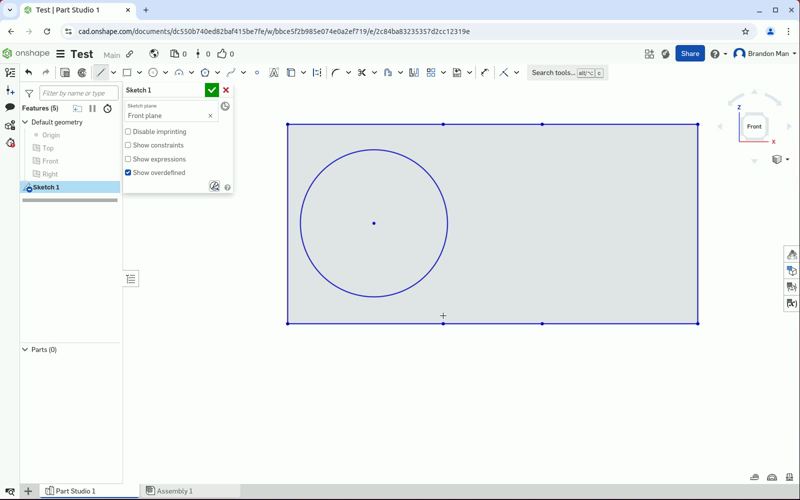
scroll(6)
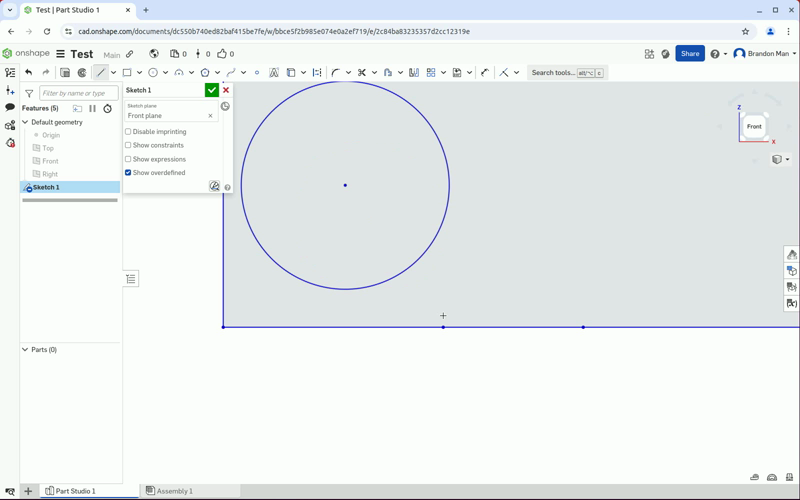
scroll(6)
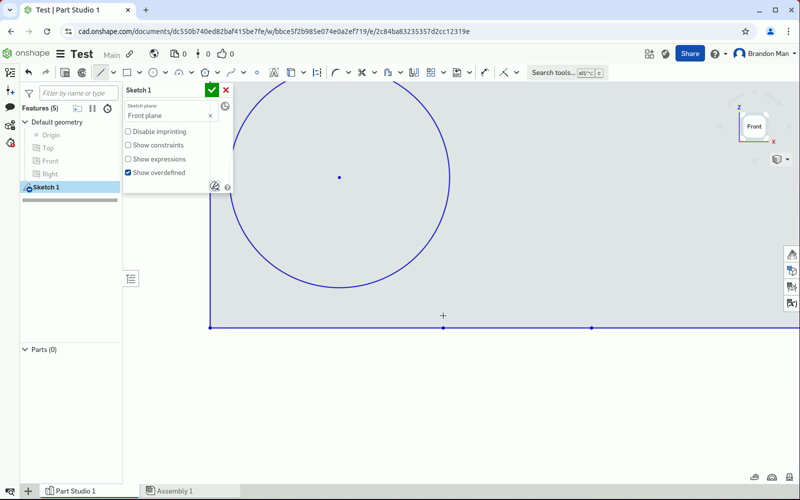
scroll(6)
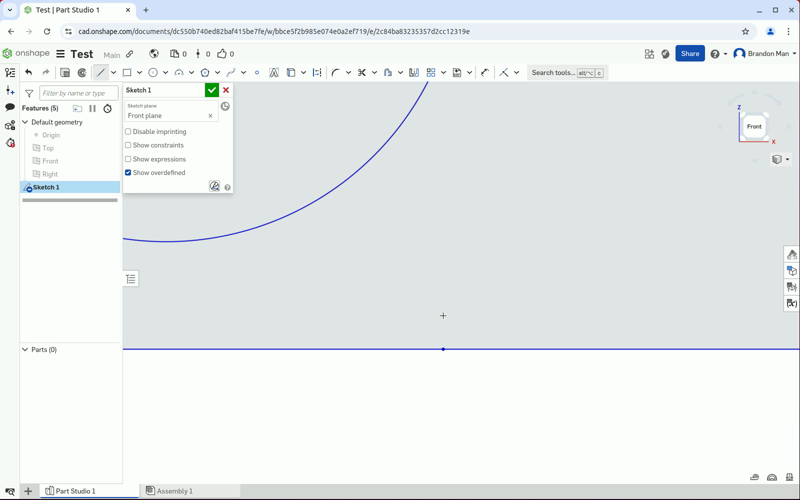
click(443, 315)
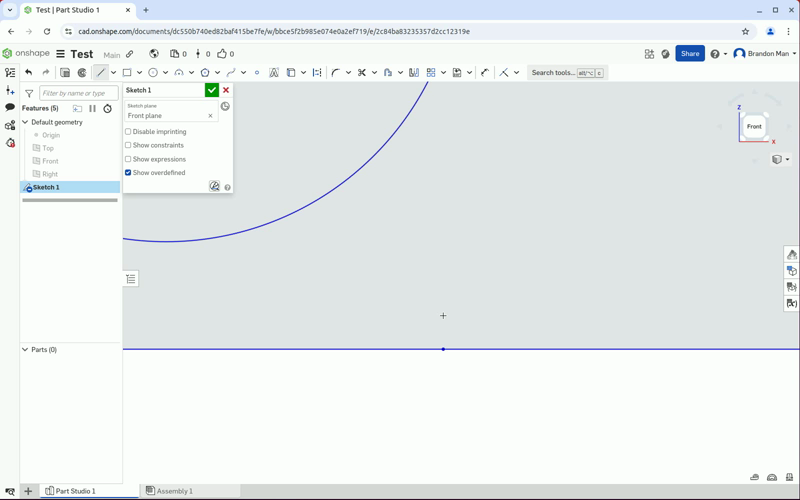
scroll(-6)
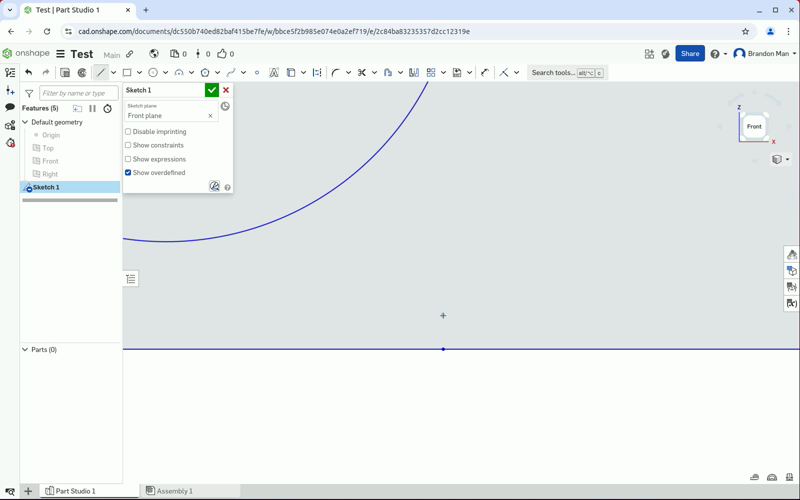
scroll(-6)
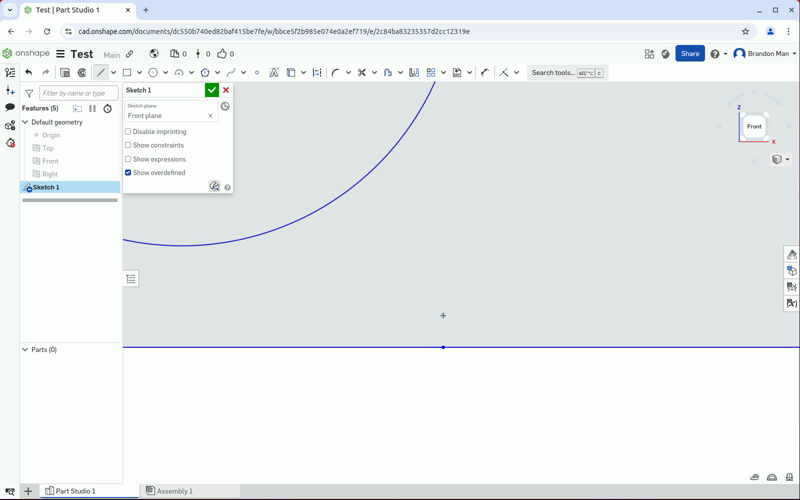
scroll(-6)
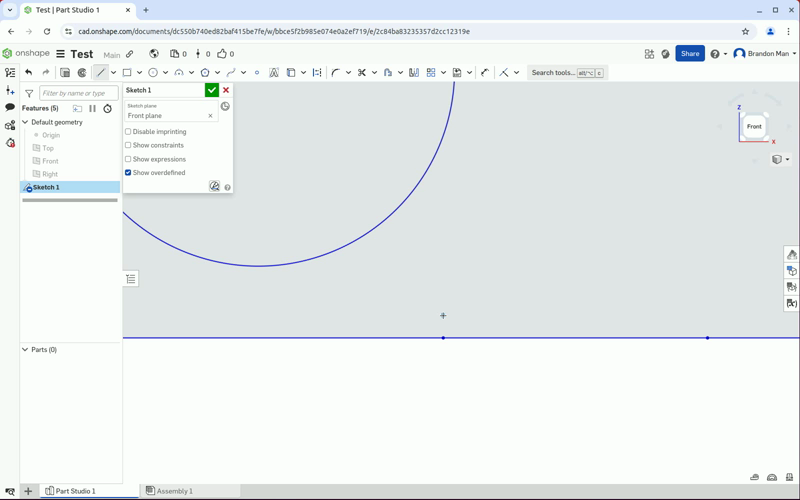
scroll(-6)
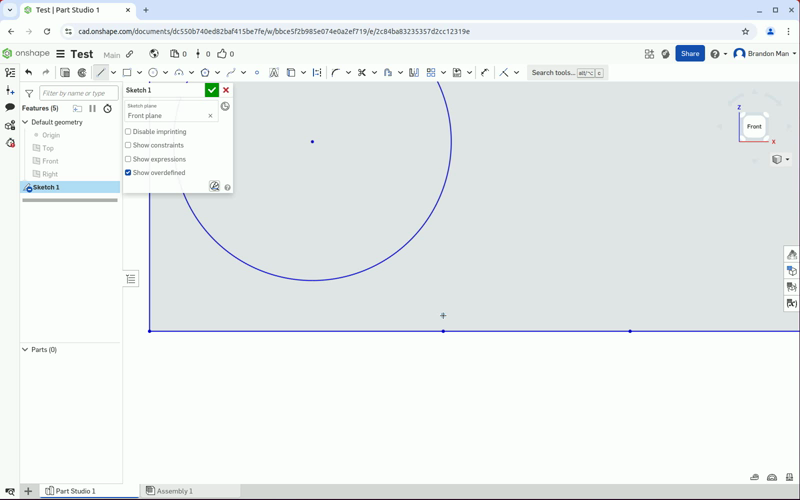
scroll(-6)
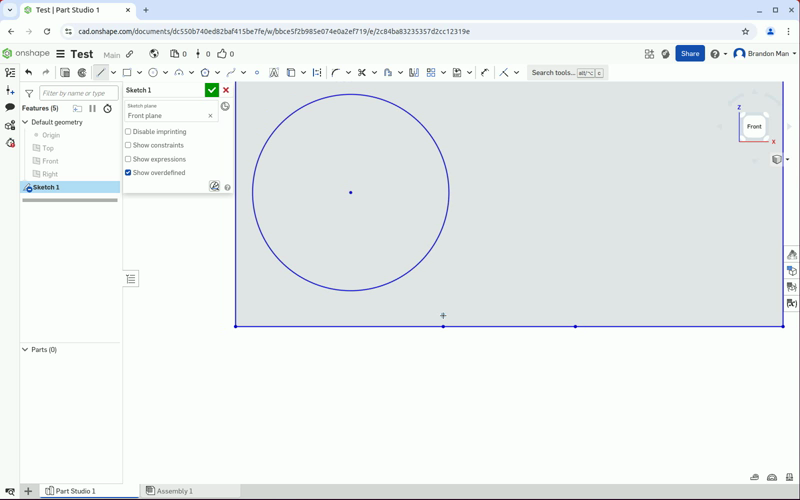
scroll(-6)
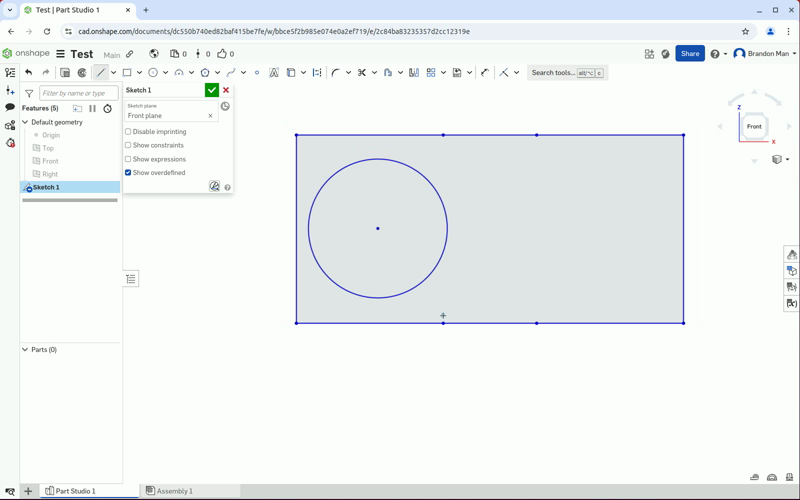
scroll(-6)
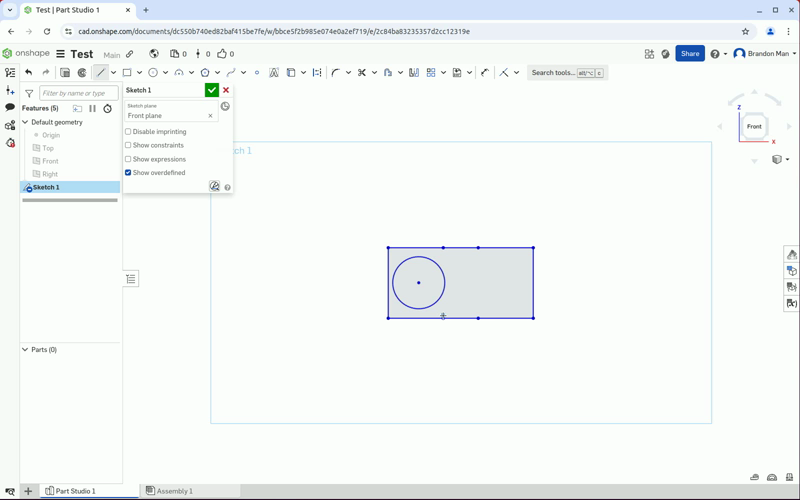
key_up(shift)
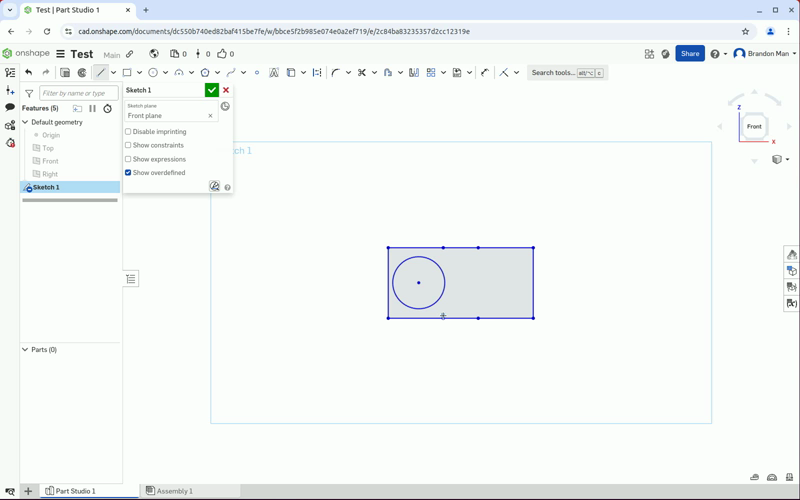
key_down(shift)
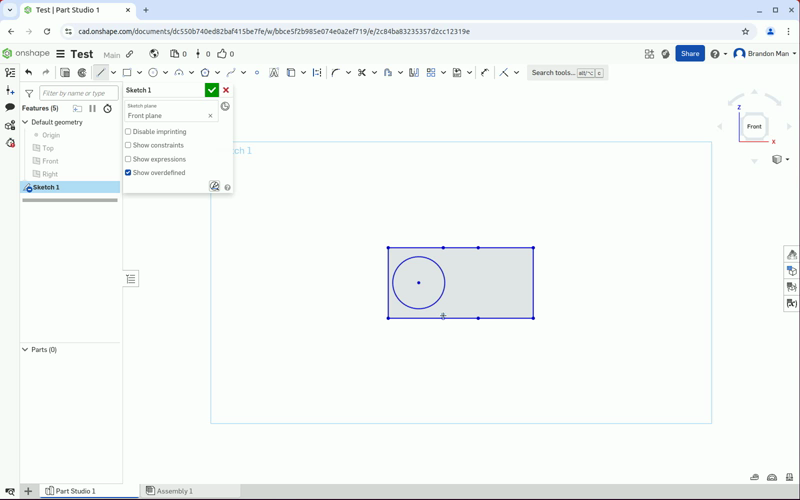
mouse_move(473, 315)
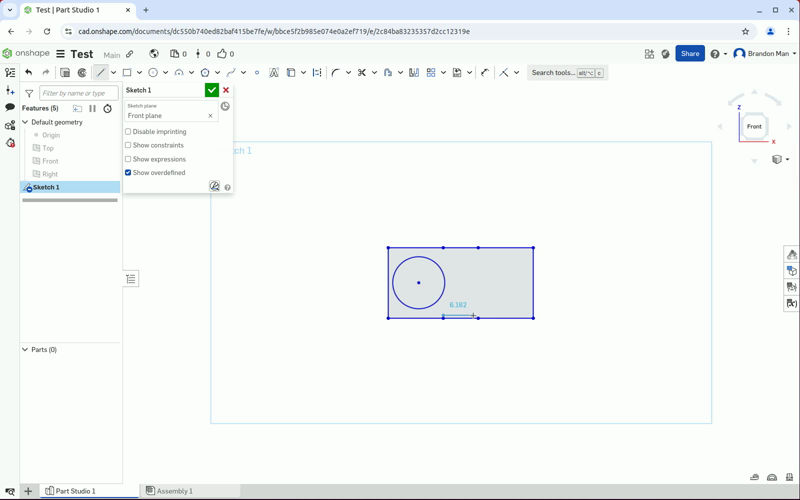
mouse_move(478, 315)
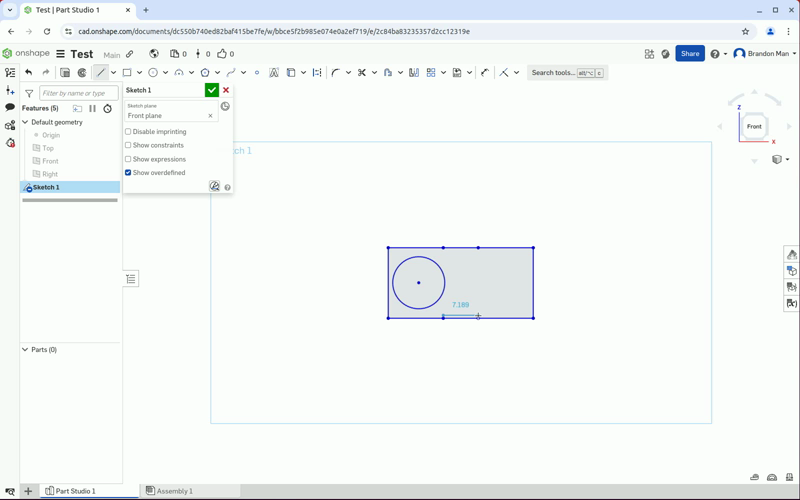
scroll(6)
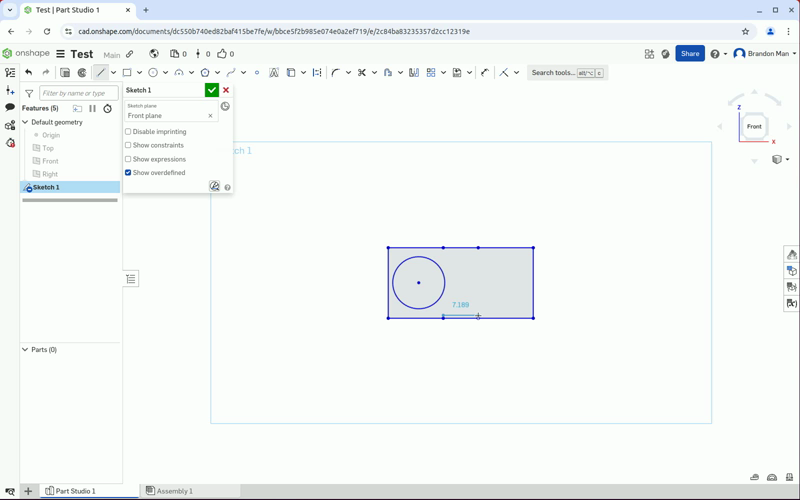
scroll(6)
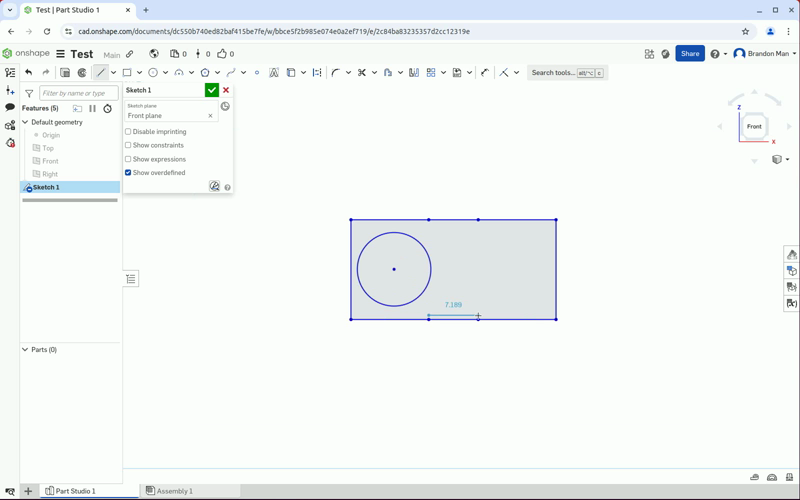
scroll(6)
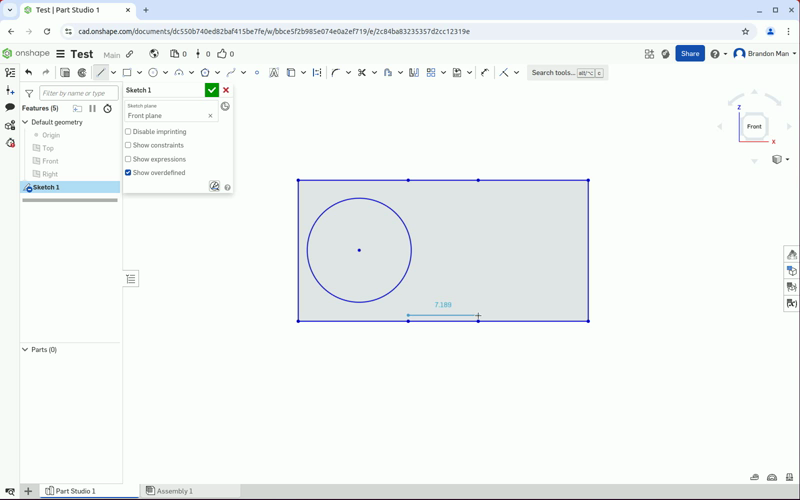
scroll(6)
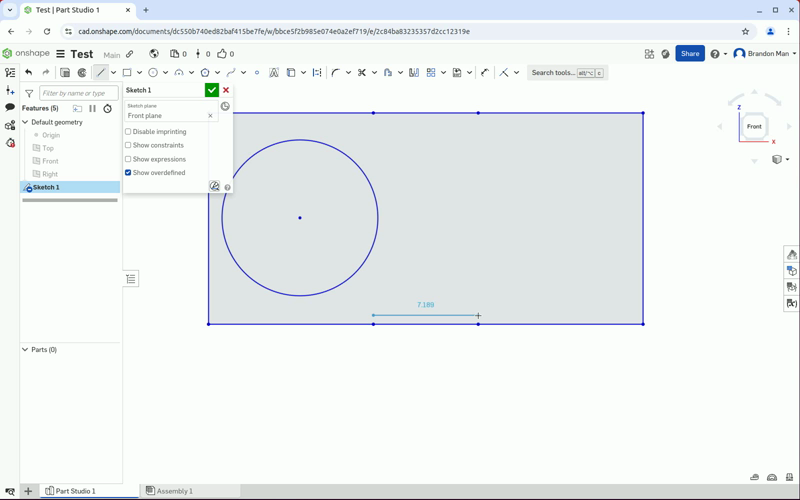
scroll(6)
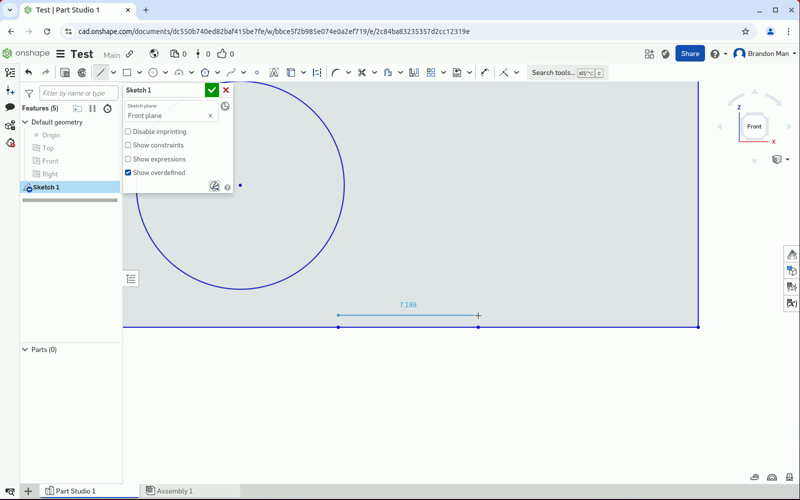
scroll(6)
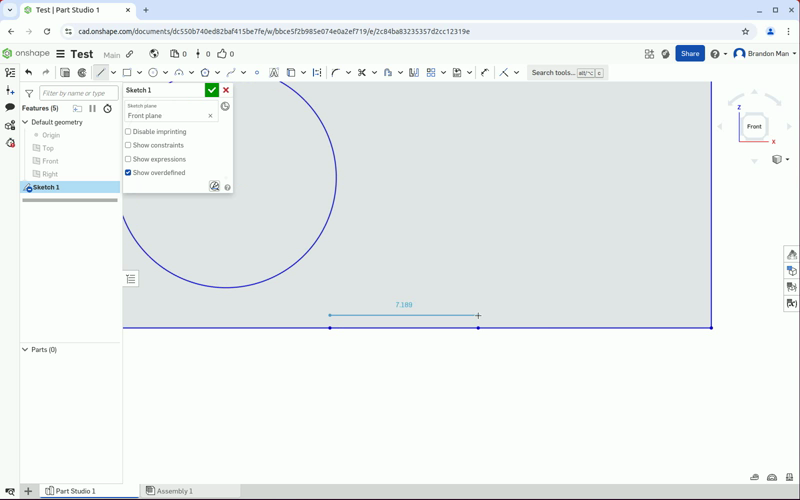
scroll(6)
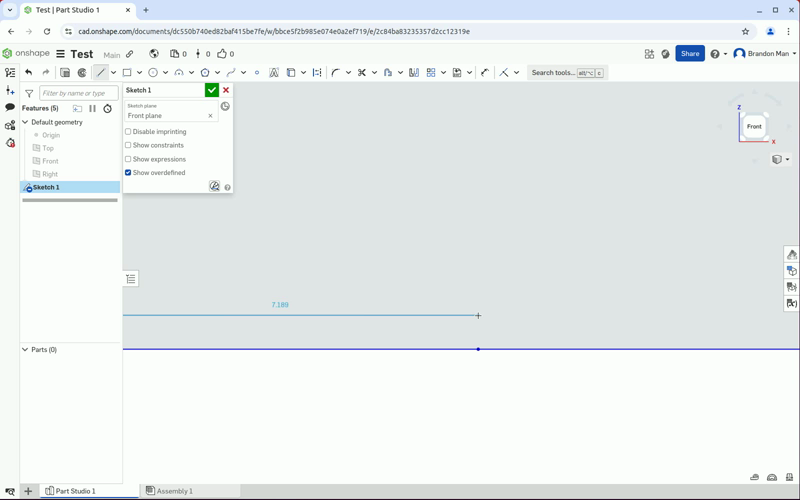
click(478, 315)
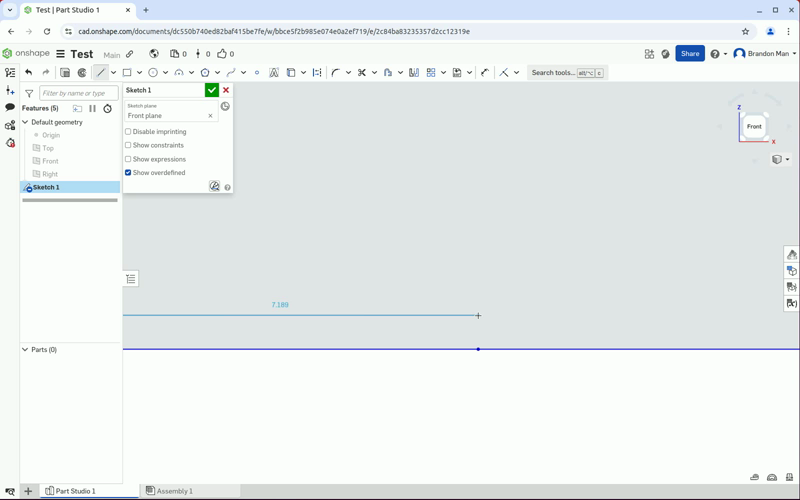
scroll(-6)
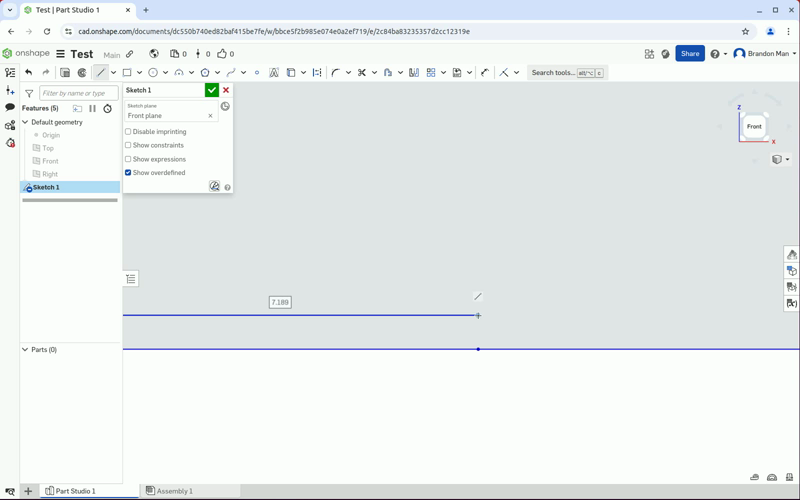
scroll(-6)
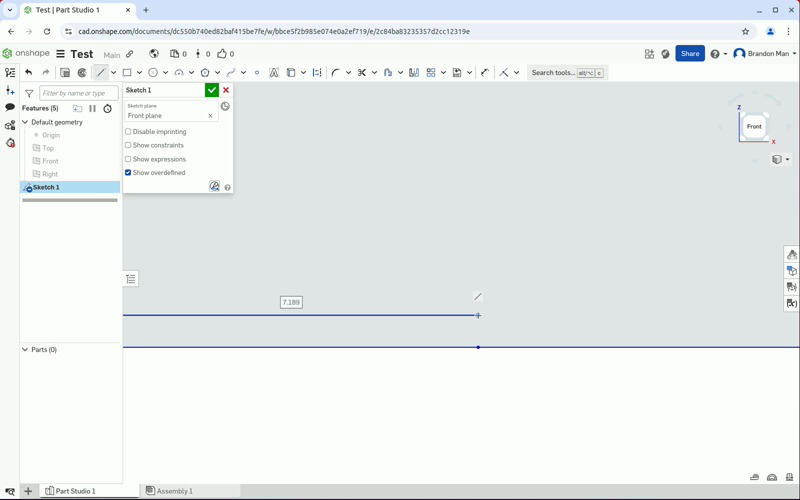
scroll(-6)
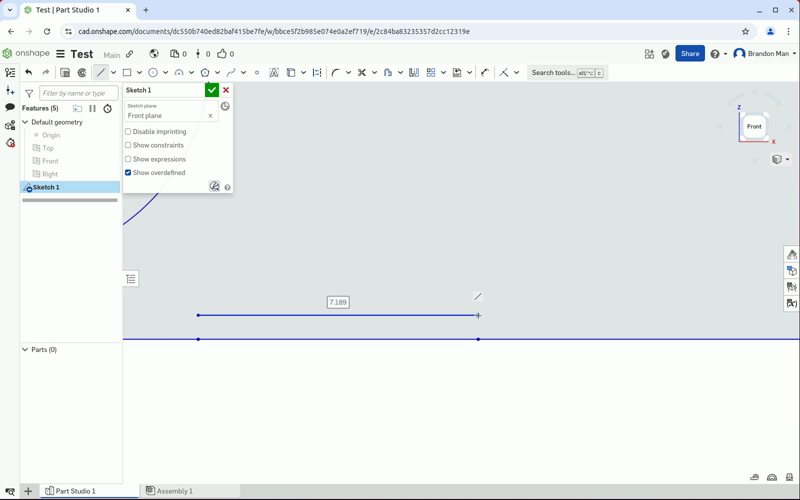
scroll(-6)
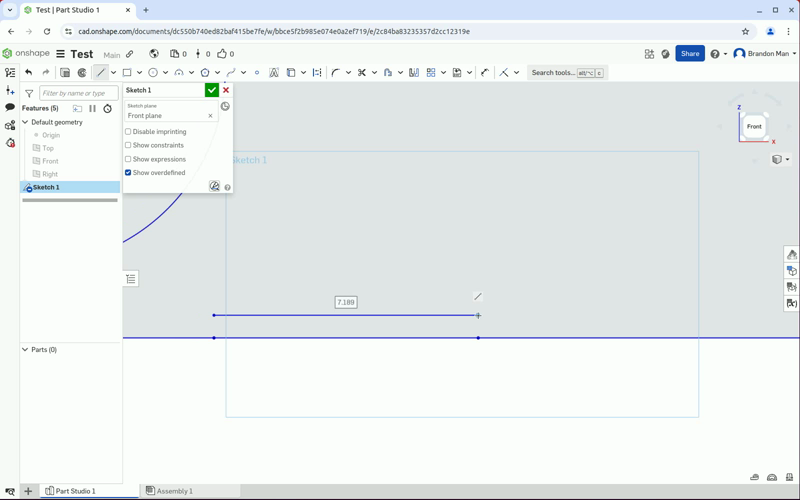
scroll(-6)
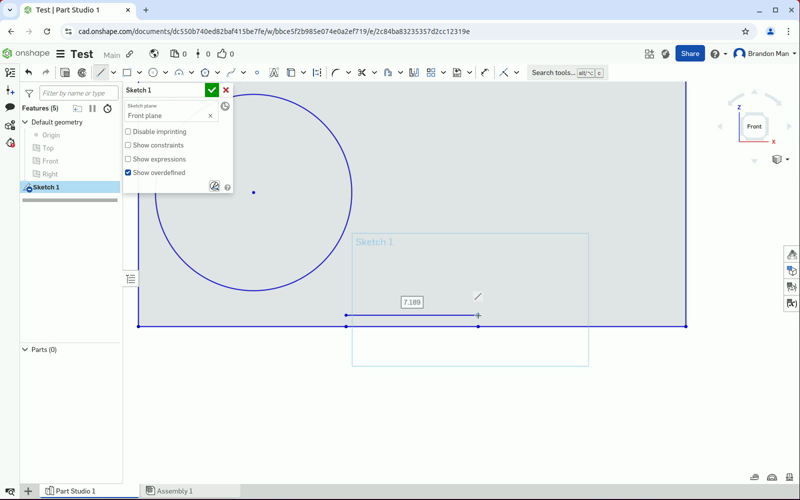
scroll(-6)
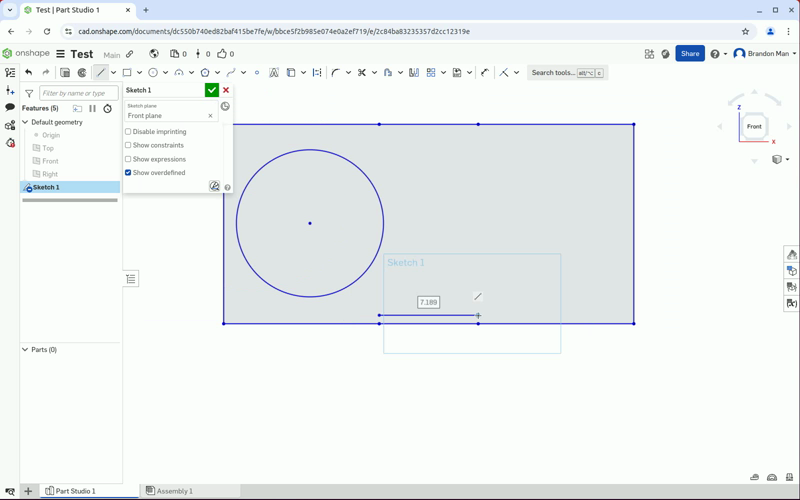
scroll(-6)
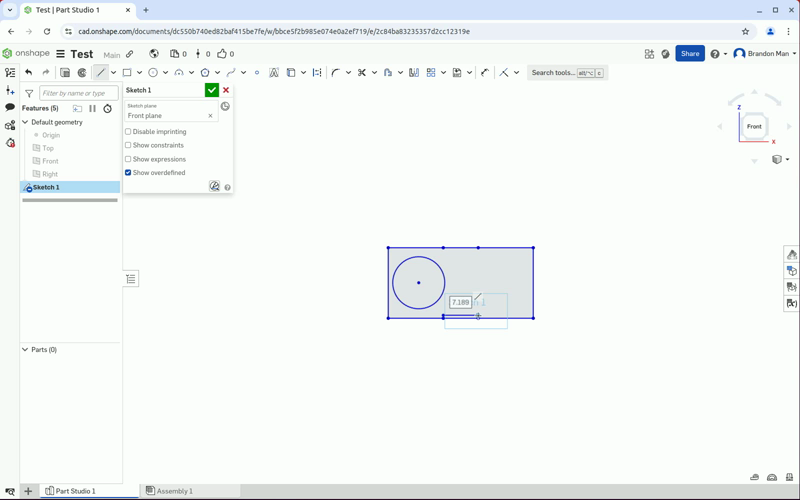
key_up(shift)
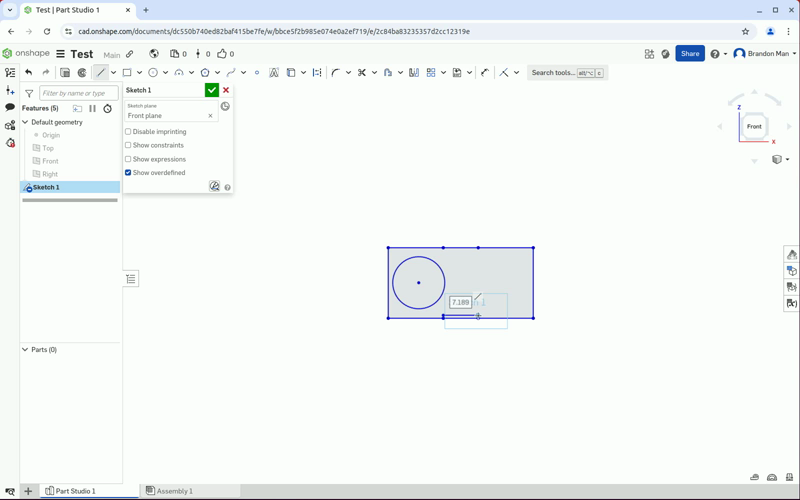
key_down(shift)
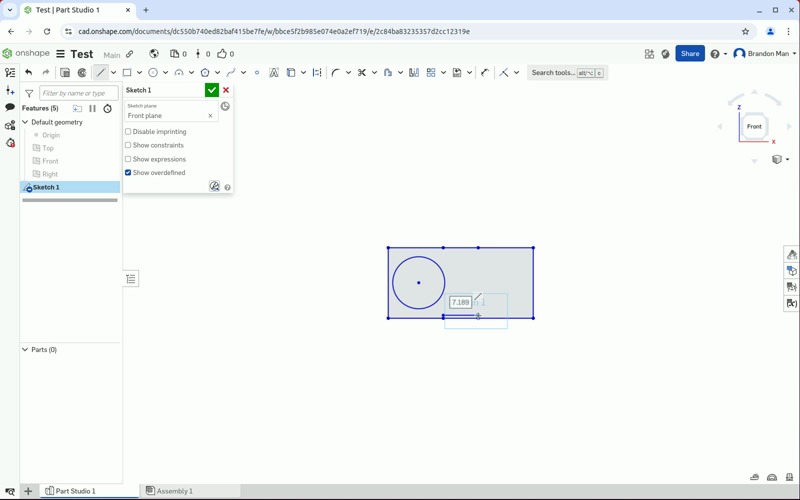
mouse_move(508, 315)
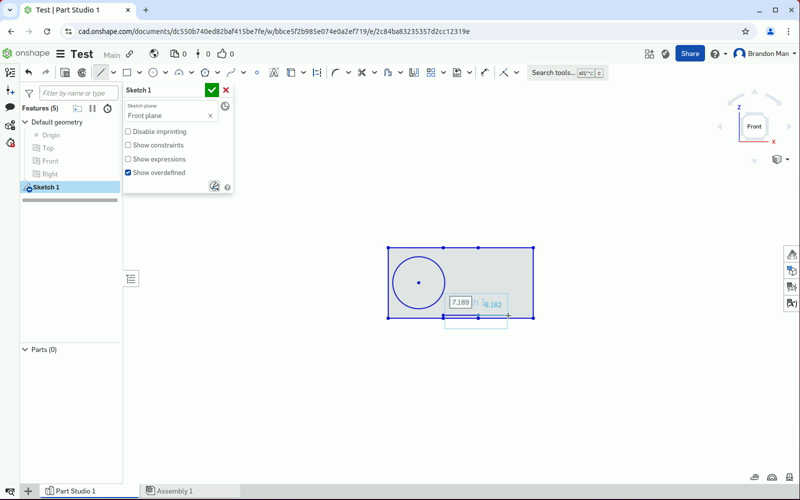
mouse_move(478, 302)
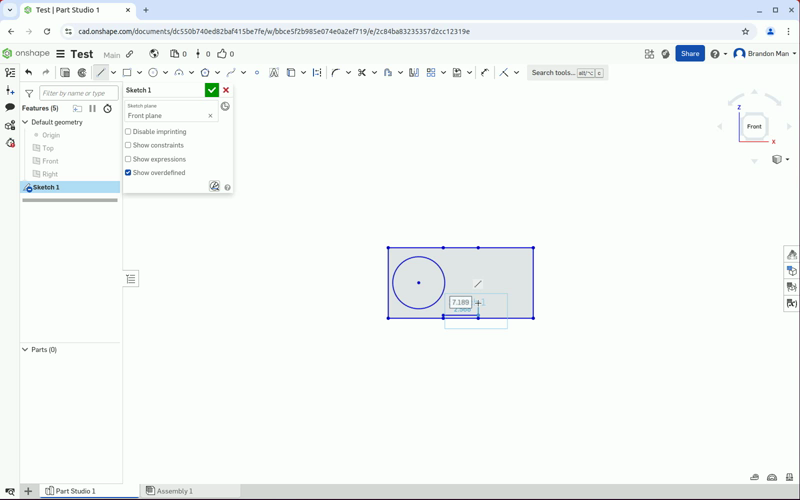
click(478, 302)
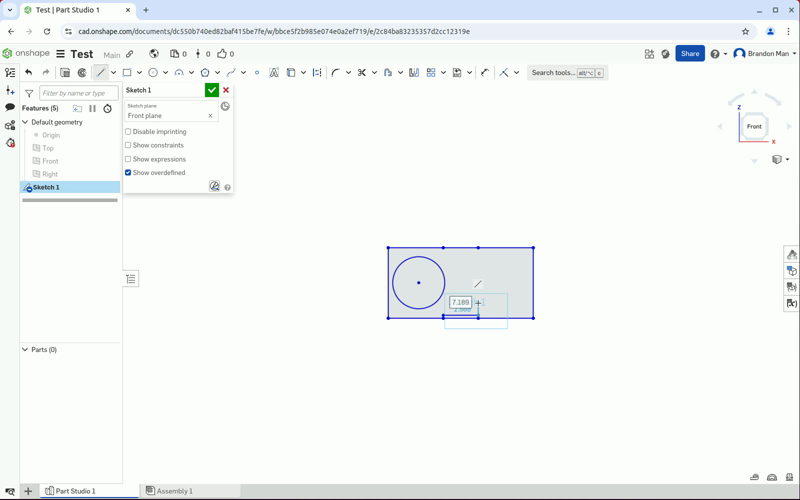
key_up(shift)
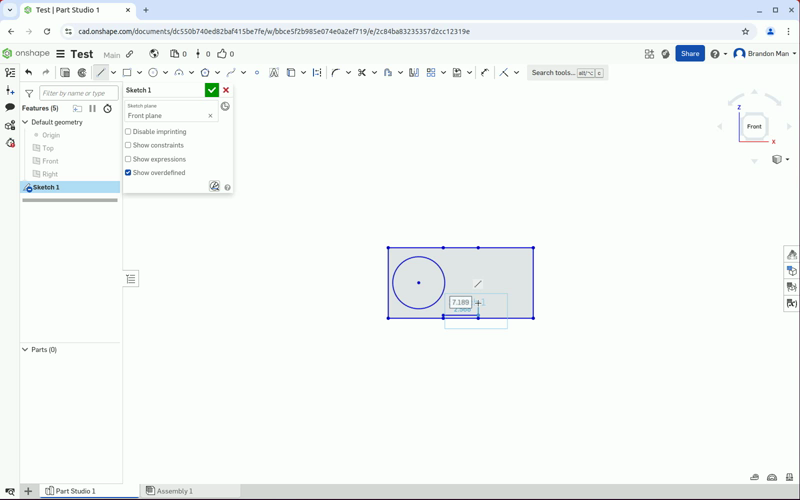
key_down(shift)
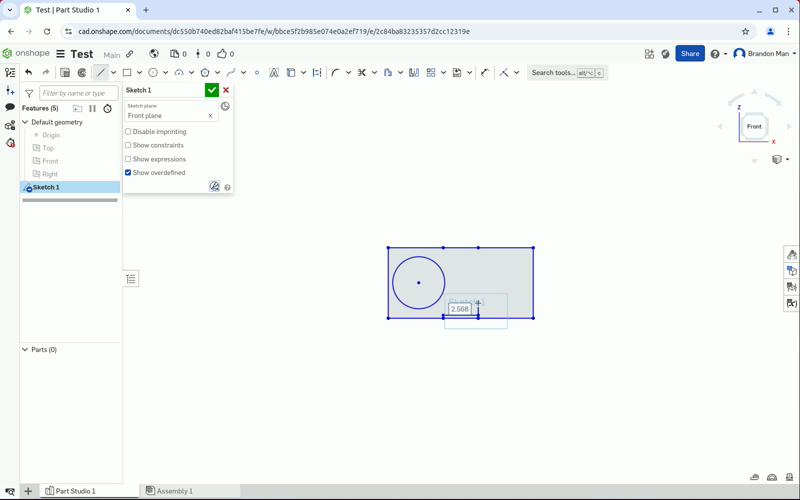
mouse_move(508, 302)
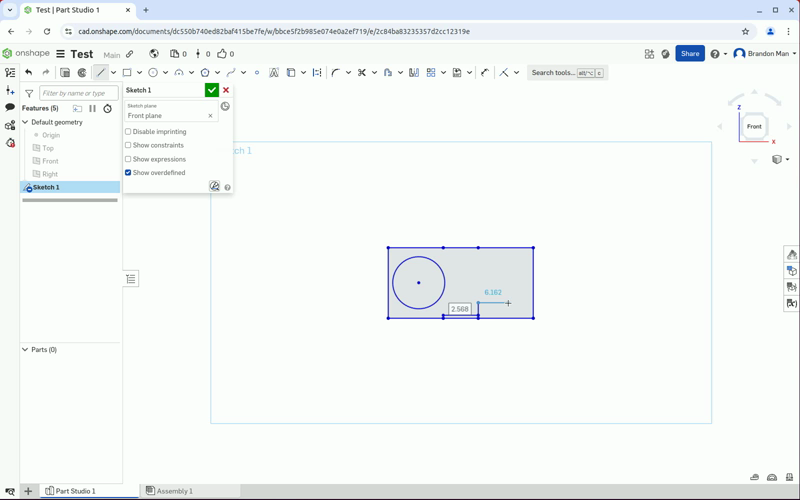
mouse_move(443, 302)
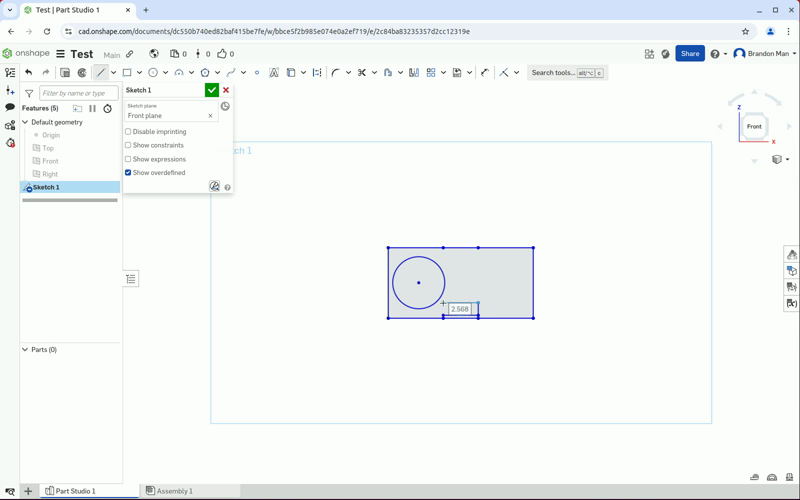
click(443, 302)
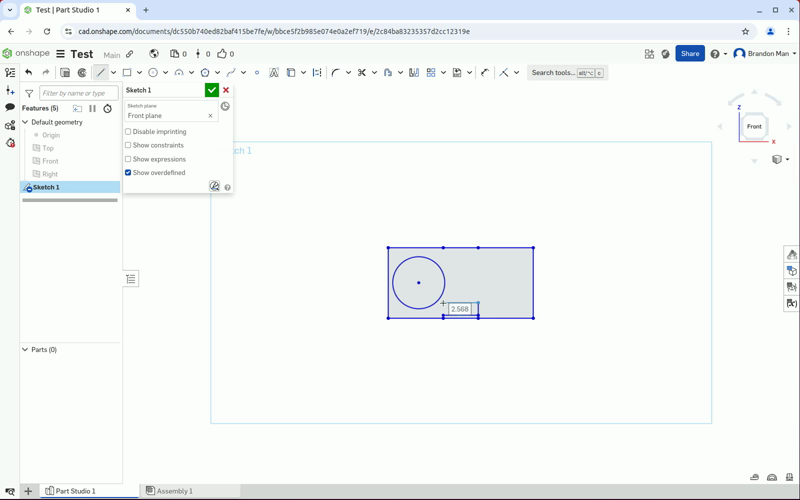
key_up(shift)
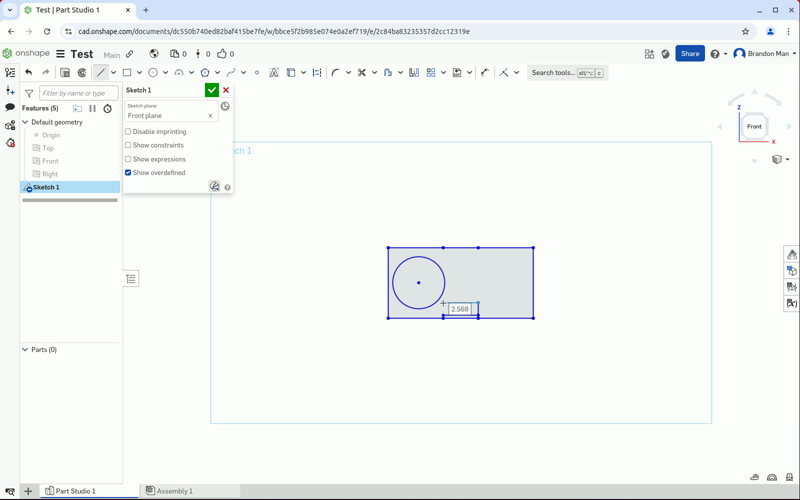
mouse_move(473, 302)
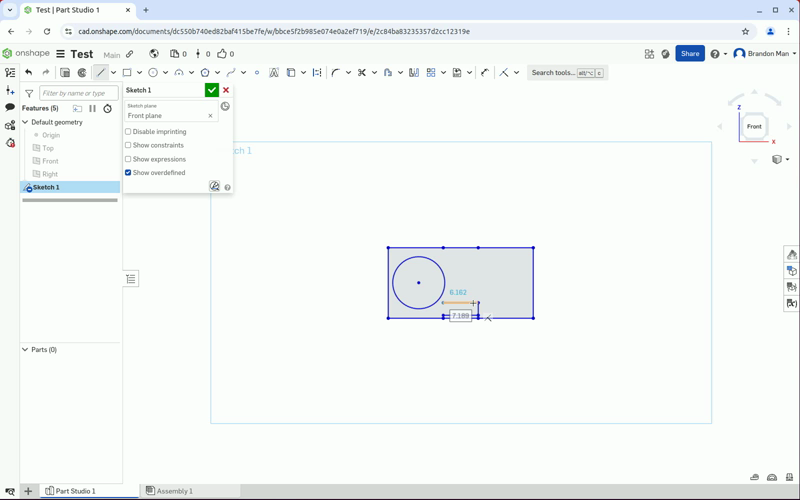
key_down(shift)
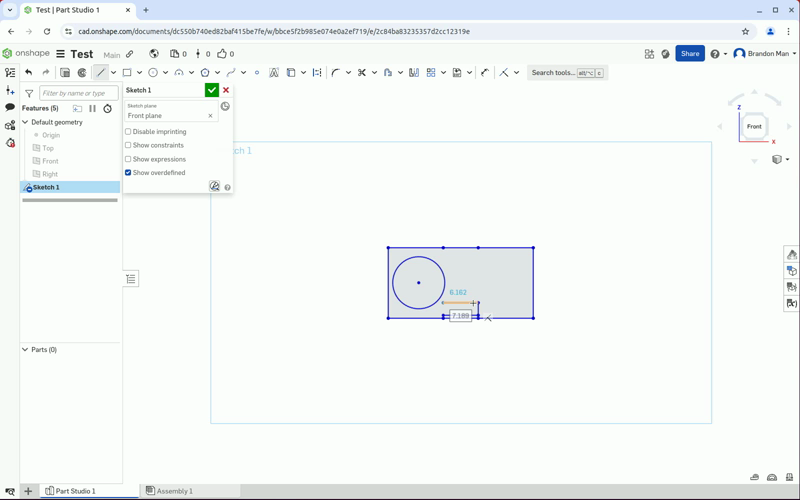
mouse_move(443, 315)
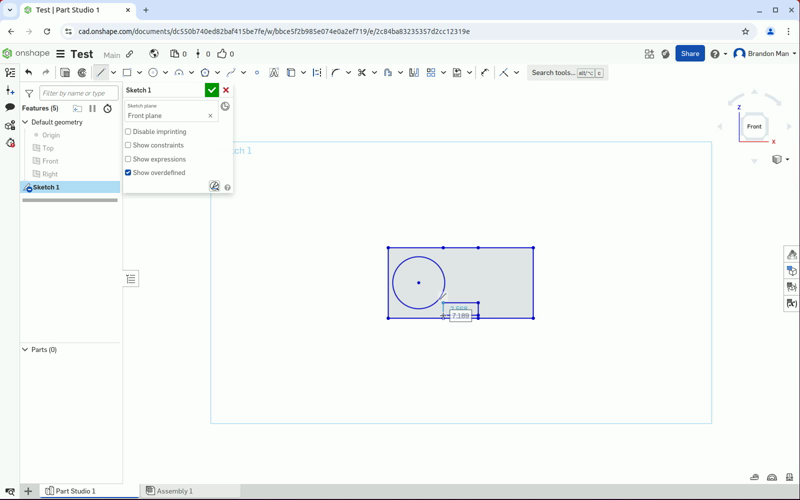
scroll(6)
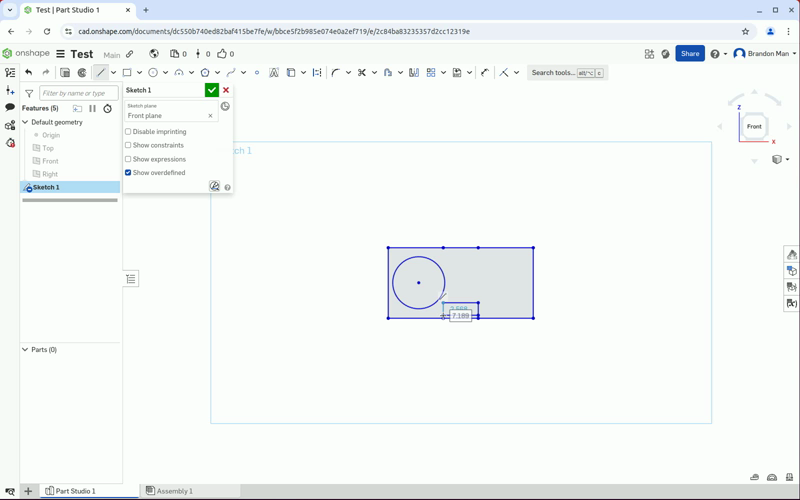
scroll(6)
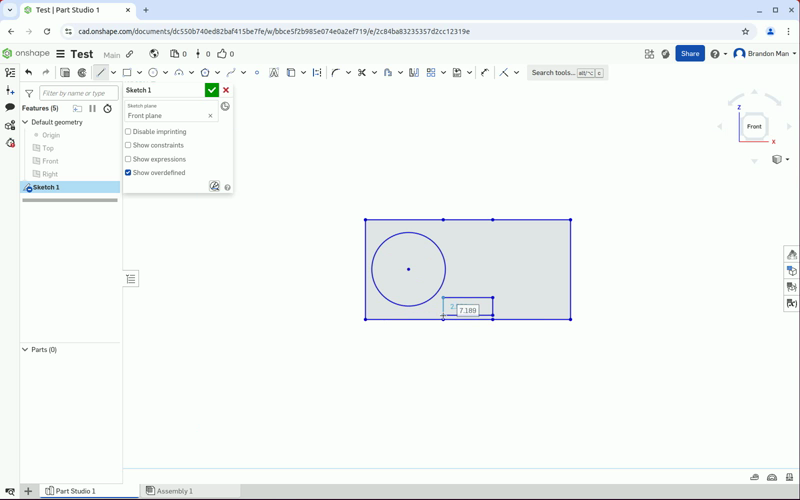
scroll(6)
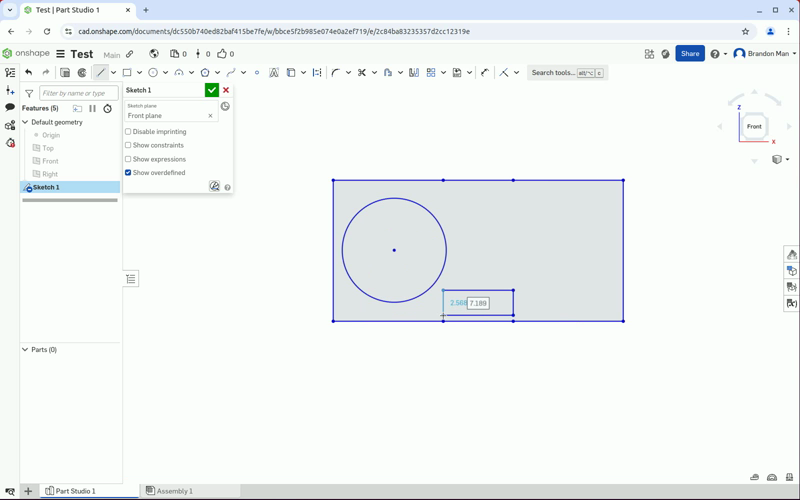
scroll(6)
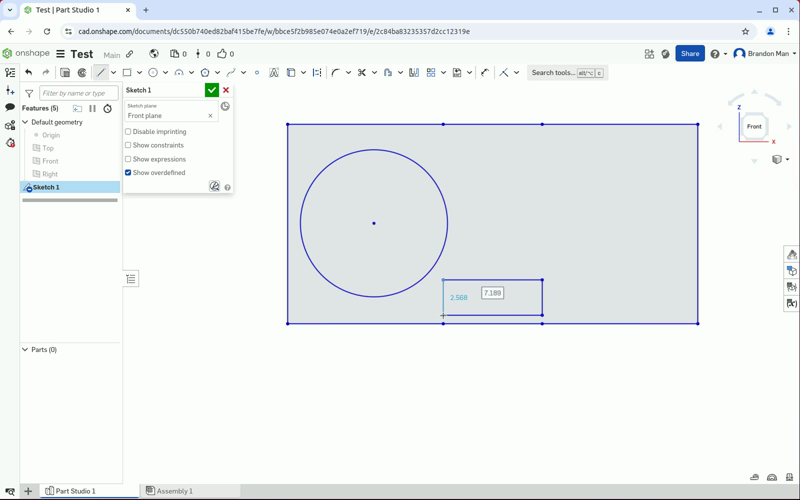
scroll(6)
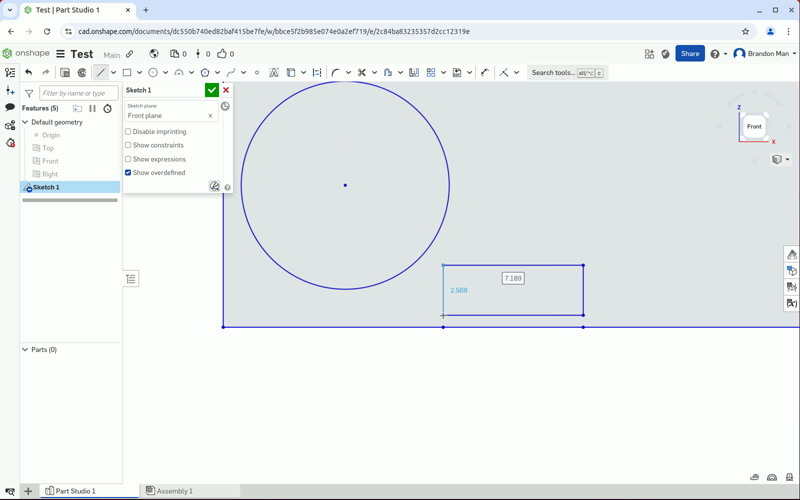
scroll(6)
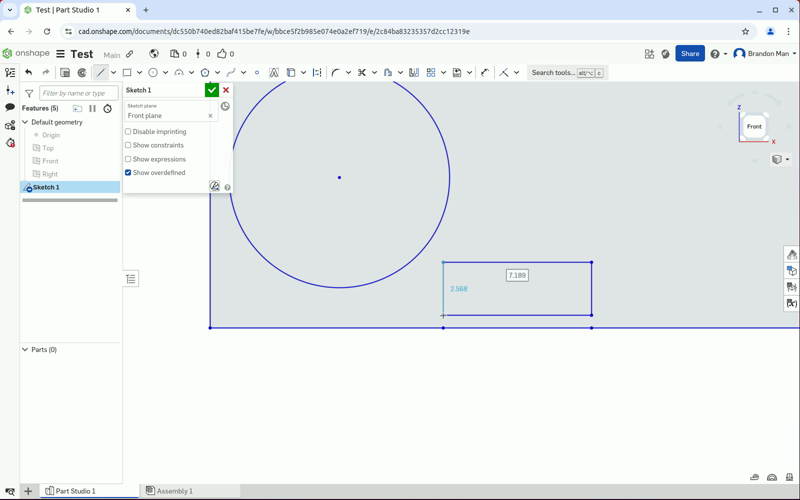
scroll(6)
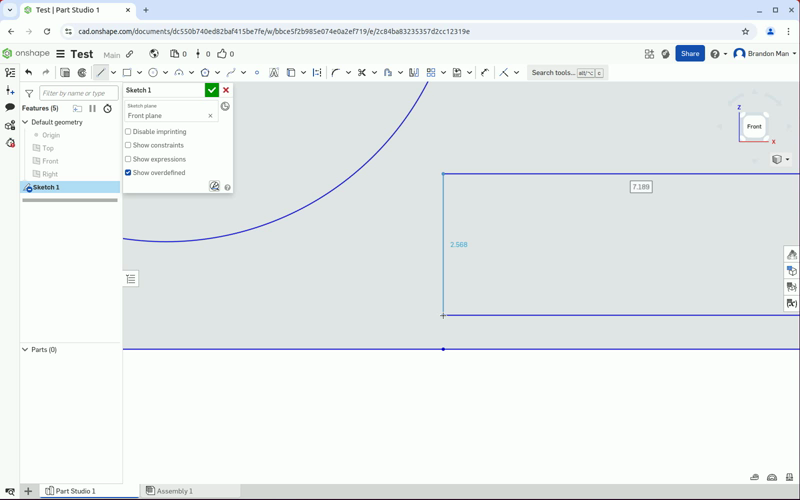
key_up(shift)
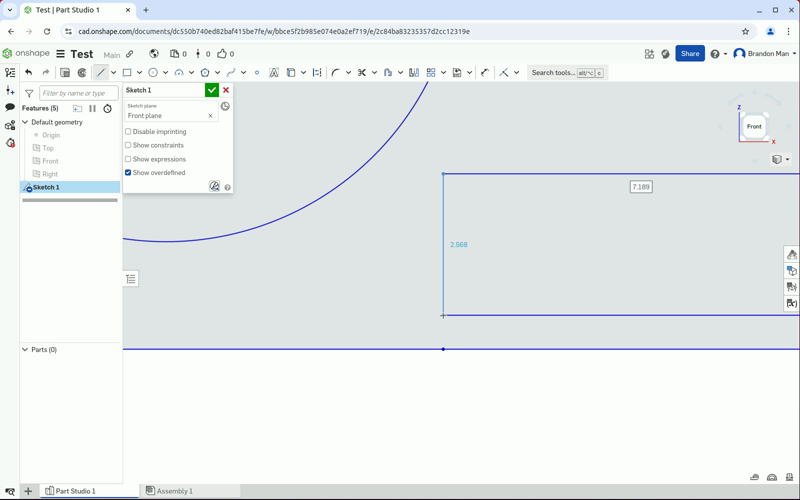
click(443, 315)
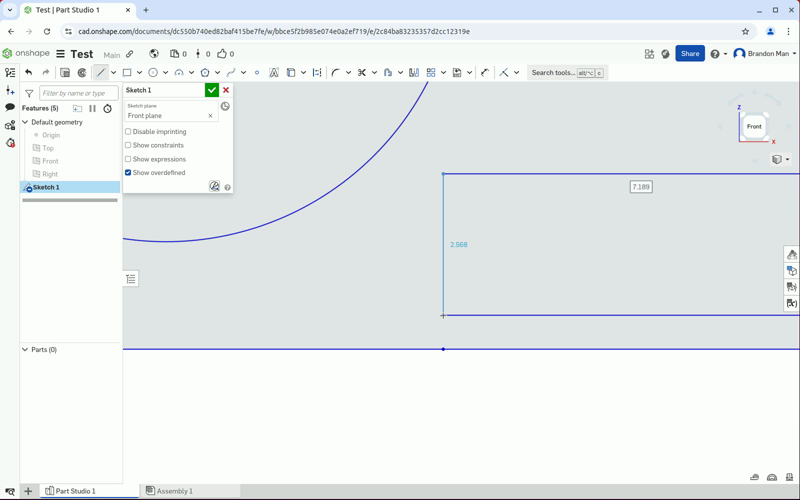
scroll(-6)
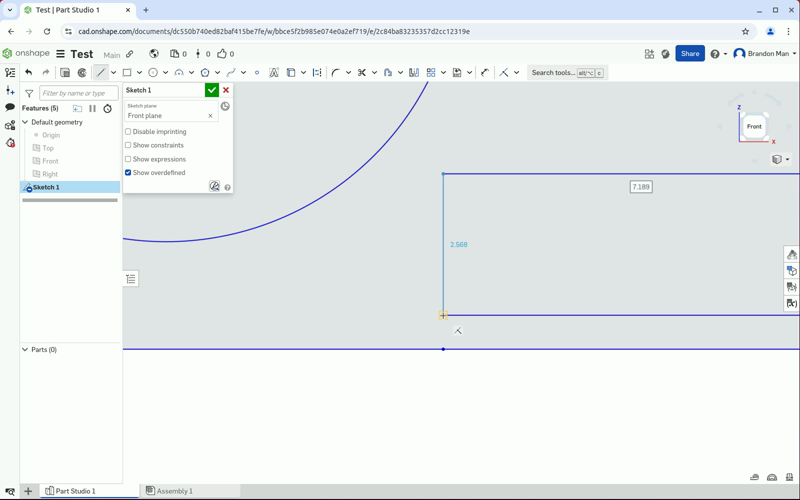
scroll(-6)
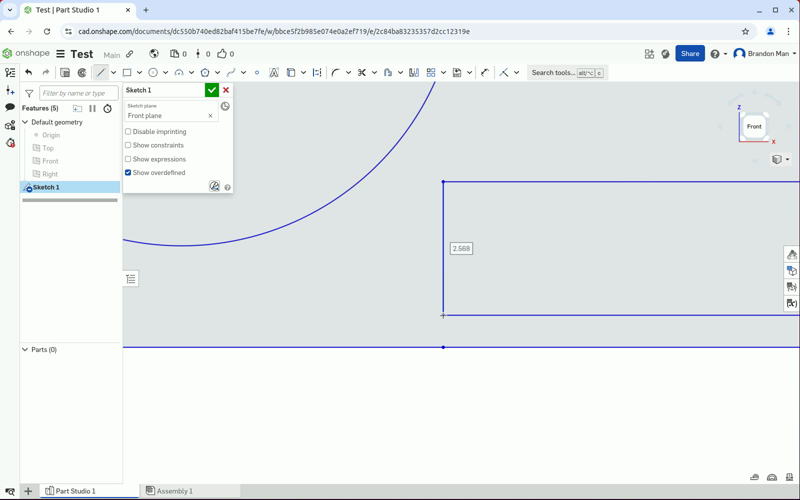
scroll(-6)
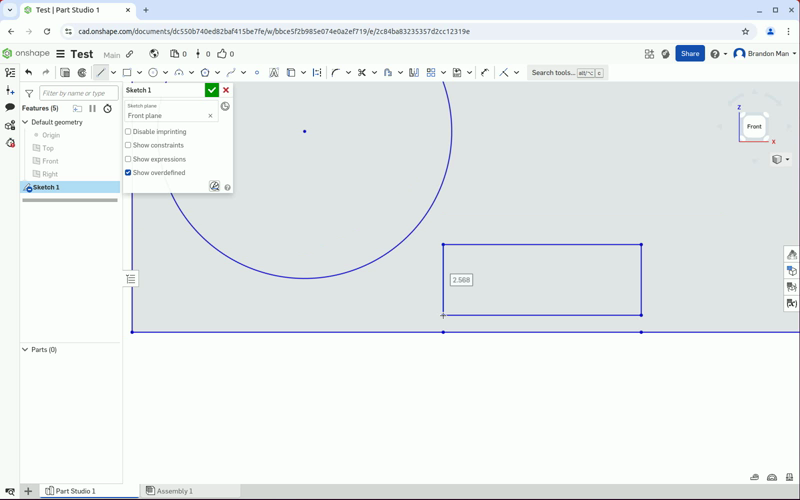
scroll(-6)
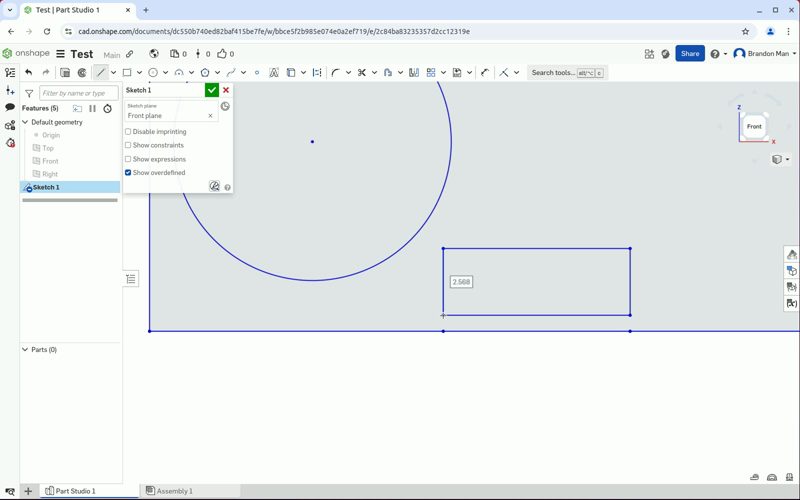
scroll(-6)
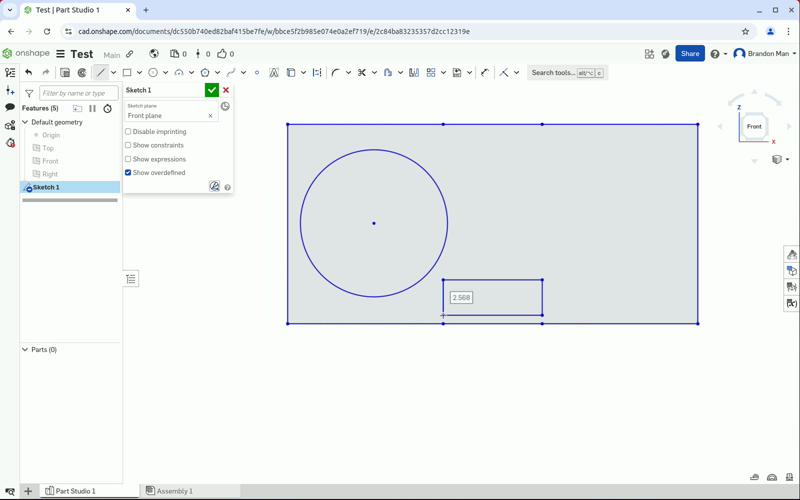
scroll(-6)
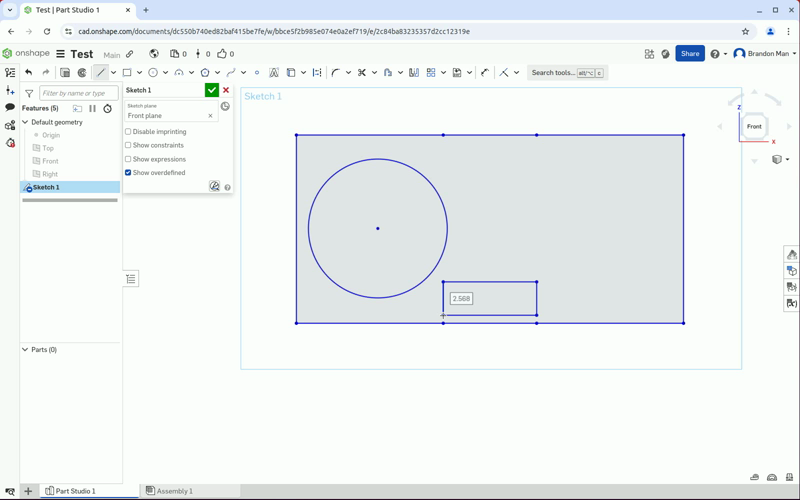
scroll(-6)
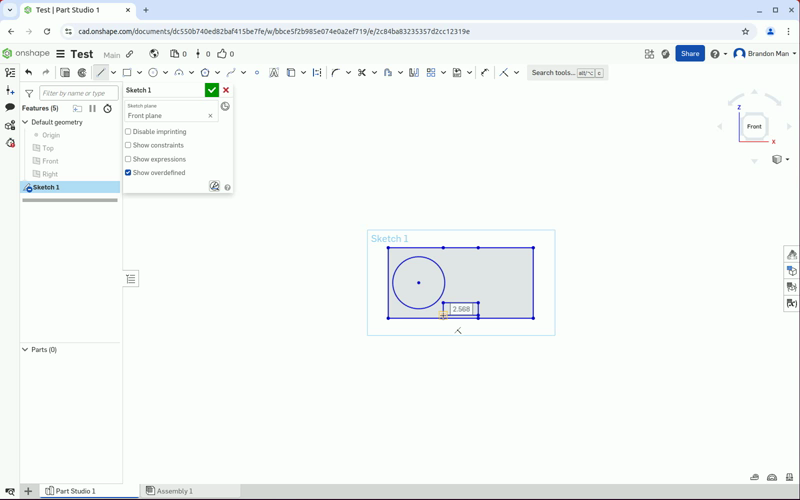
key(esc)
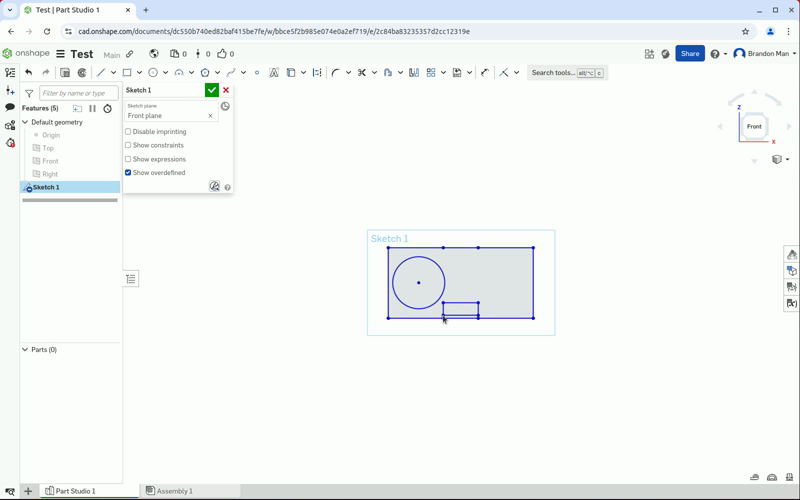
key(c)
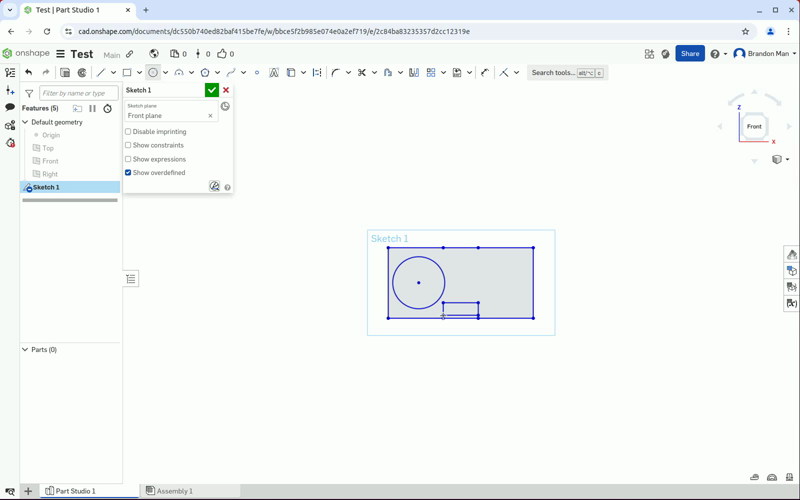
key_down(shift)
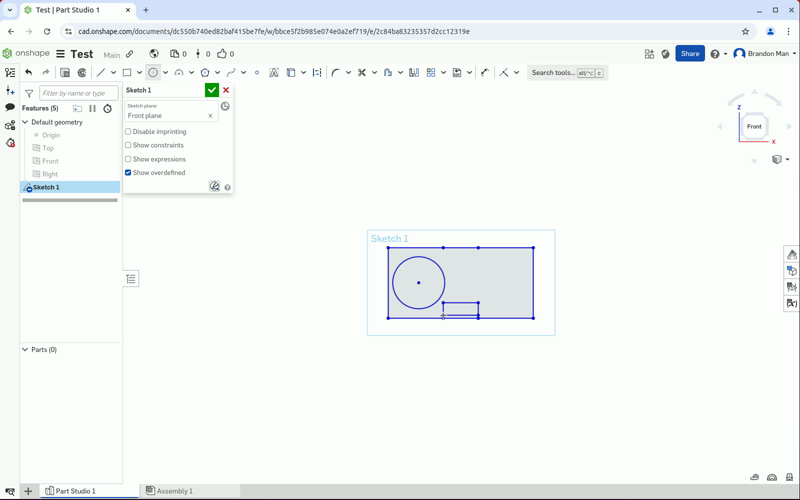
mouse_move(502, 282)
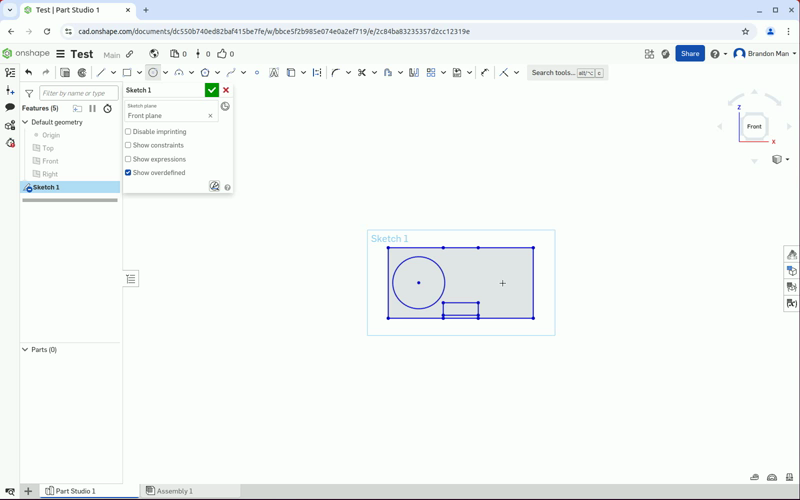
click(502, 282)
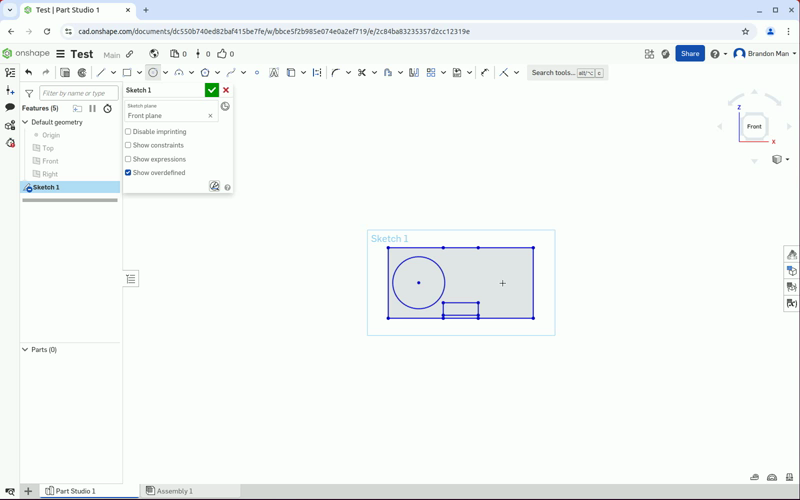
key_up(shift)
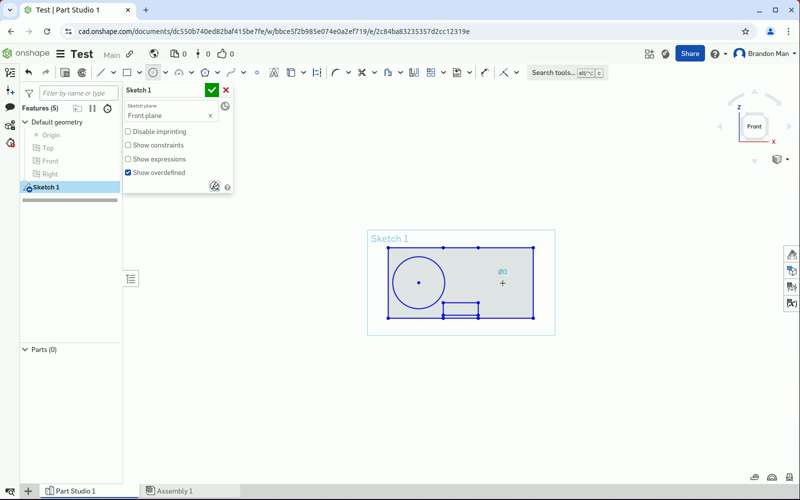
mouse_move(528, 282)
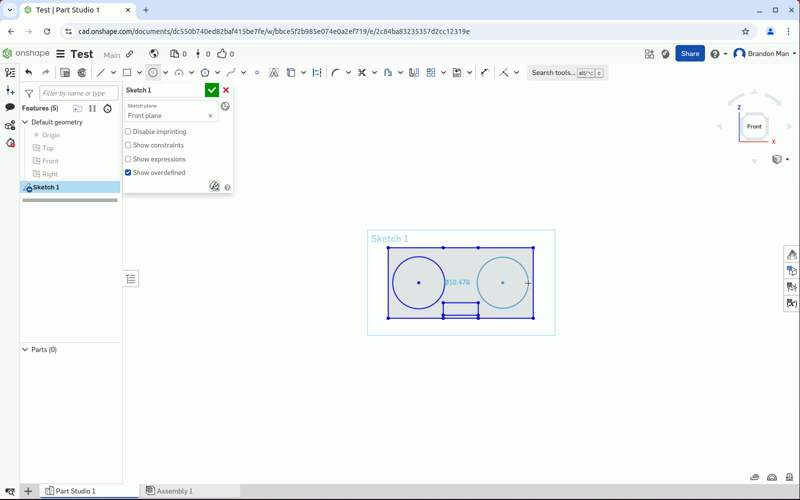
click(528, 282)
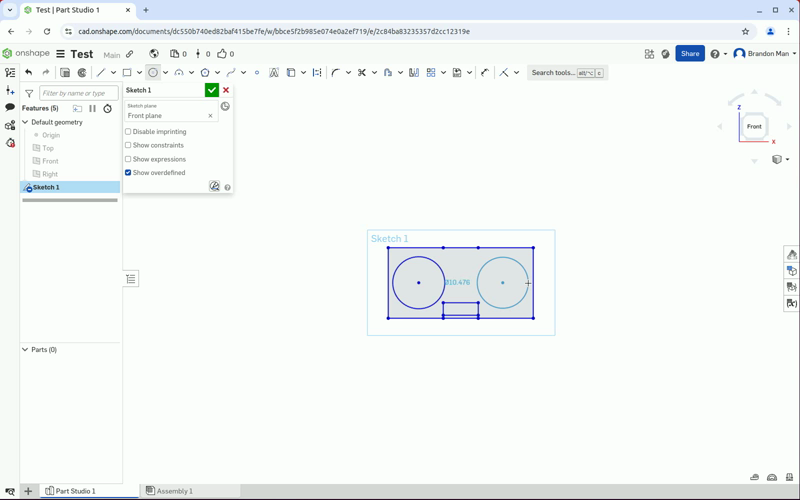
key(esc)
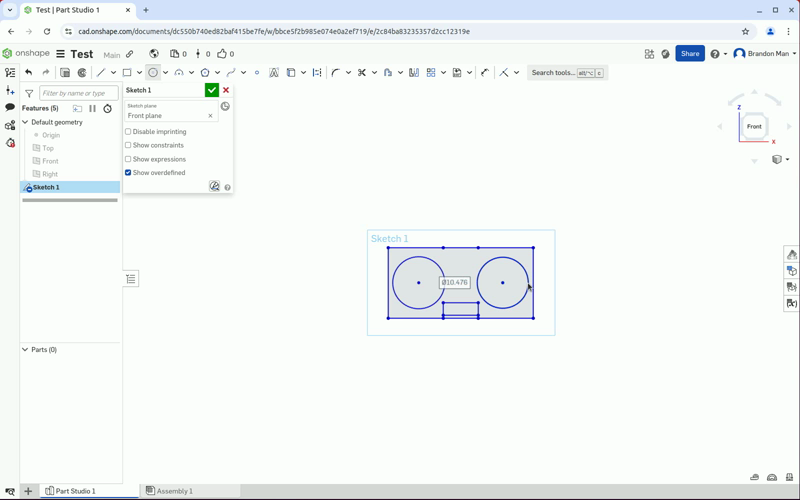
mouse_move(487, 255)
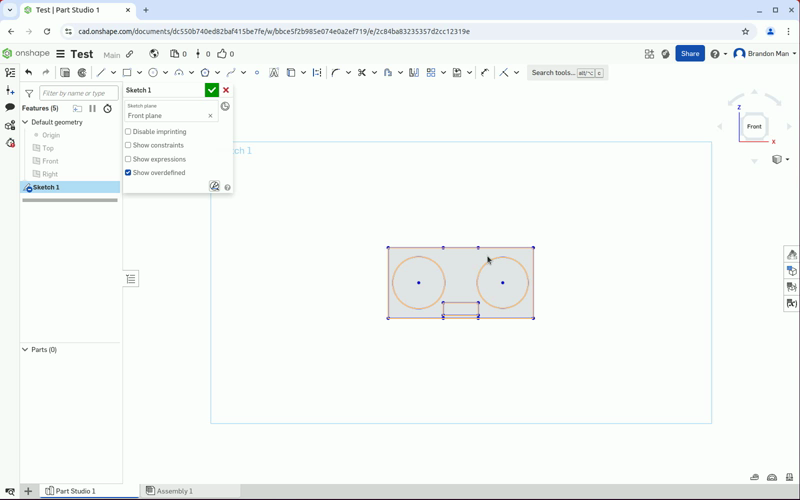
click(487, 255)
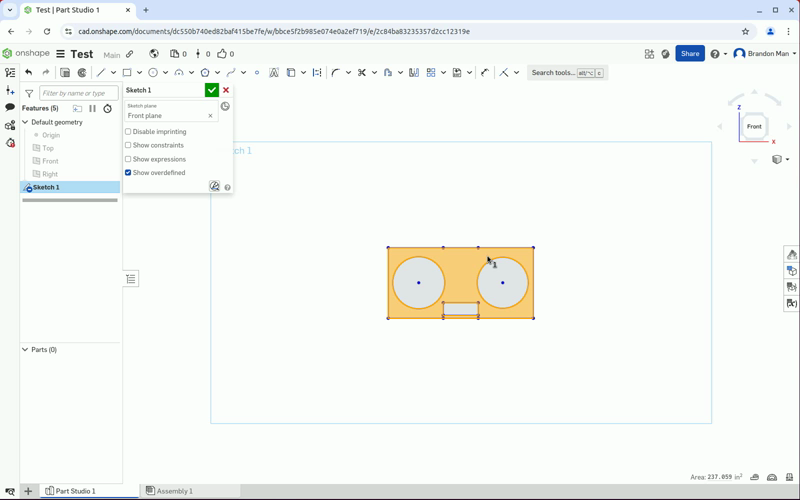
mouse_move(73, 352)
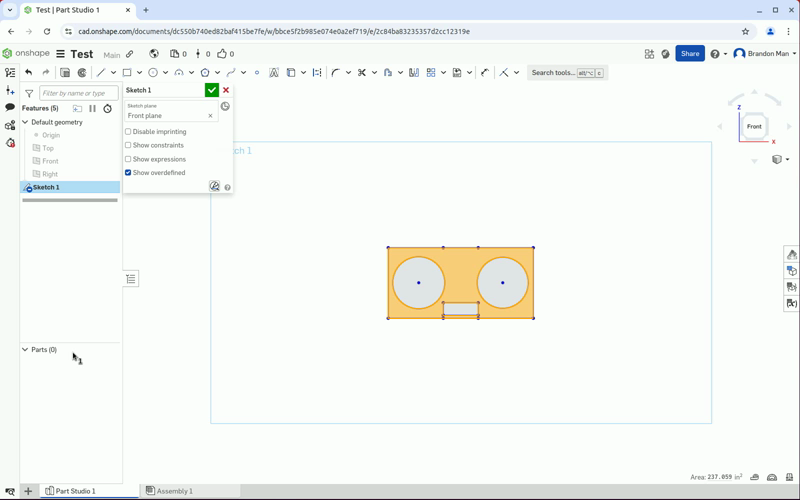
key(shift+y)
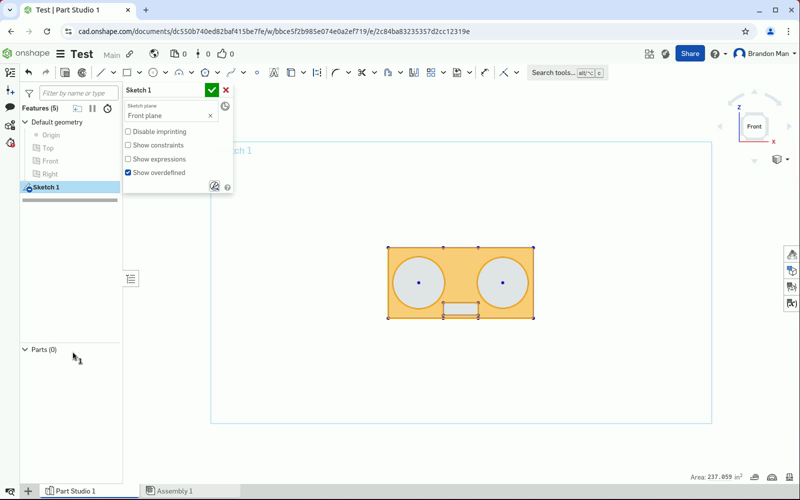
key(shift+e)
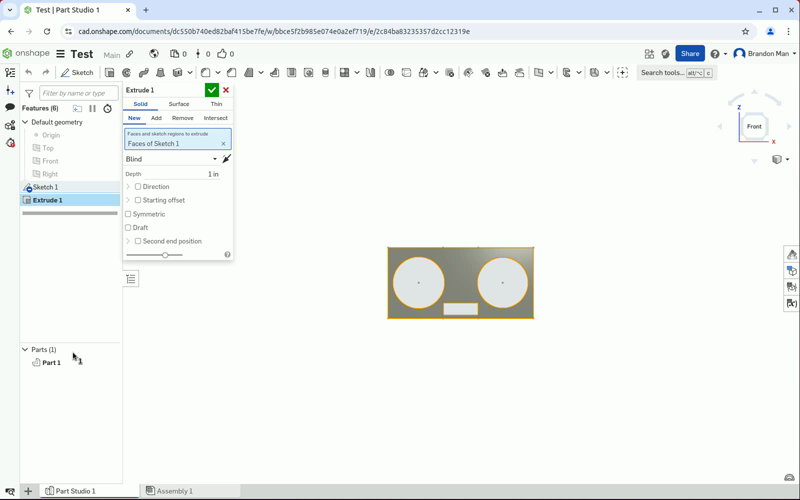
mouse_move(143, 106)
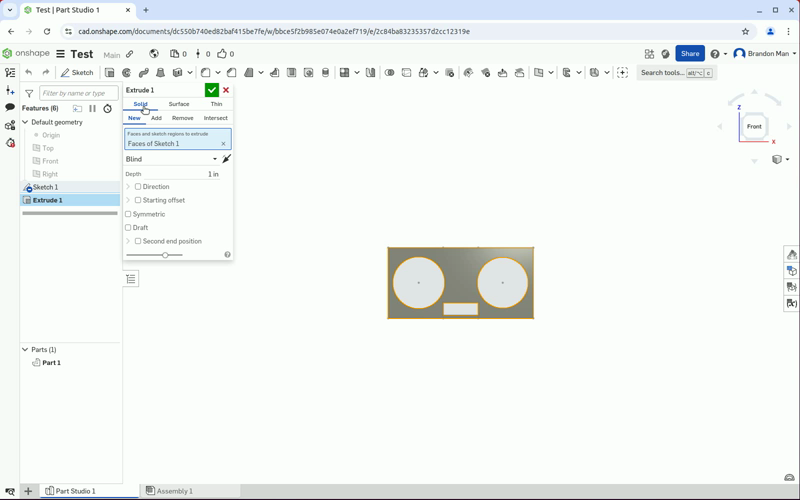
click(143, 106)
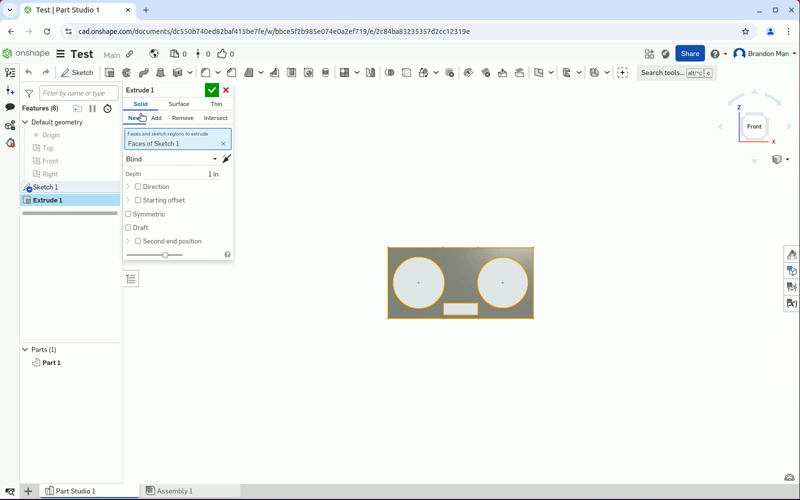
mouse_move(137, 120)
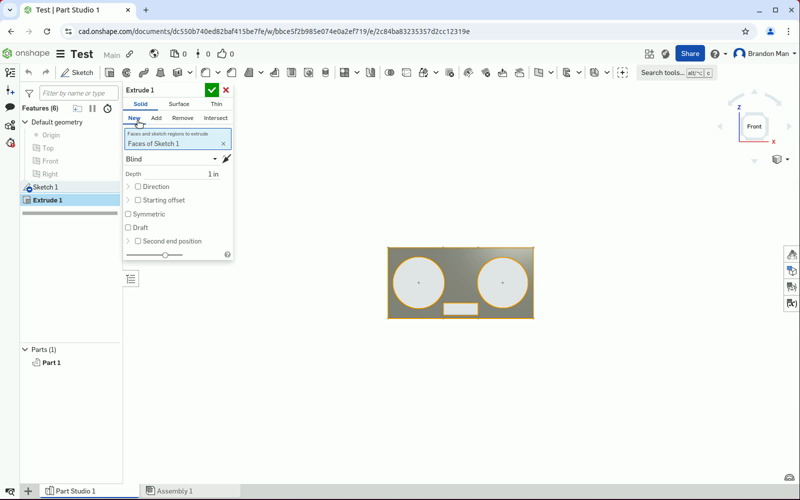
click(137, 120)
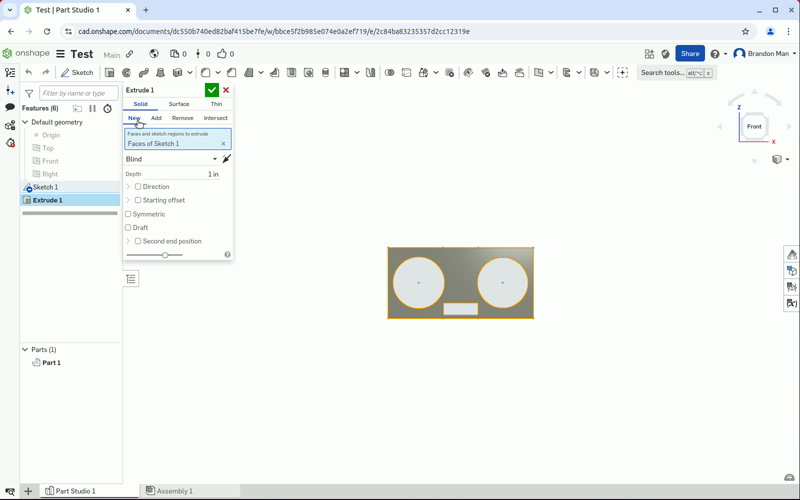
key(tab, 4)
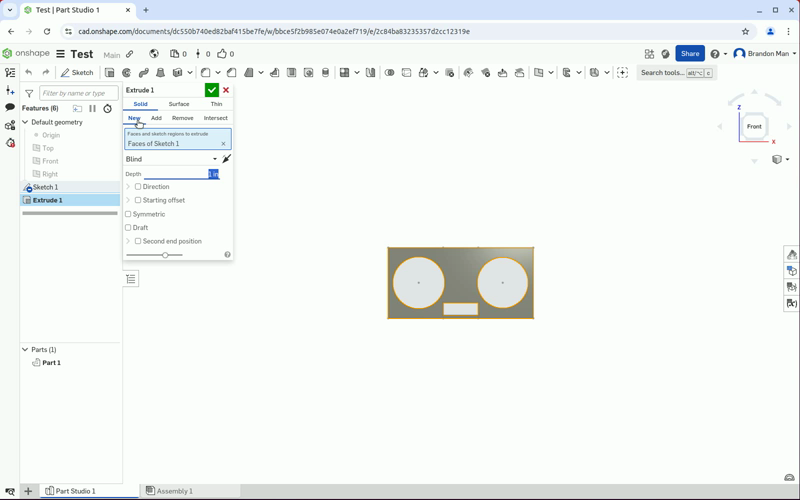
text(1.926)
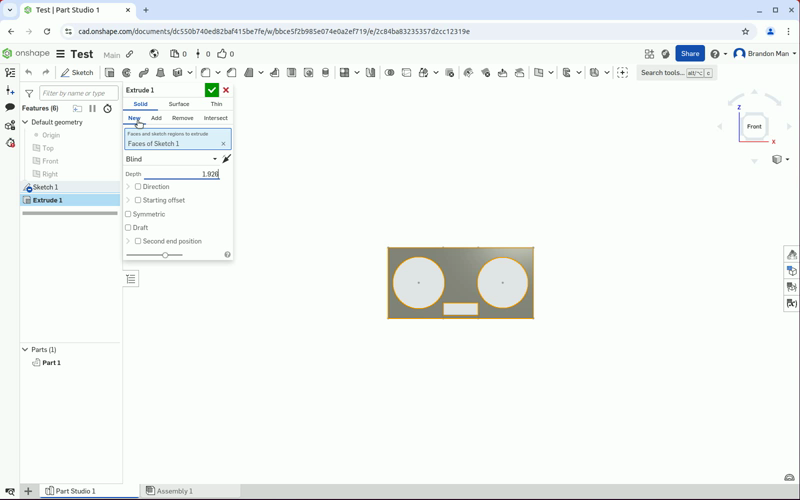
key(enter)
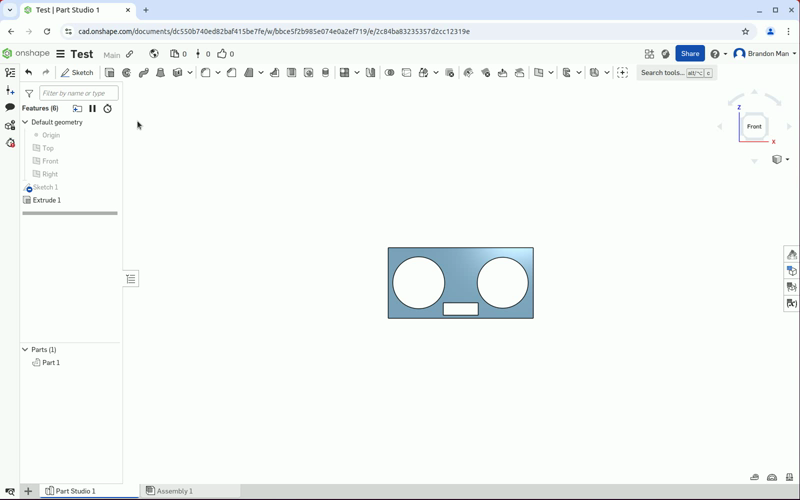
key(shift+h)
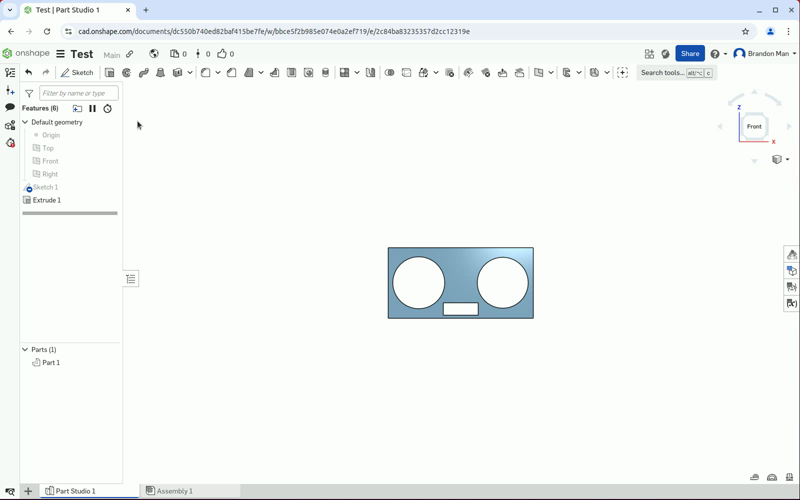
key(shift+h)
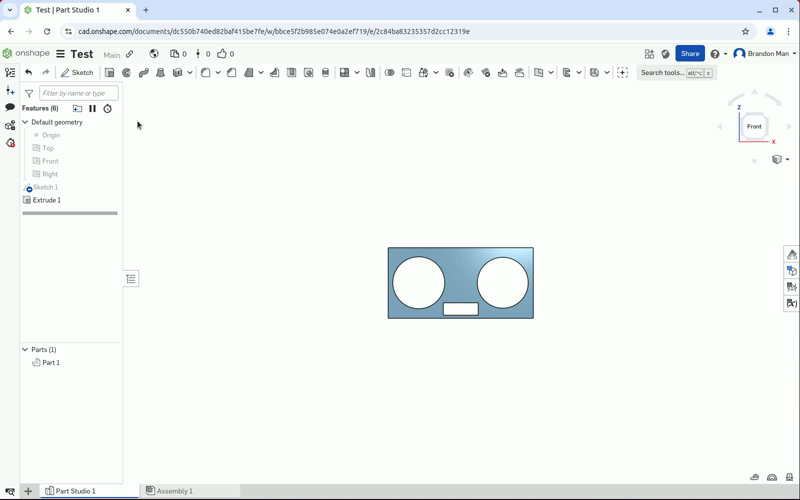
mouse_move(73, 189)
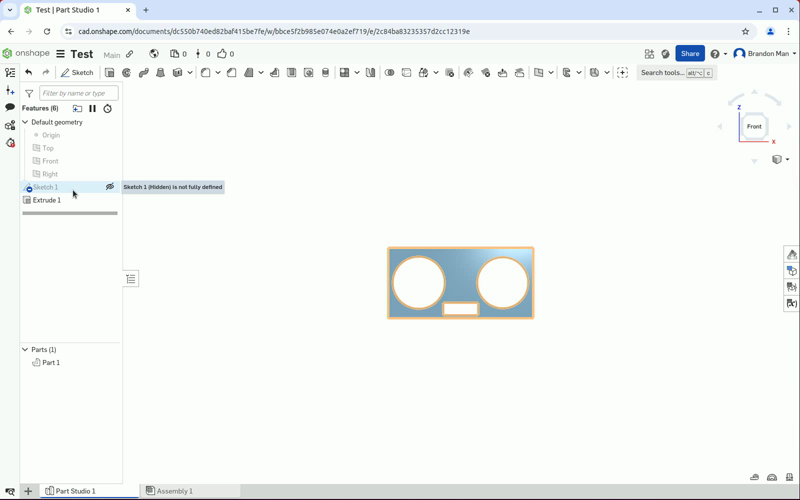
click(73, 189)
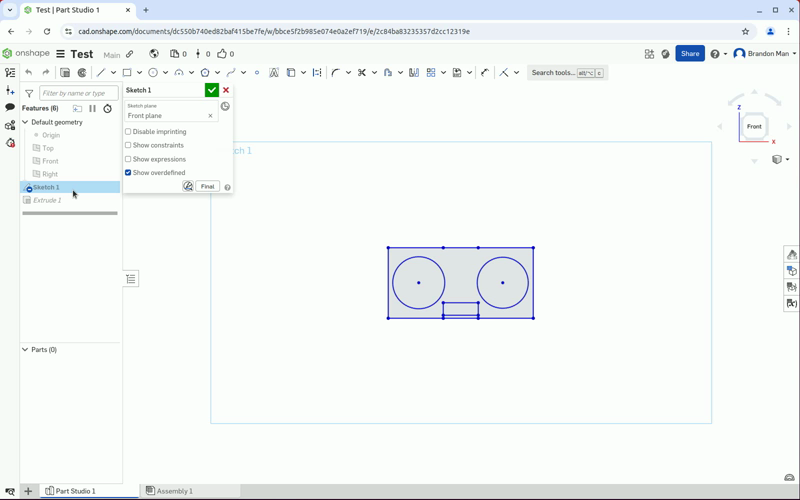
mouse_move(229, 92)
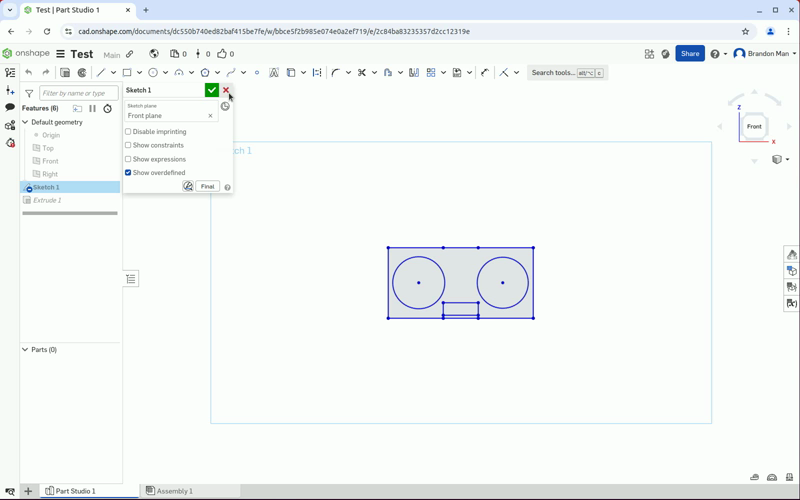
click(229, 92)
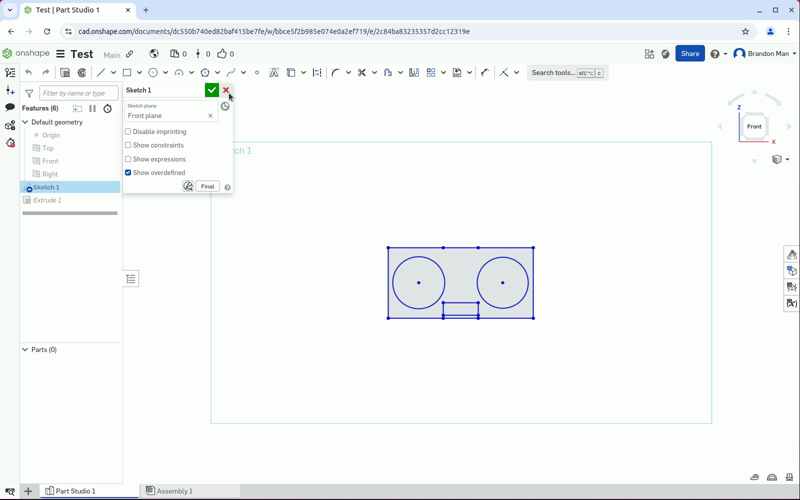
key(shift+s)
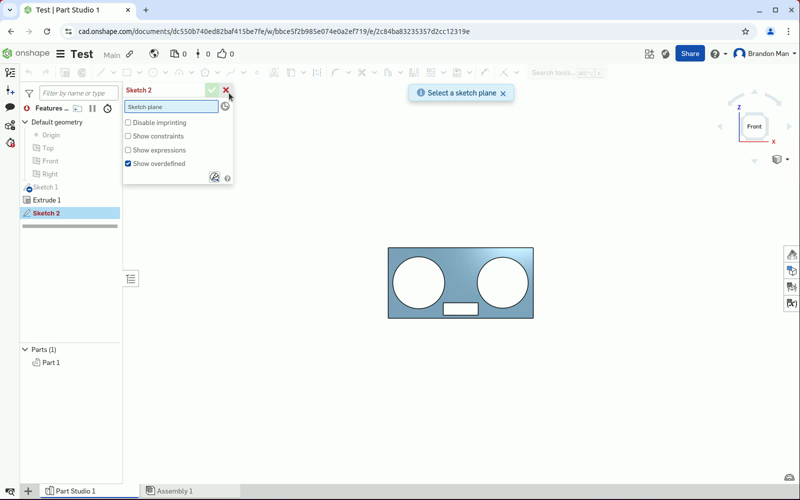
mouse_move(73, 163)
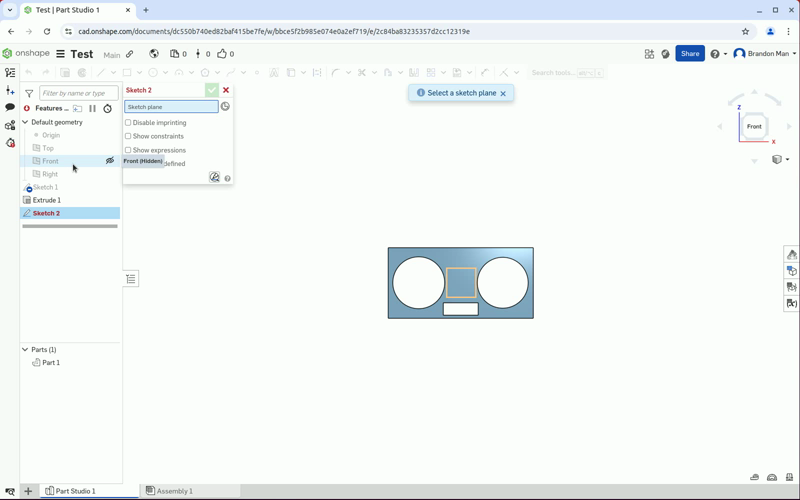
click(73, 163)
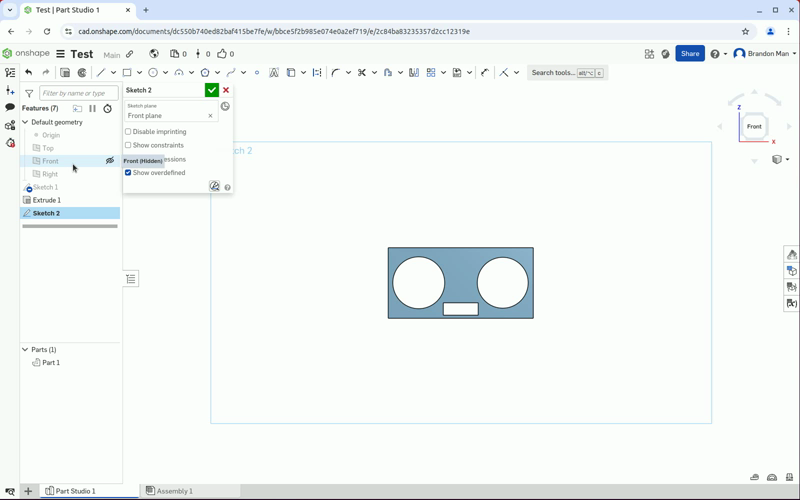
mouse_move(73, 352)
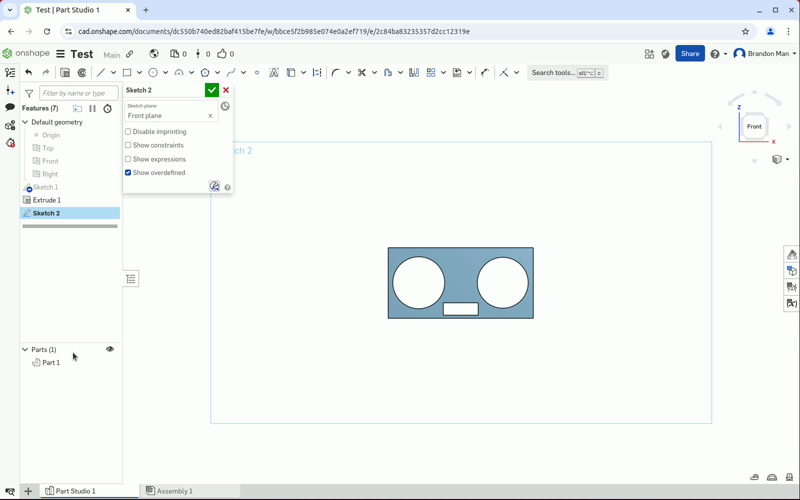
key(y)
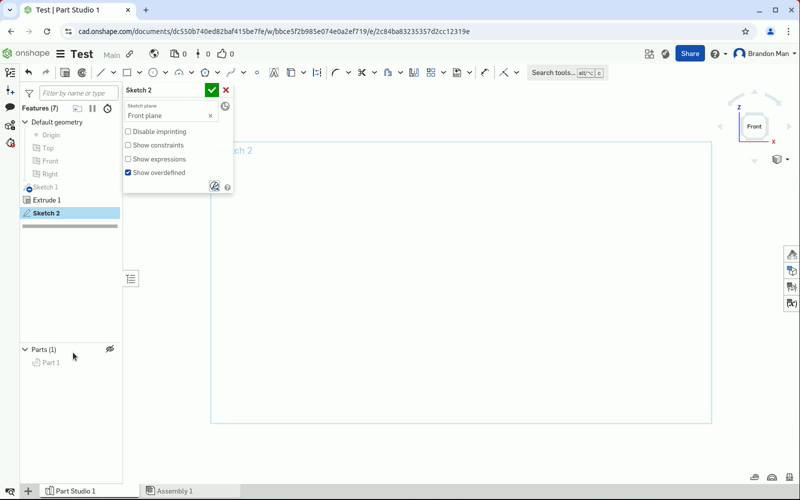
key(l)
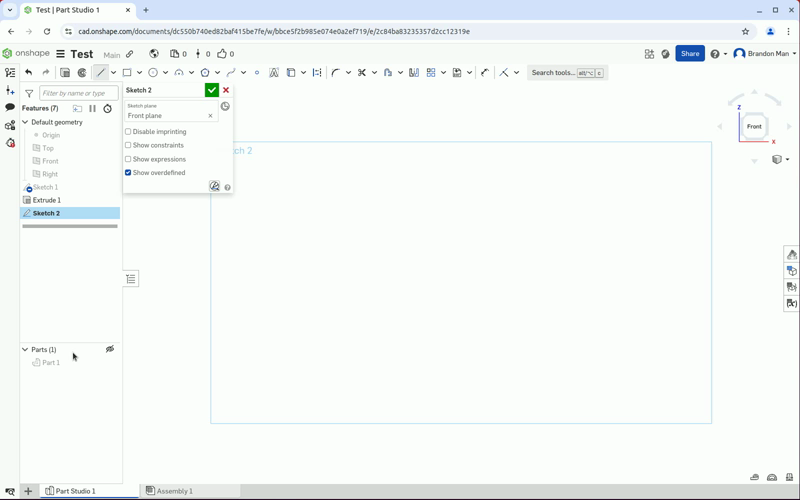
key_down(shift)
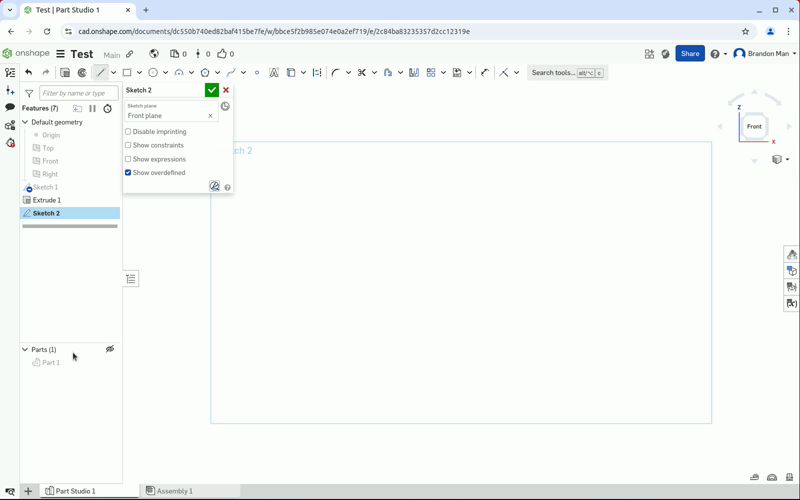
mouse_move(444, 315)
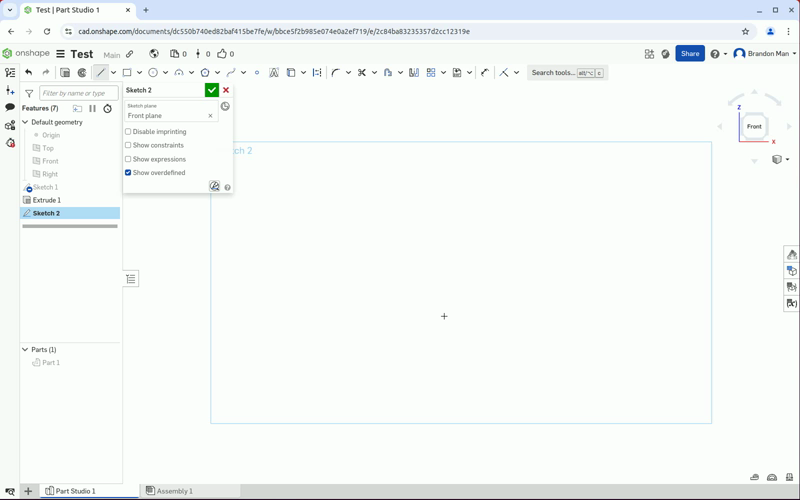
click(444, 315)
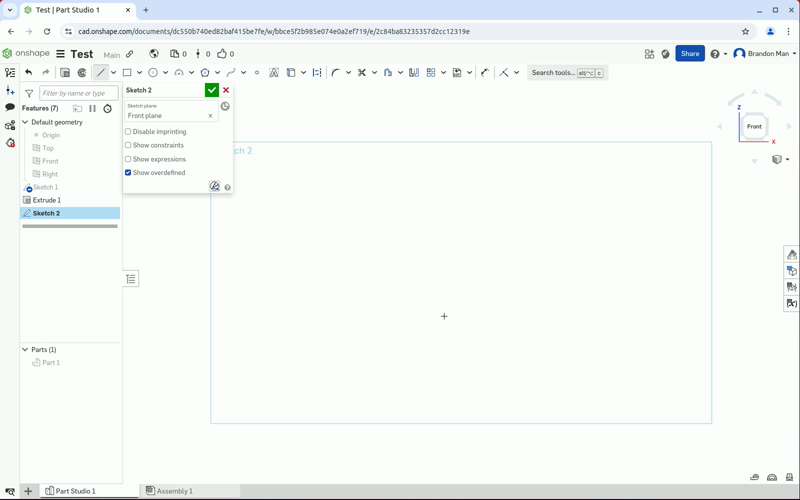
key_up(shift)
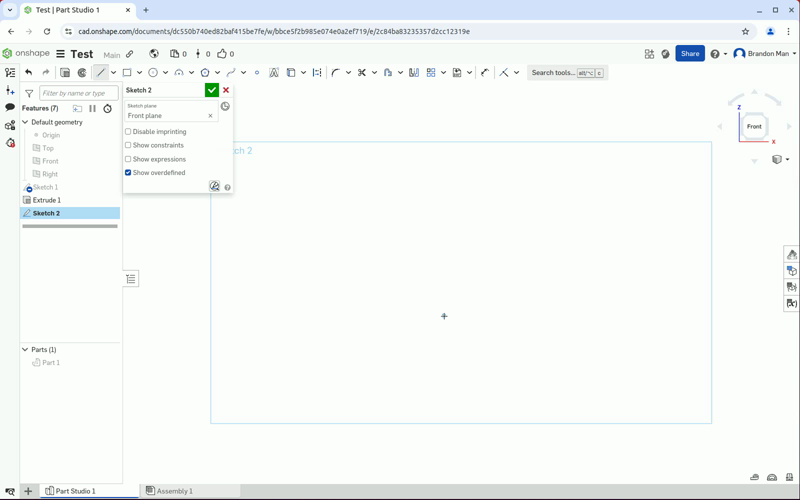
key_down(shift)
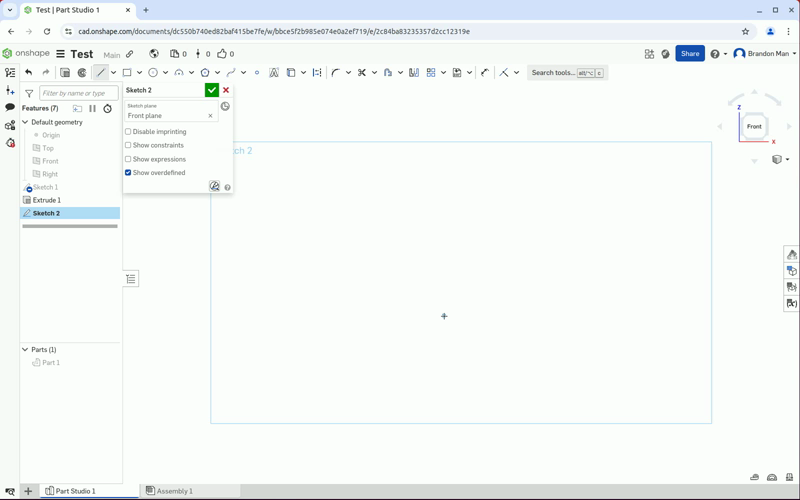
mouse_move(474, 315)
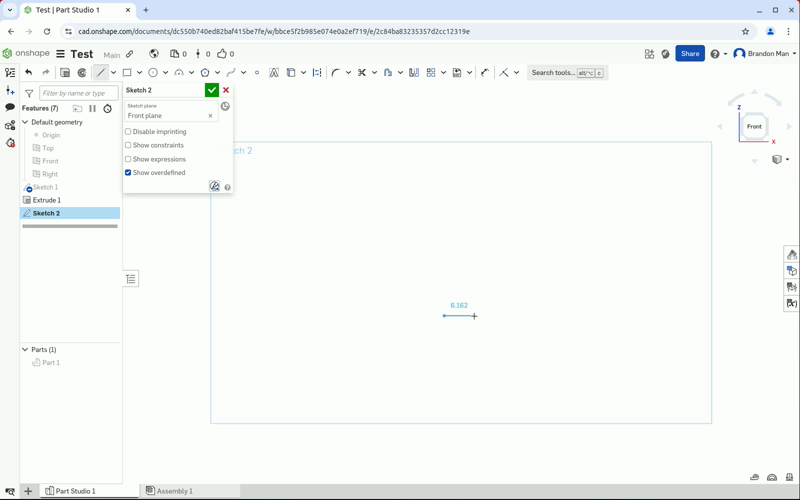
mouse_move(479, 315)
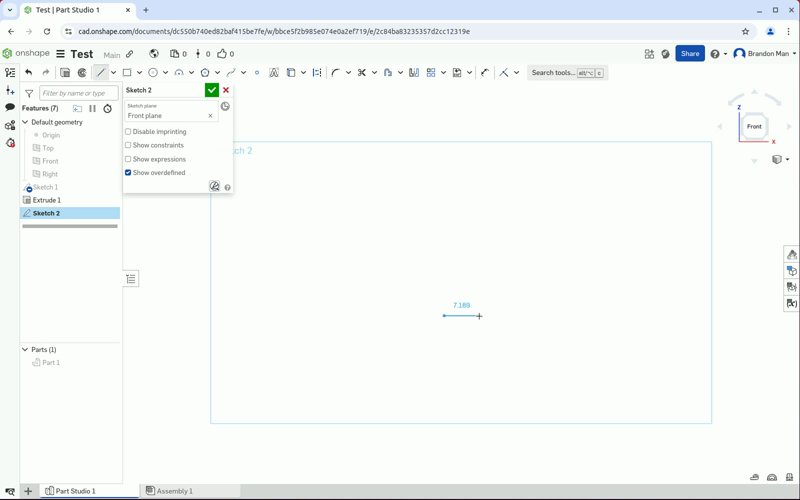
click(479, 315)
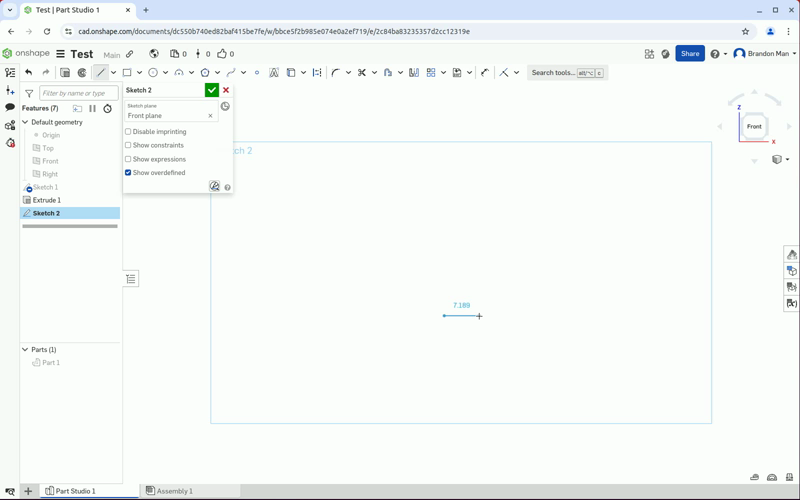
key_up(shift)
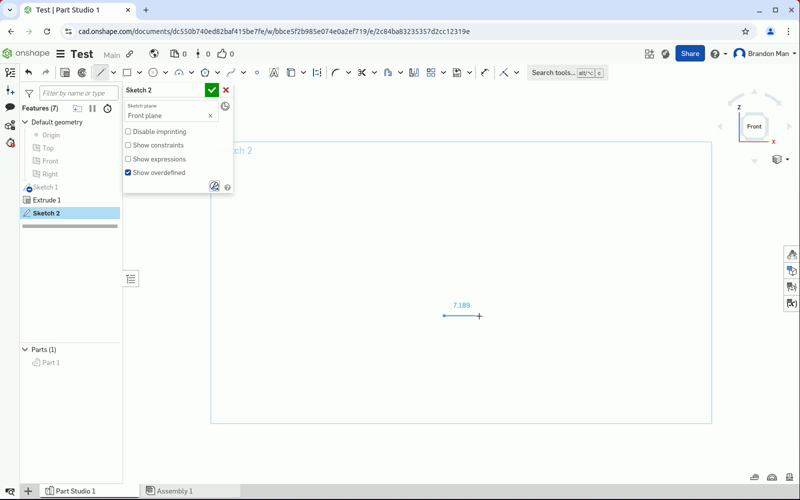
key_down(shift)
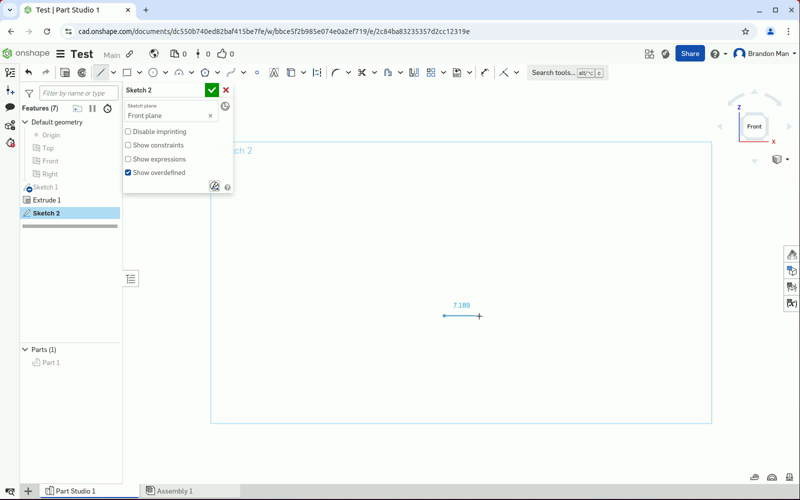
mouse_move(509, 315)
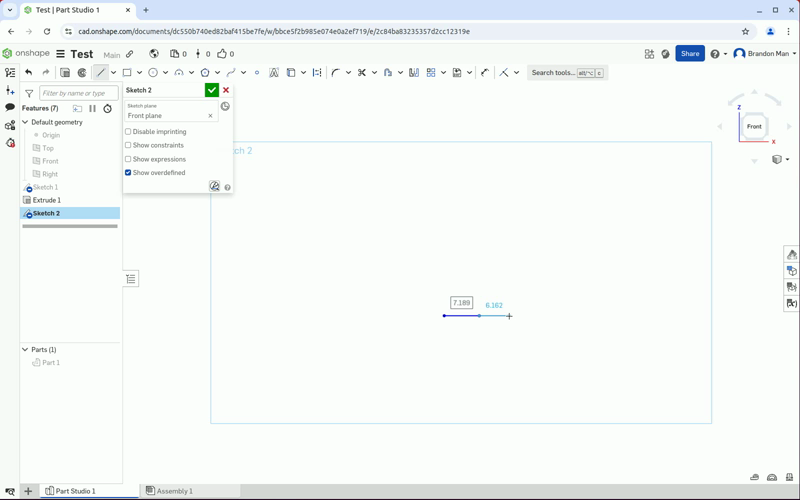
mouse_move(479, 303)
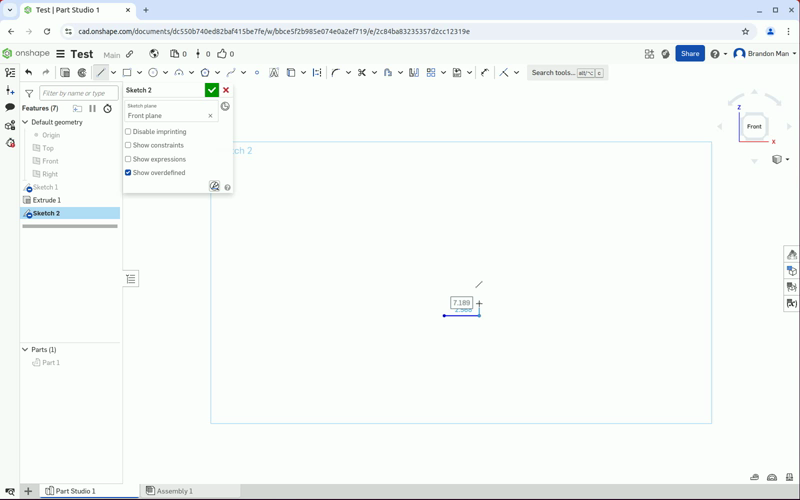
click(479, 303)
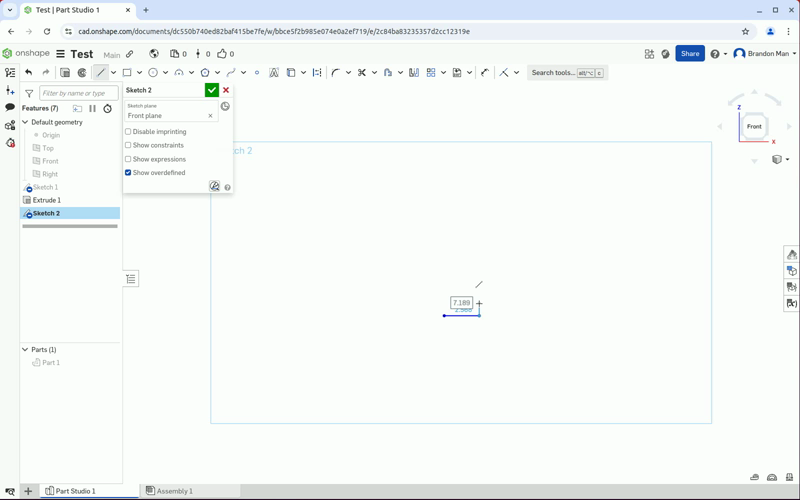
key_up(shift)
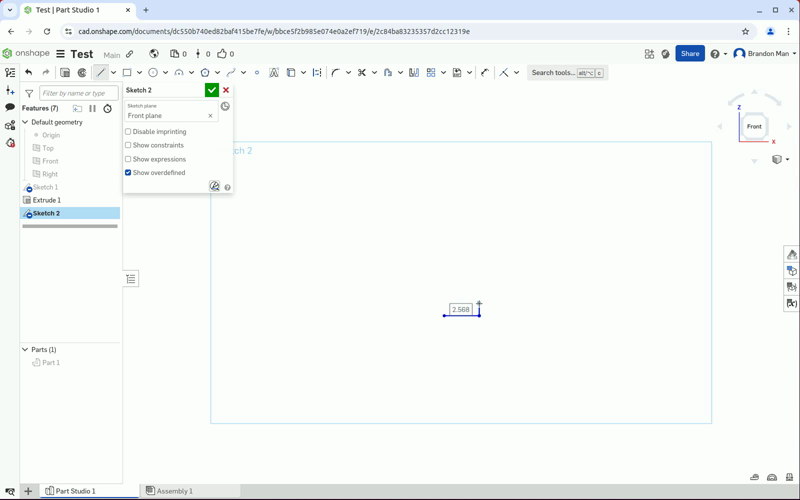
key_down(shift)
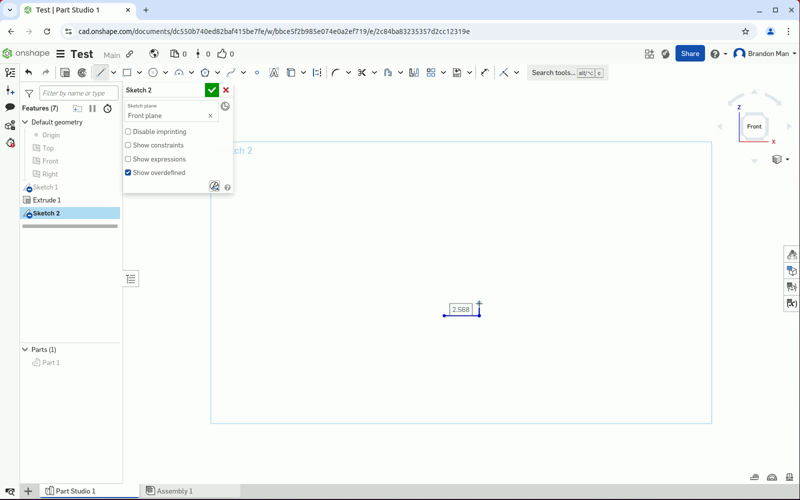
mouse_move(509, 303)
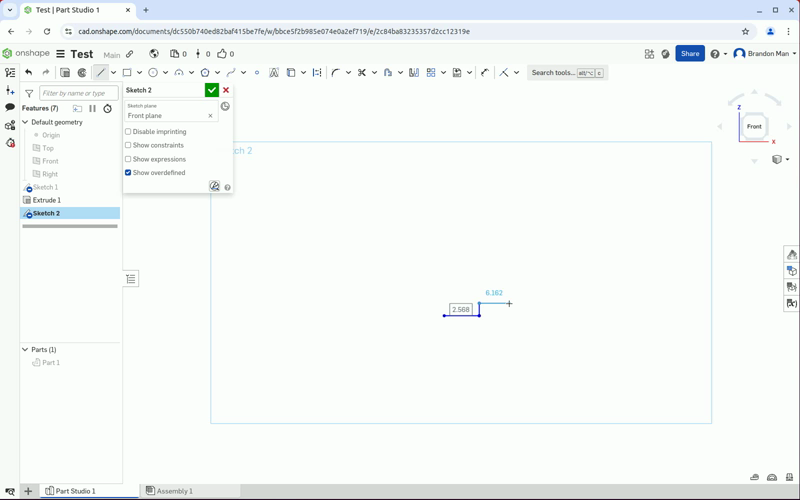
mouse_move(444, 303)
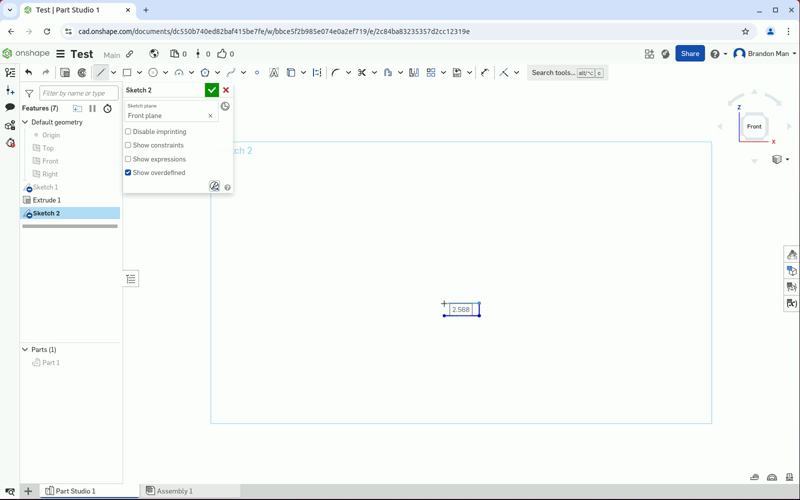
click(444, 303)
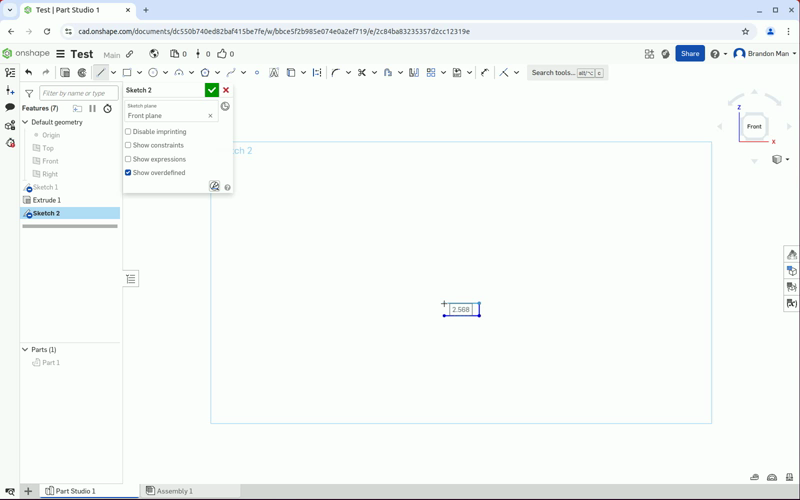
key_up(shift)
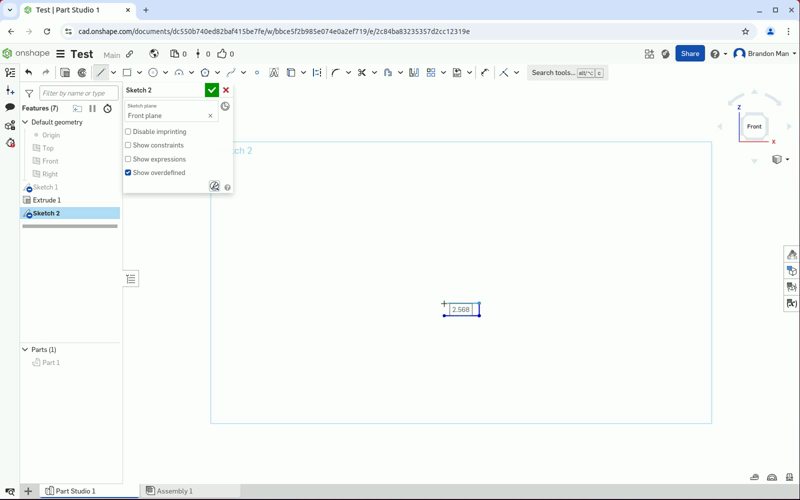
mouse_move(474, 303)
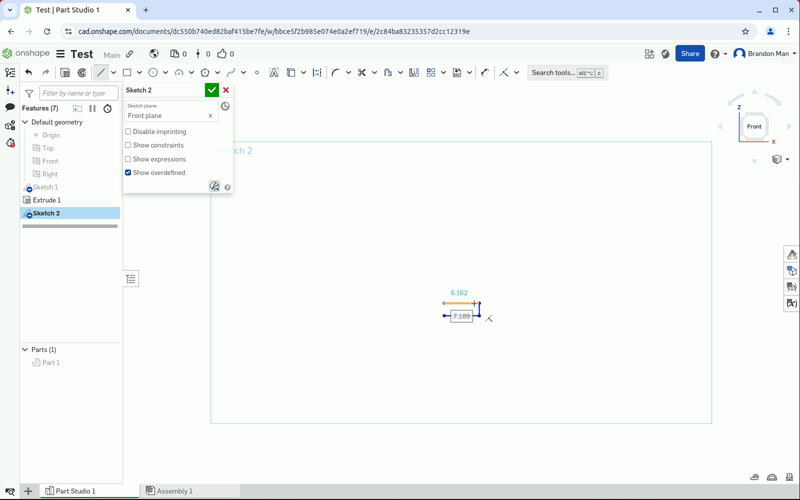
key_down(shift)
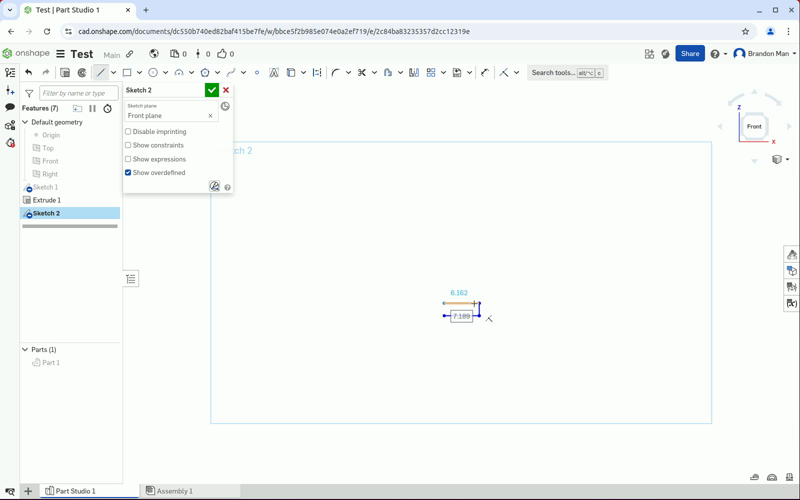
mouse_move(444, 315)
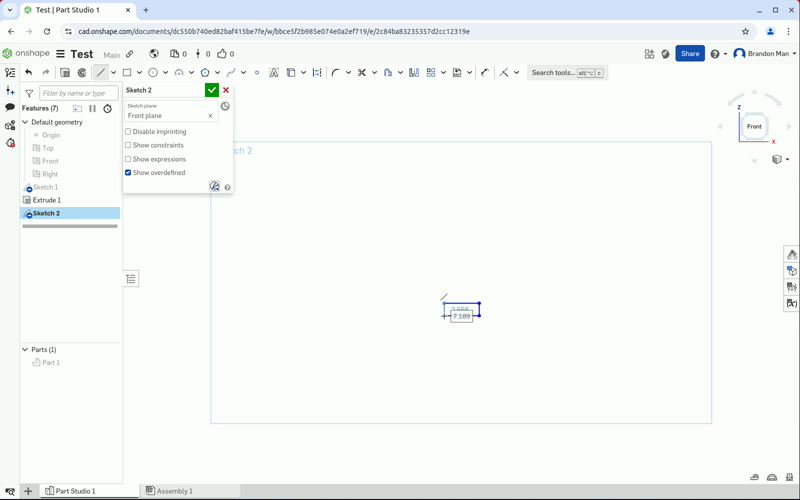
key_up(shift)
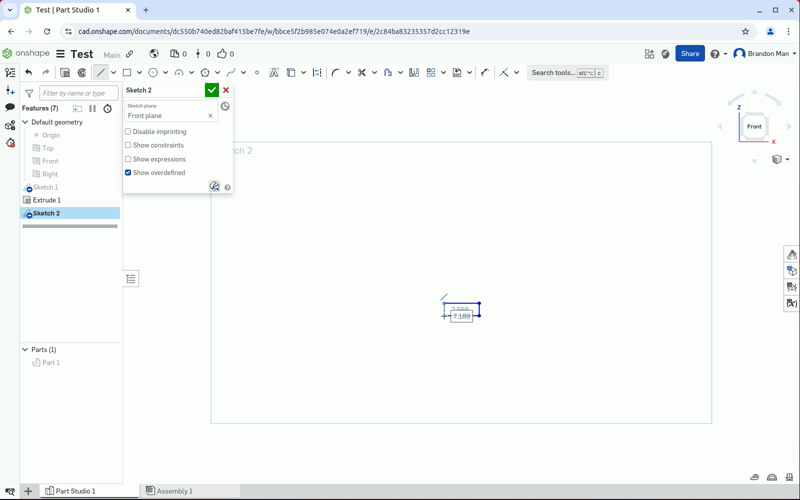
click(444, 315)
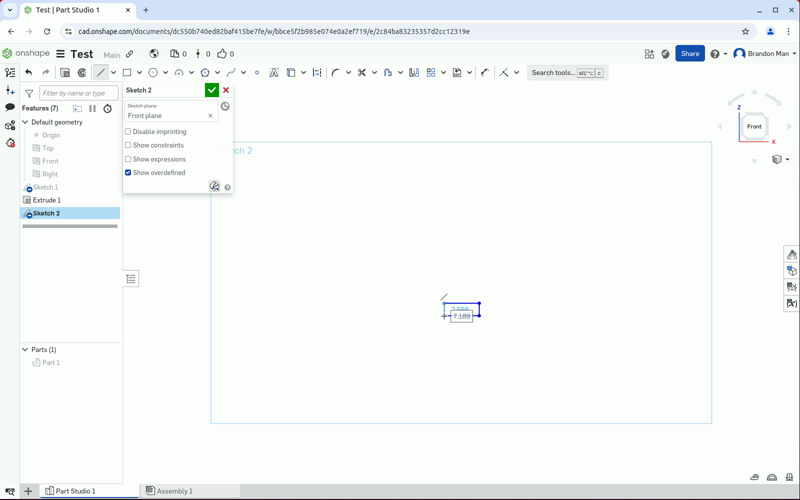
key(esc)
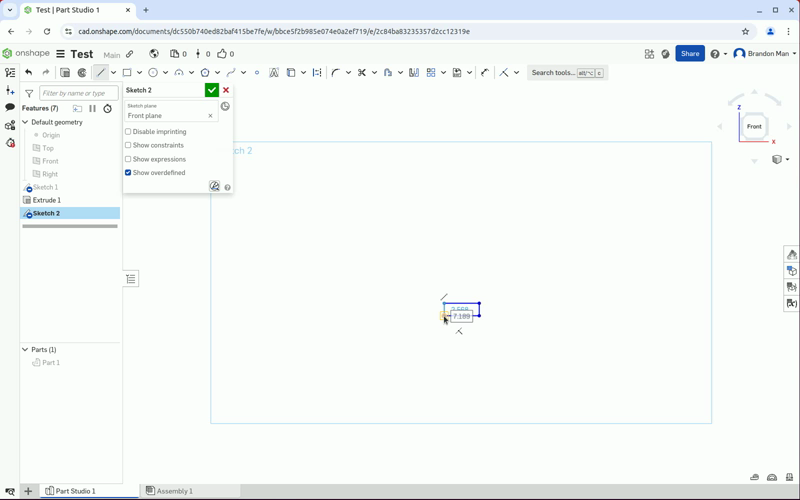
mouse_move(463, 312)
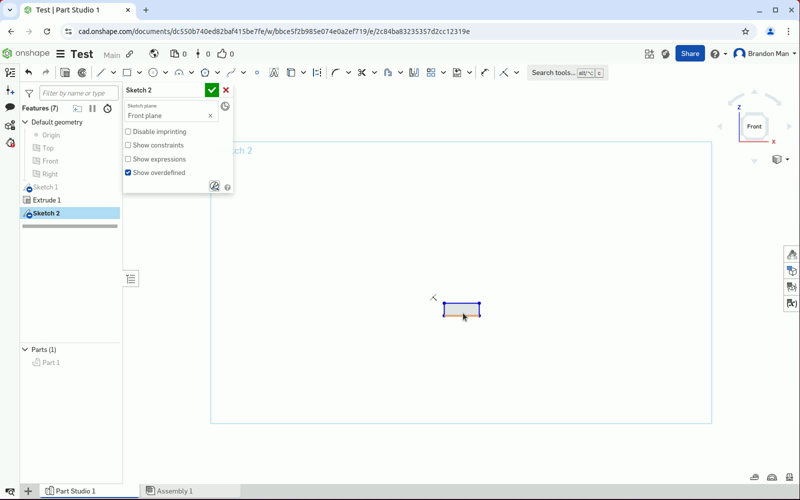
scroll(6)
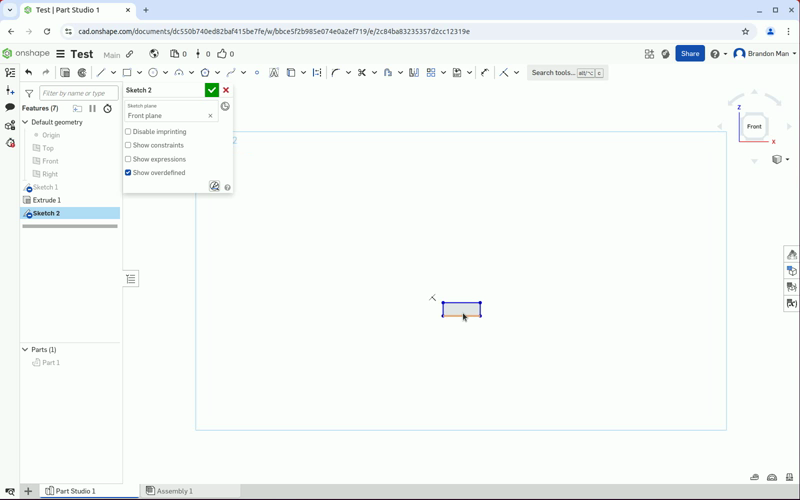
scroll(6)
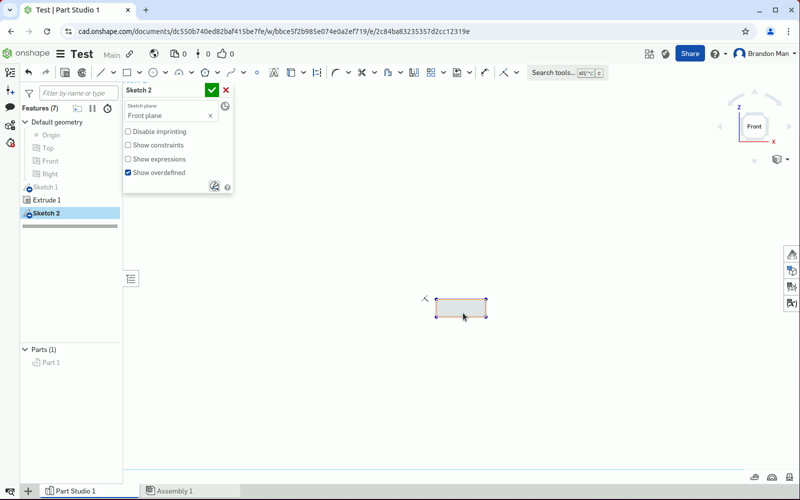
scroll(6)
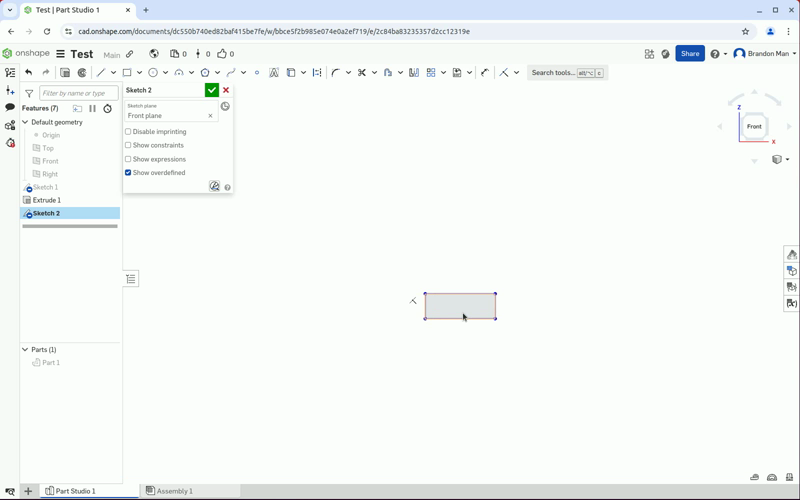
scroll(6)
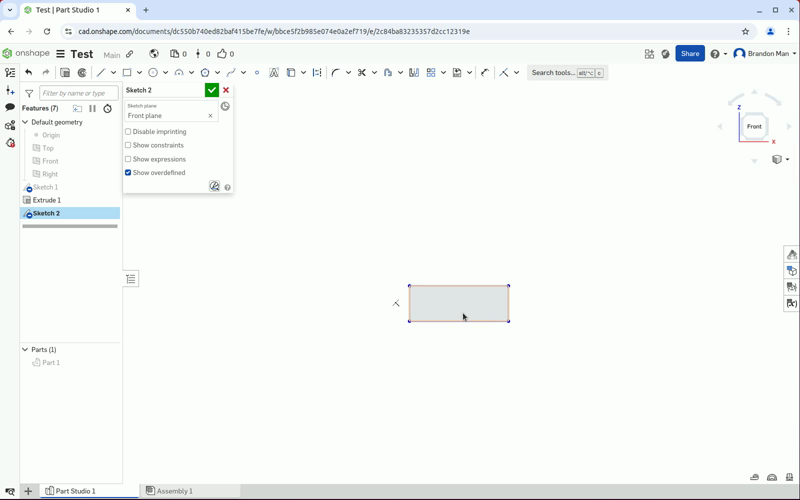
scroll(6)
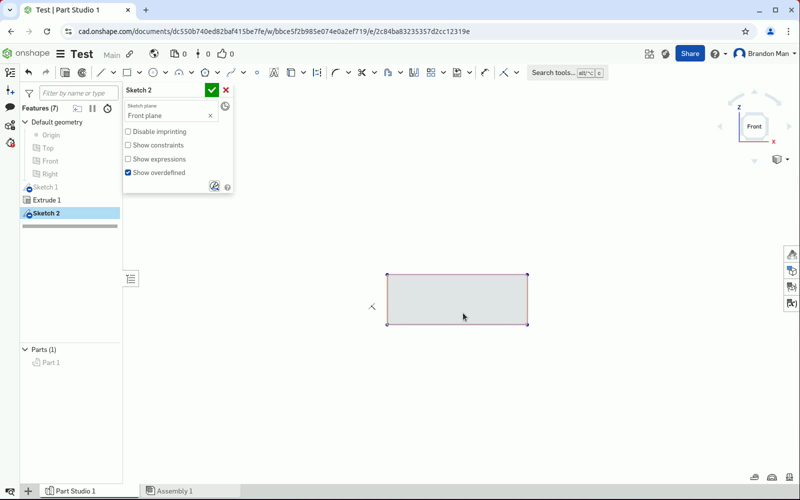
scroll(6)
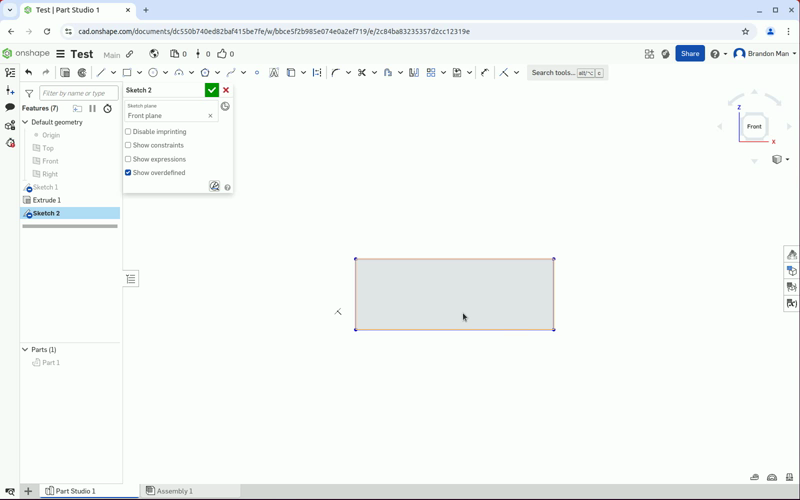
scroll(6)
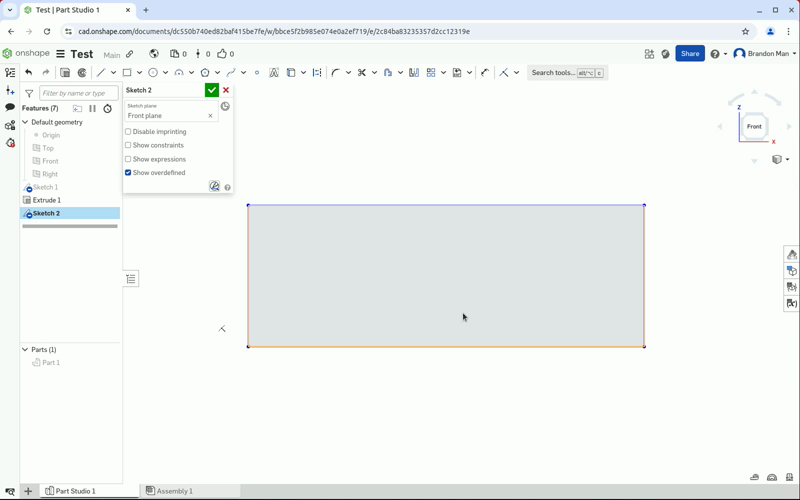
click(463, 312)
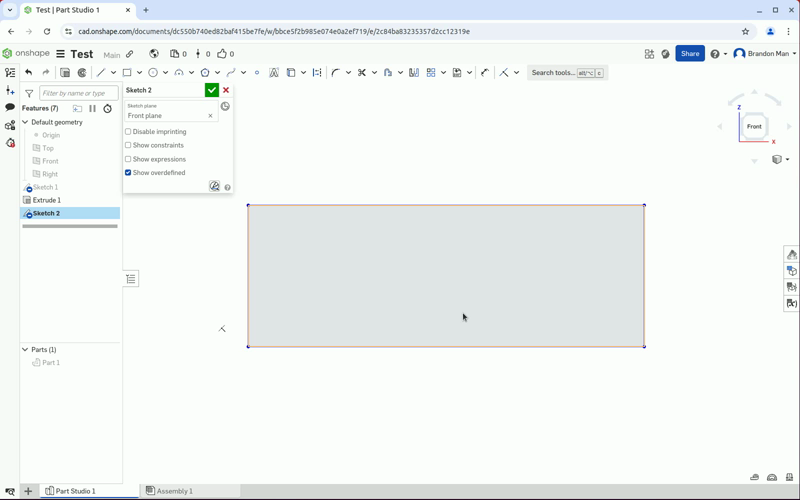
scroll(-6)
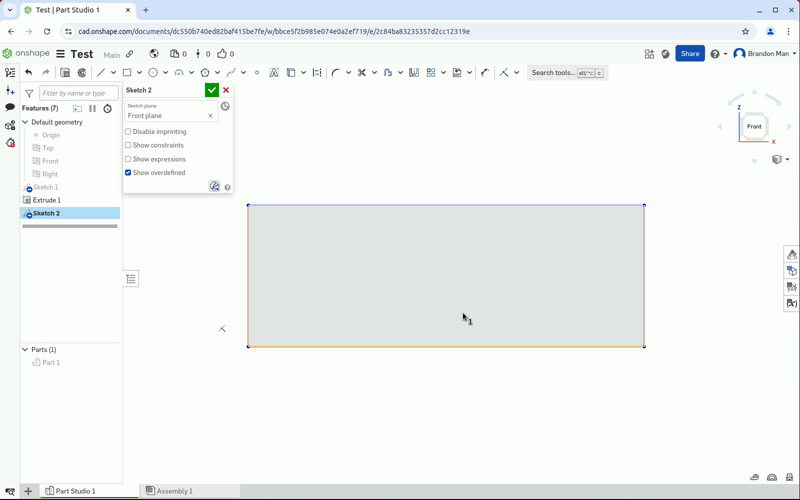
scroll(-6)
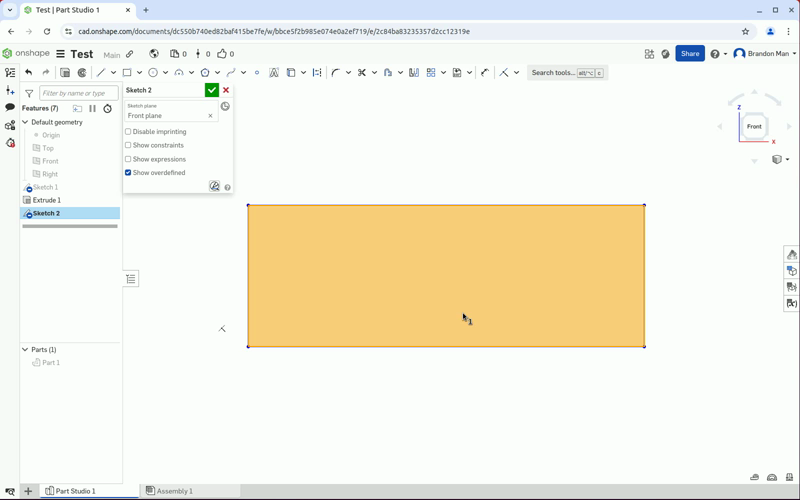
scroll(-6)
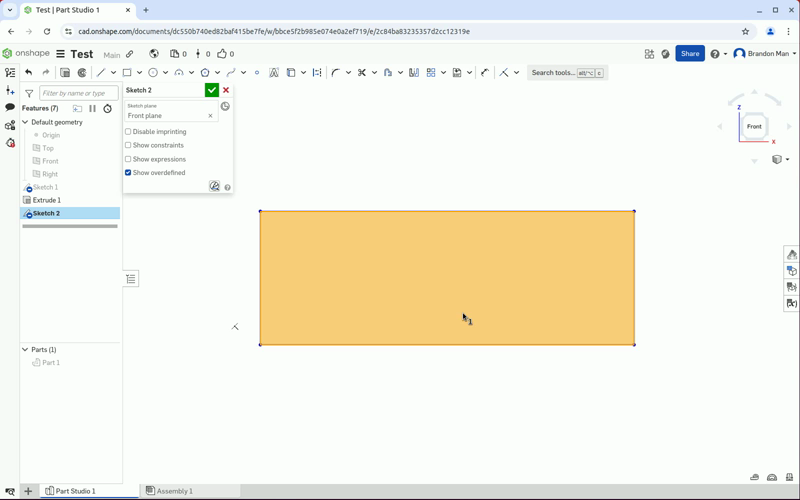
scroll(-6)
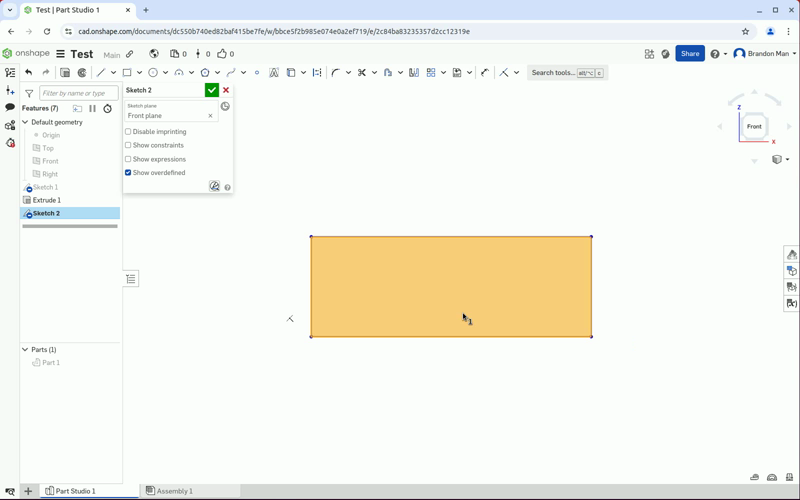
scroll(-6)
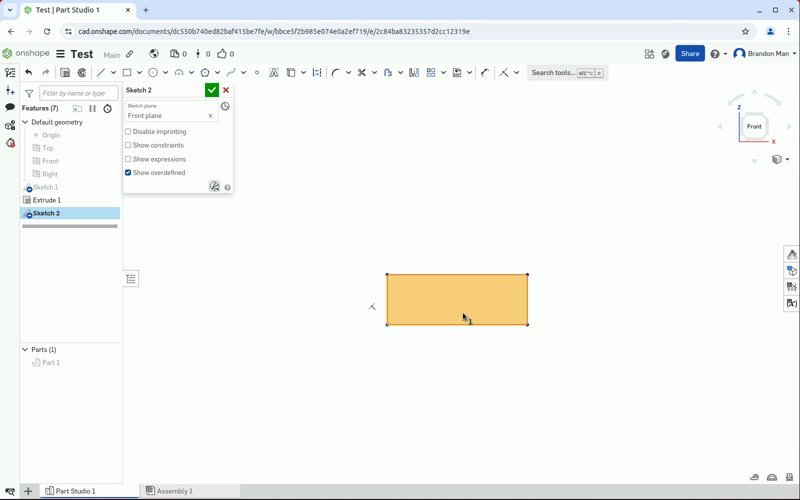
scroll(-6)
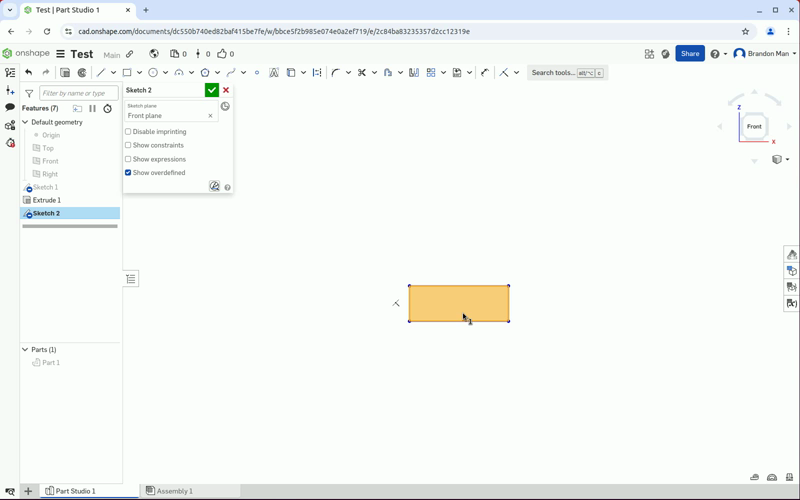
scroll(-6)
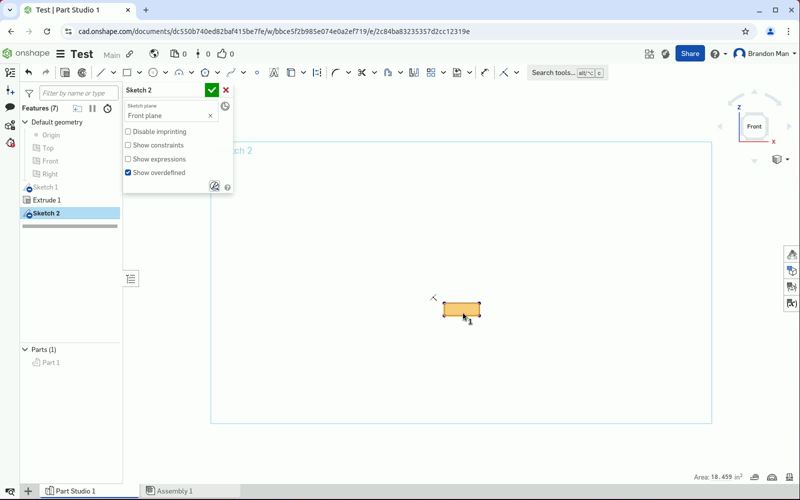
mouse_move(73, 352)
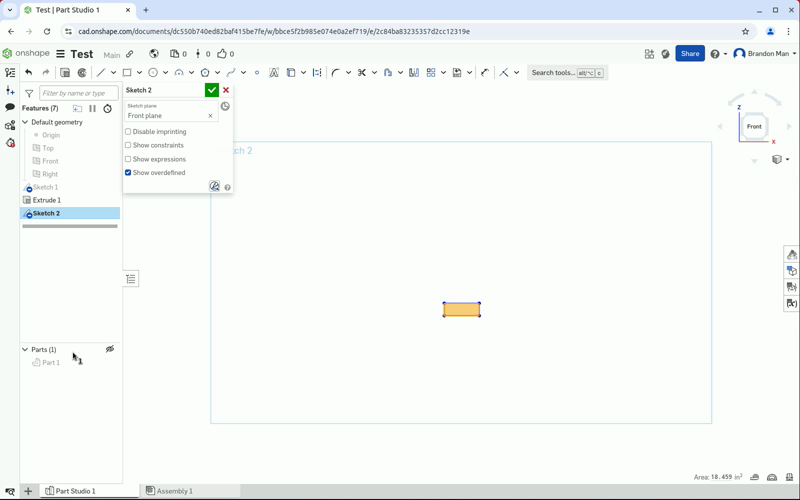
key(shift+y)
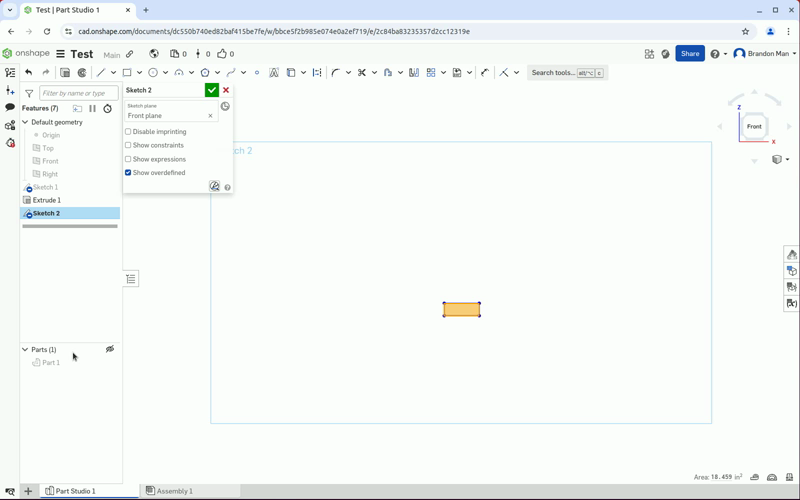
key(shift+e)
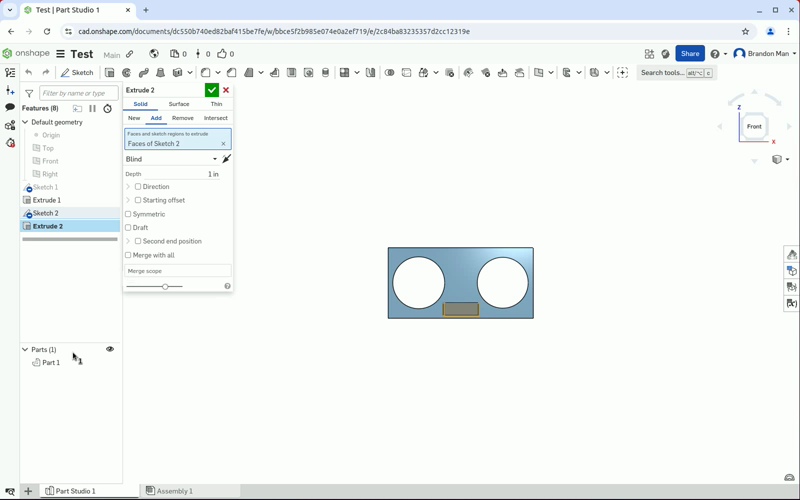
mouse_move(143, 106)
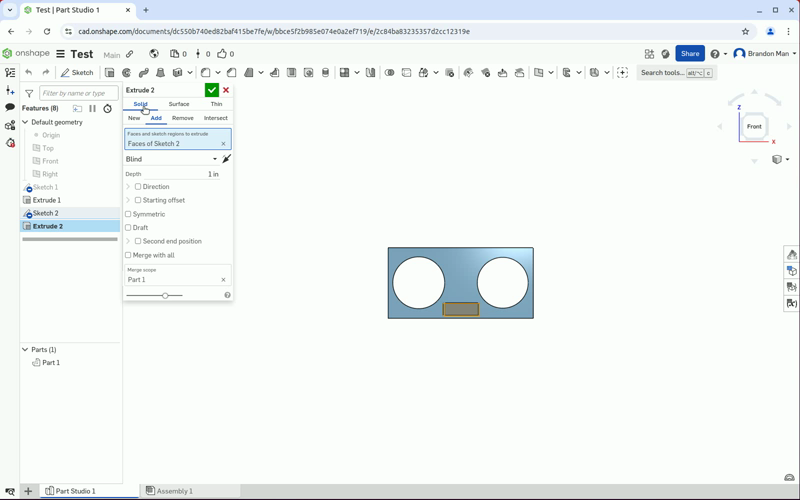
click(143, 106)
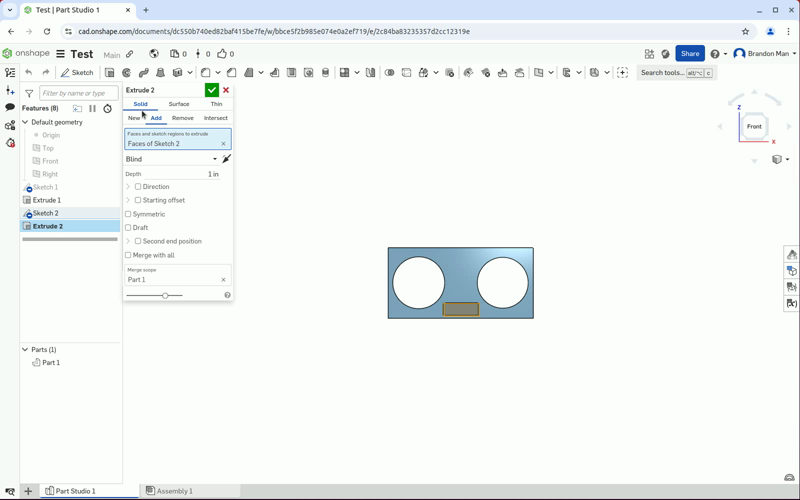
mouse_move(137, 120)
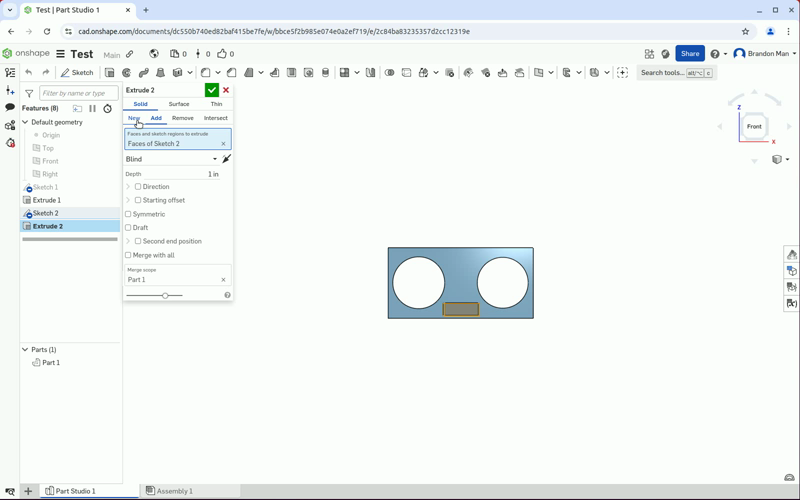
click(137, 120)
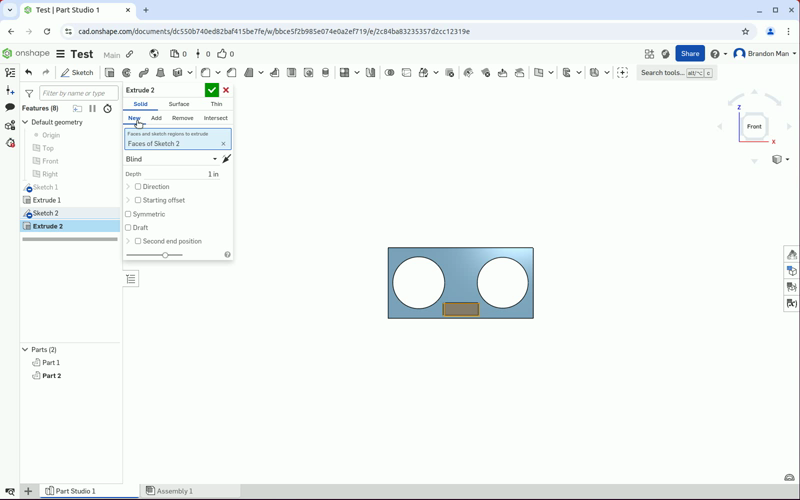
key(tab, 4)
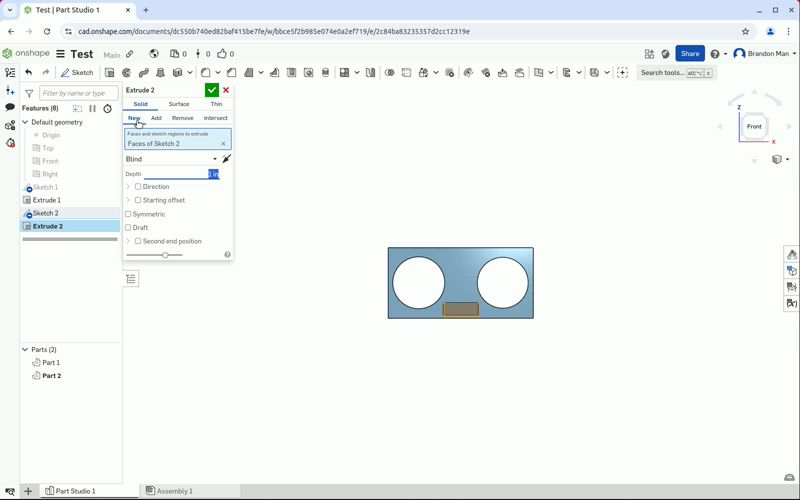
text(0.722)
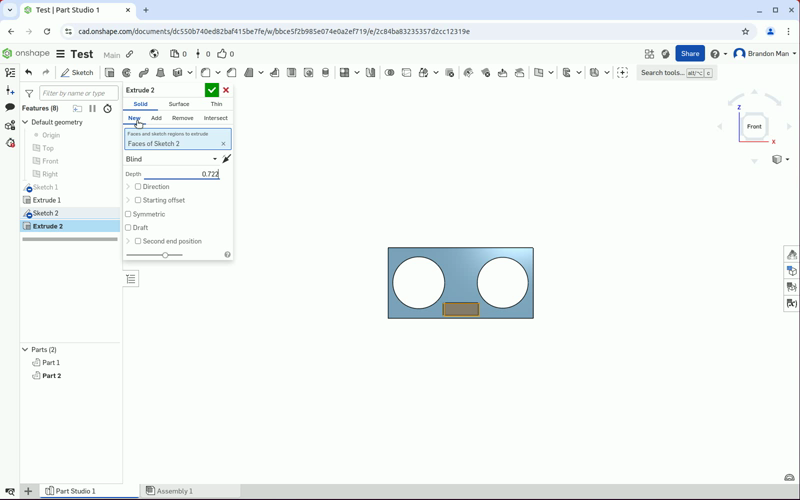
key(enter)
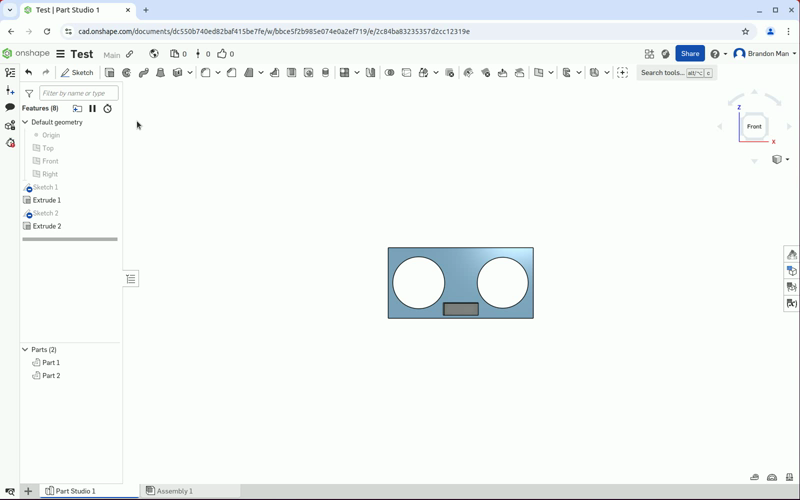
key(shift+h)
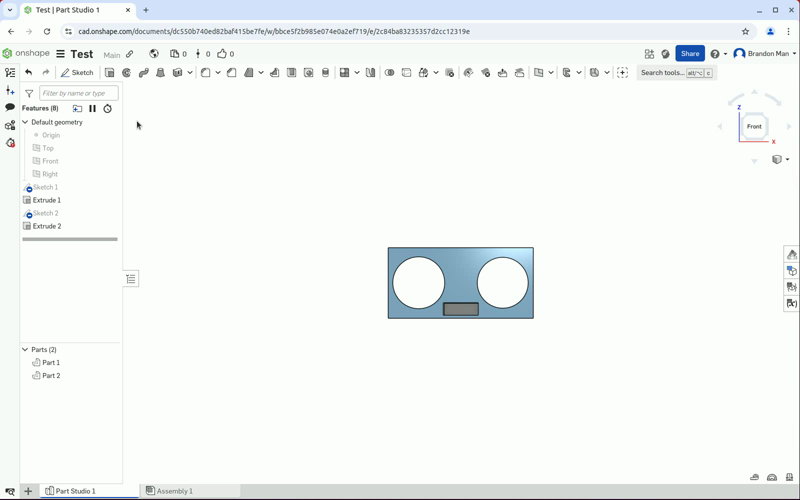
key(shift+h)
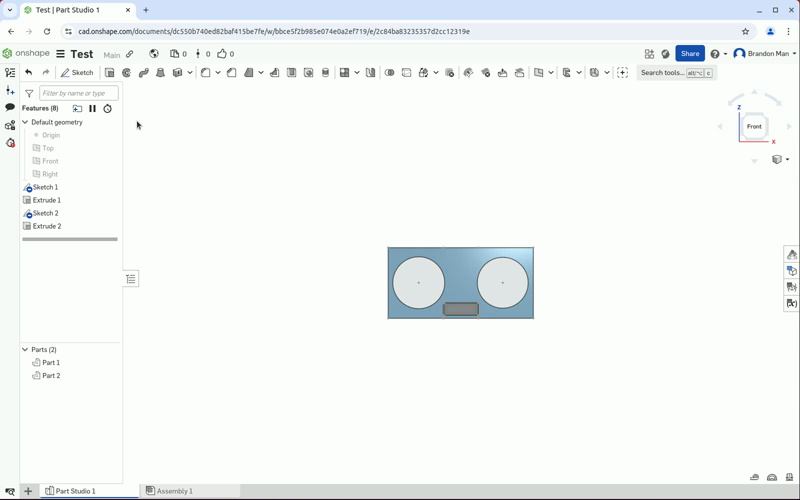
key(shift+7)
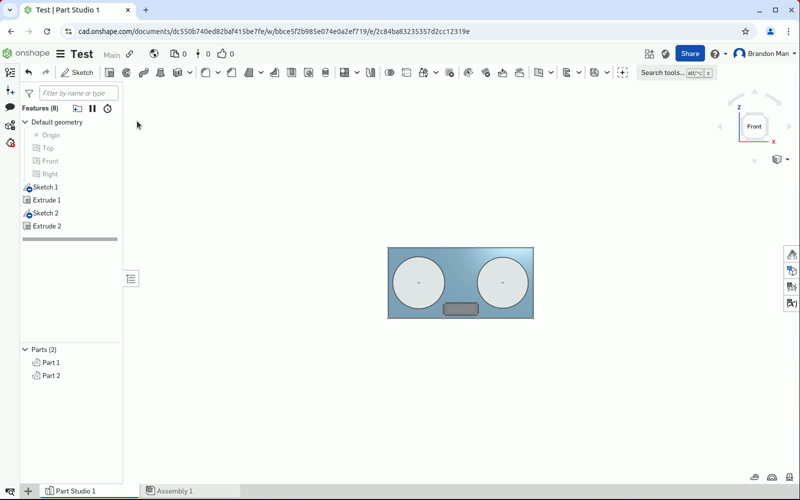
key(left, 2)
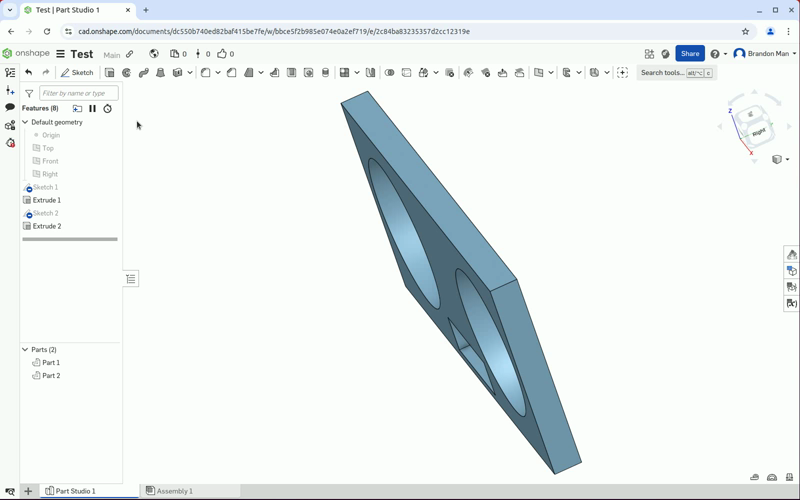
key(down, 2)
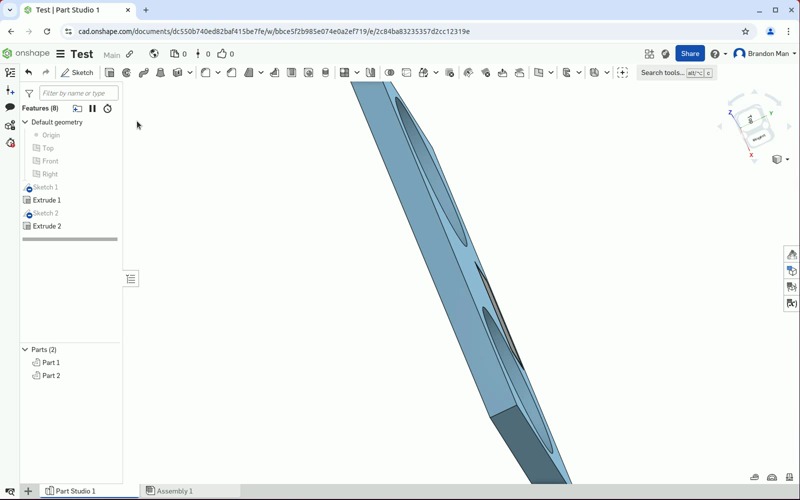
key(up, 2)
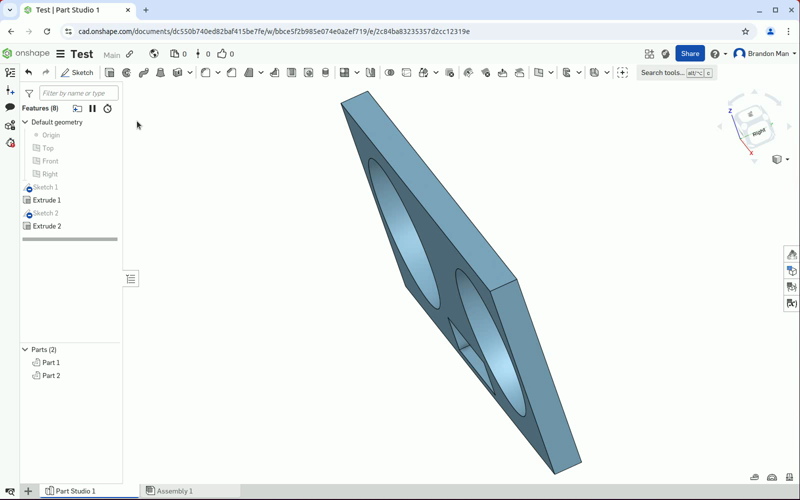
key(right, 2)
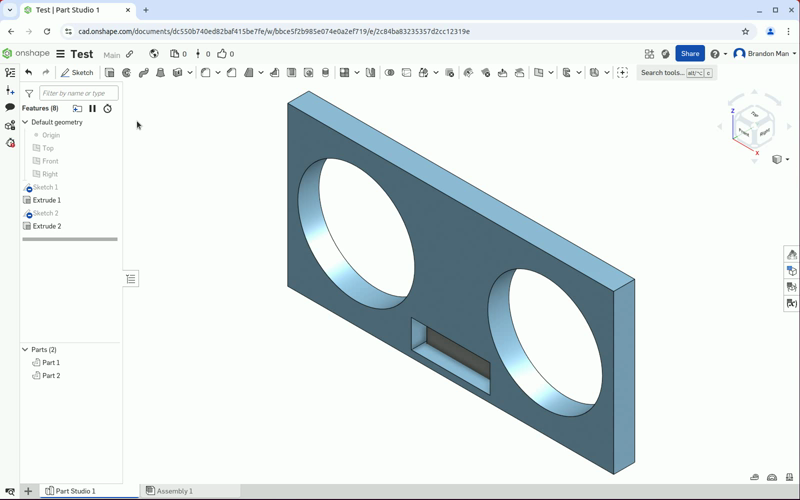
mouse_move(73, 189)
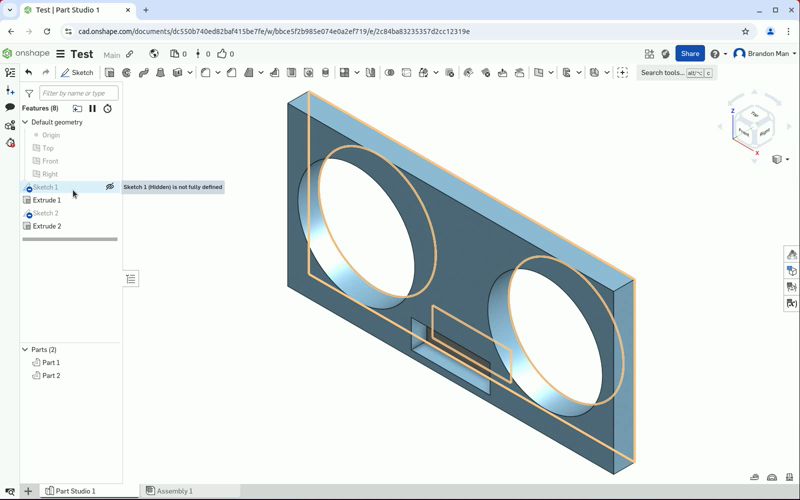
click(73, 189)